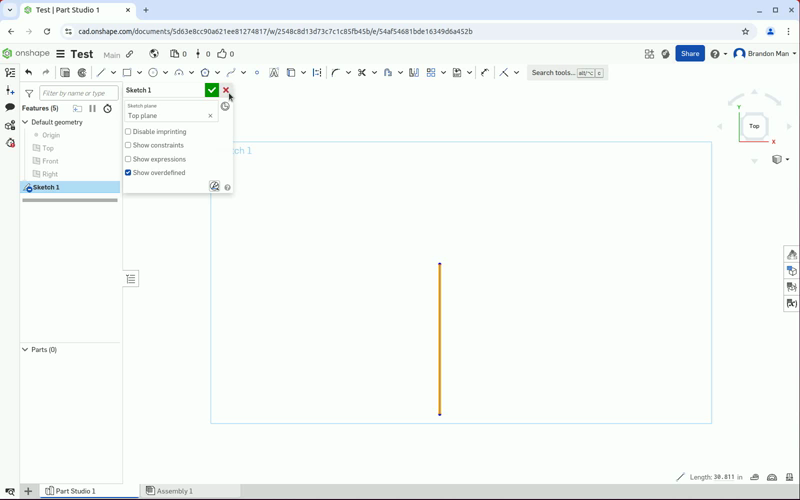
key(shift+h)
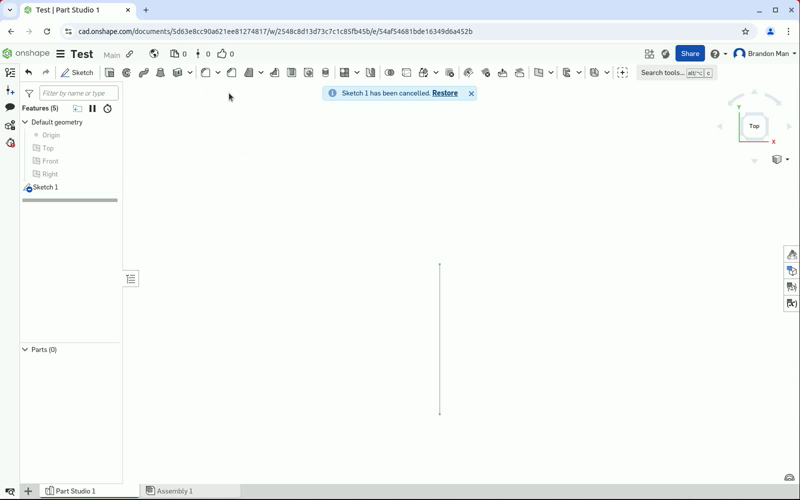
key(shift+s)
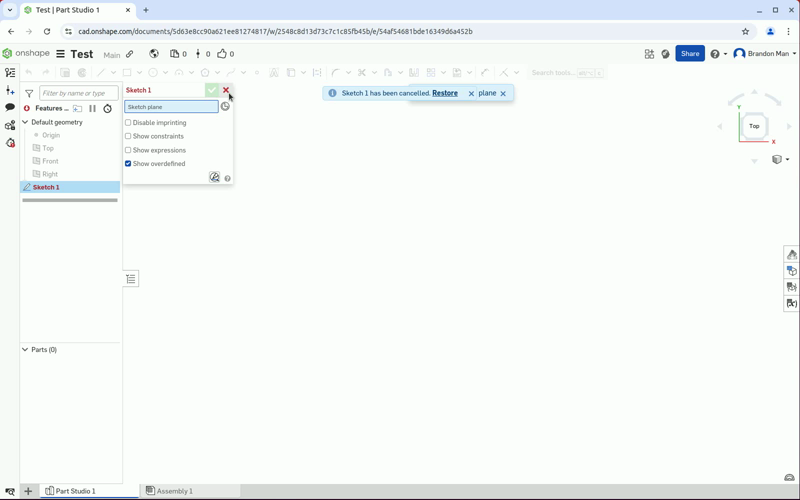
mouse_move(73, 150)
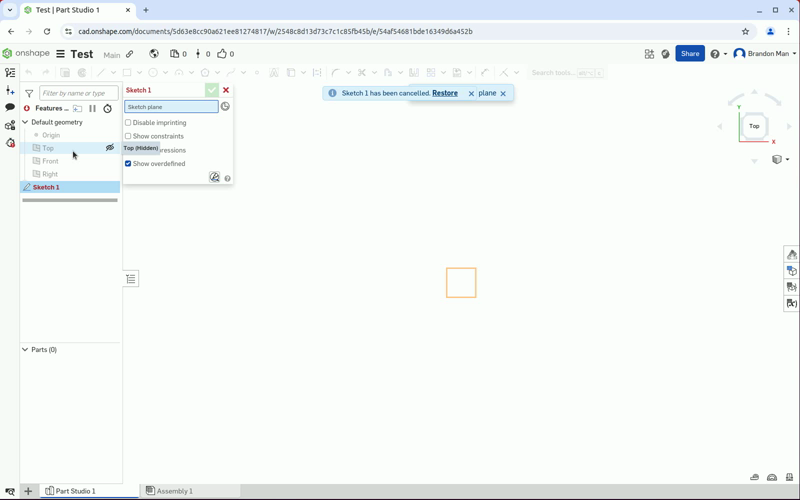
click(73, 150)
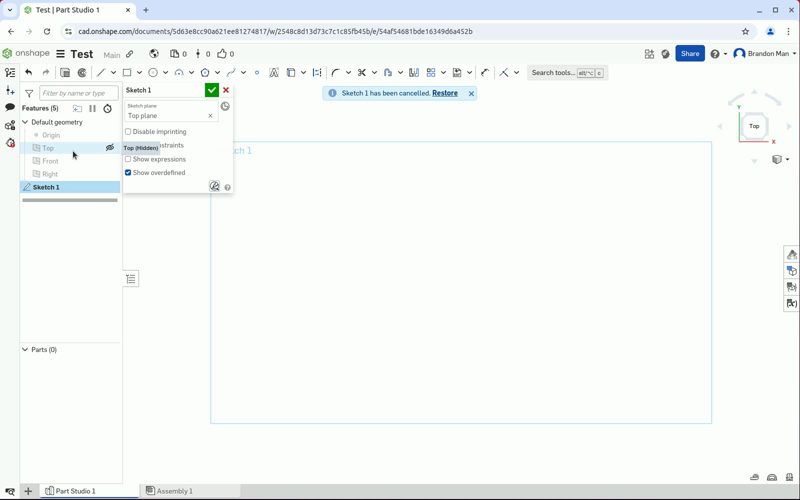
mouse_move(73, 352)
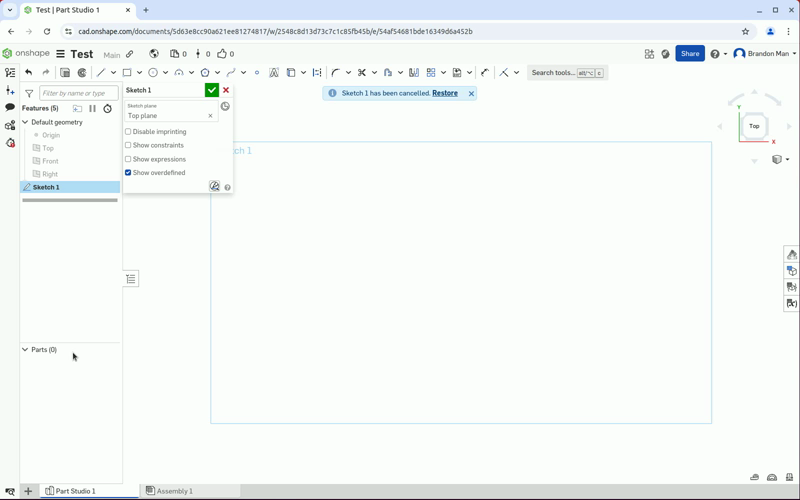
key(y)
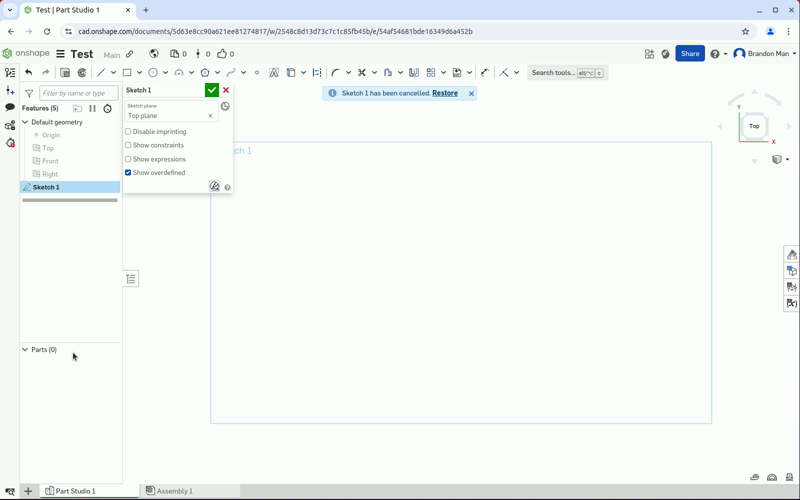
key(l)
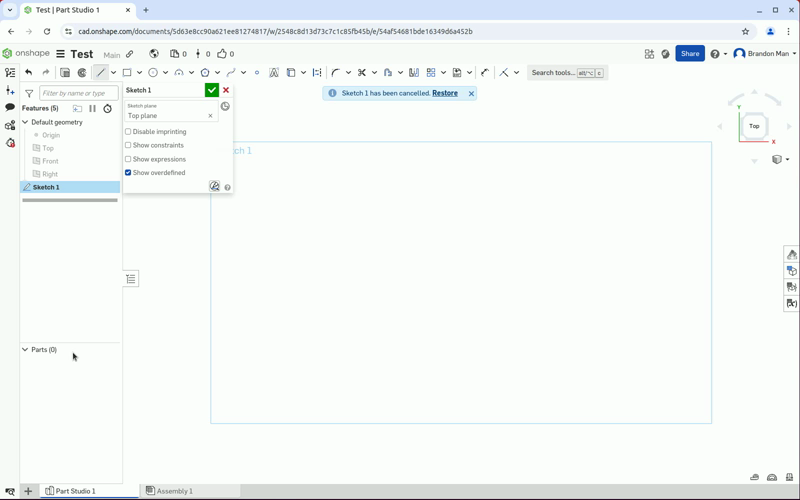
key_down(shift)
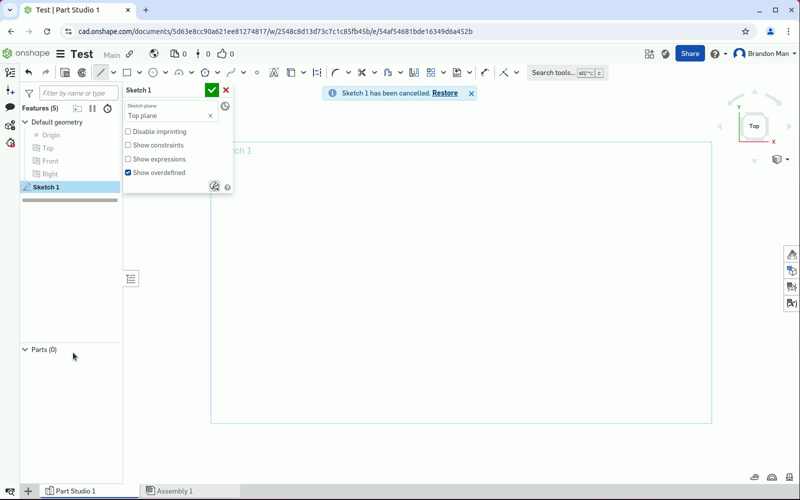
mouse_move(348, 320)
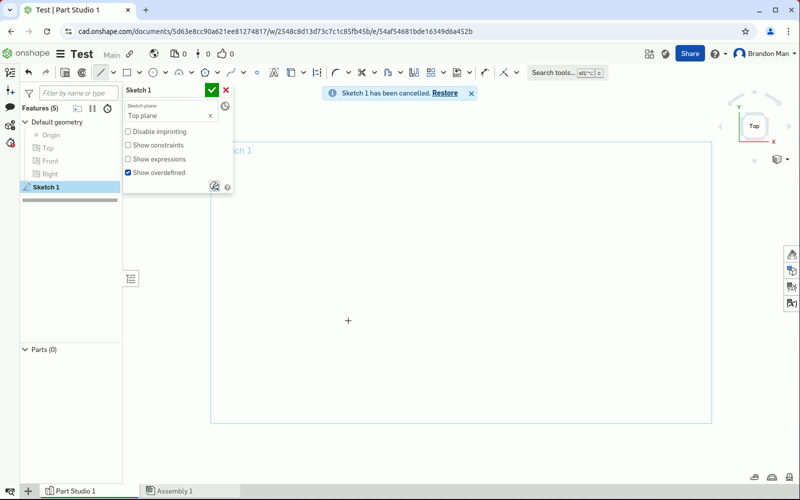
click(348, 320)
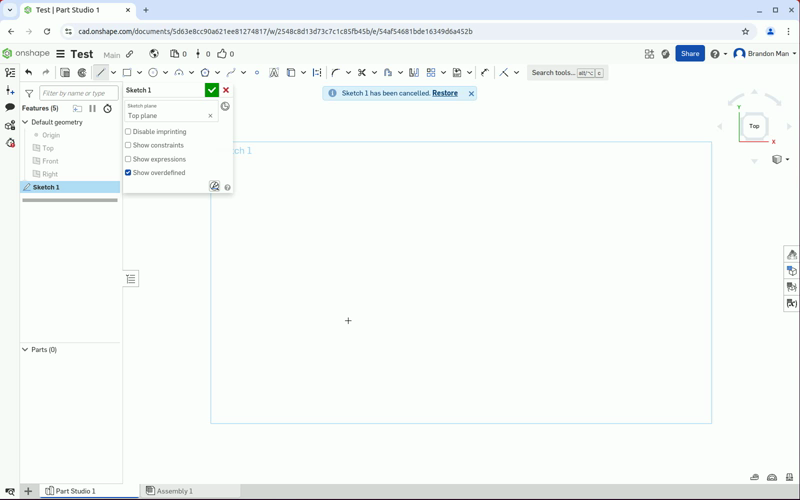
key_up(shift)
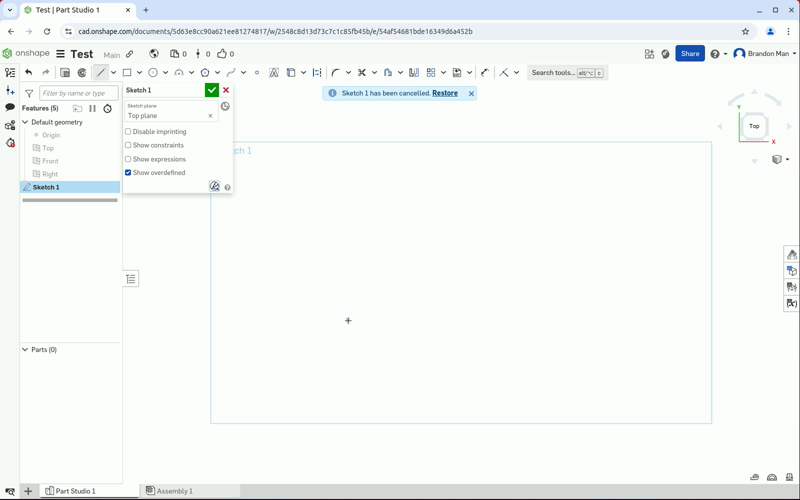
key_down(shift)
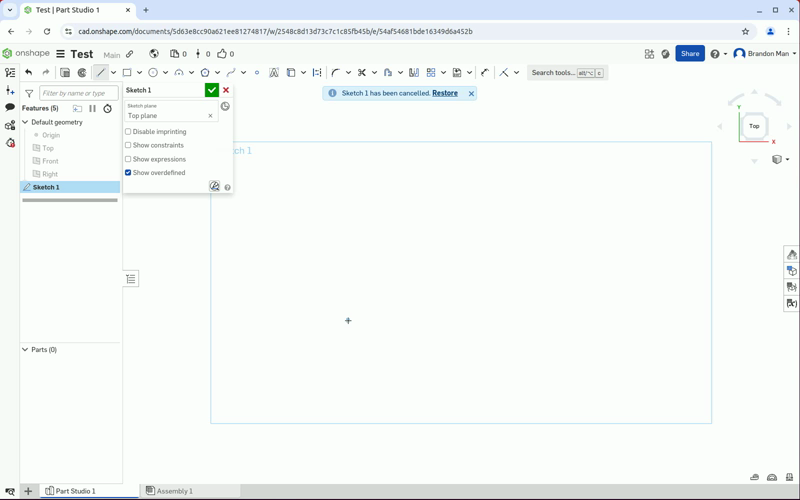
mouse_move(461, 320)
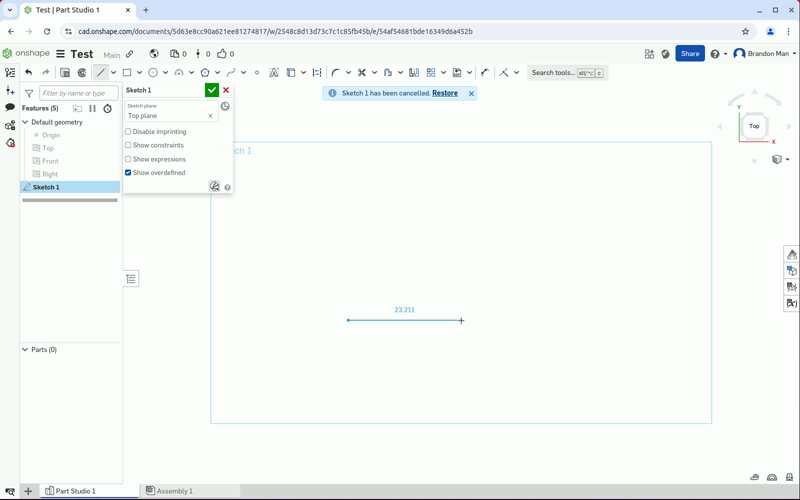
click(461, 320)
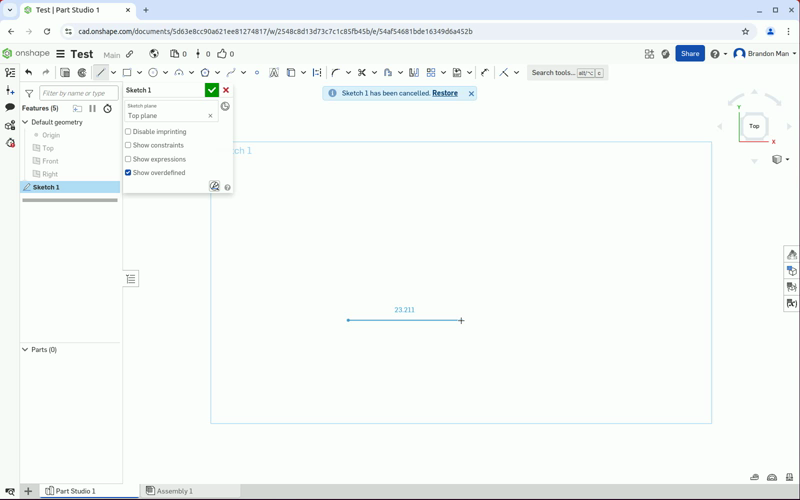
key_up(shift)
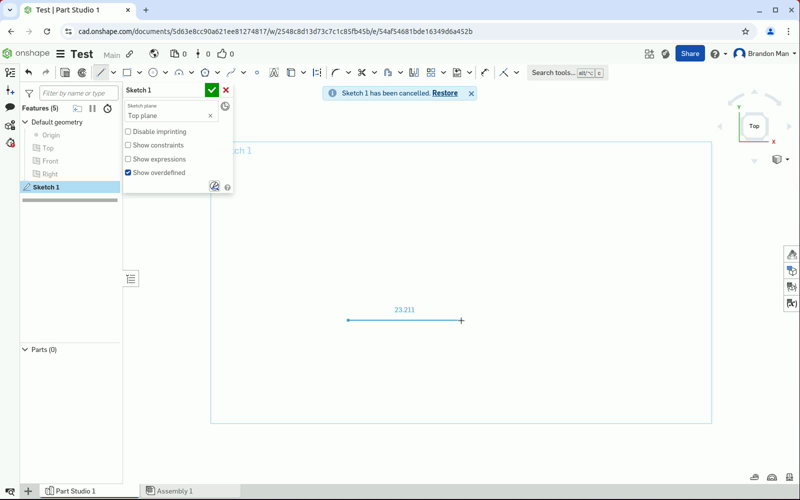
key_down(shift)
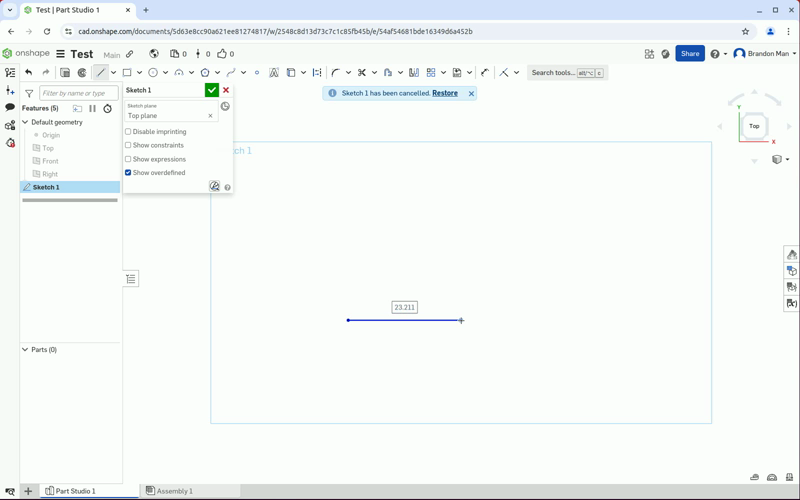
mouse_move(572, 320)
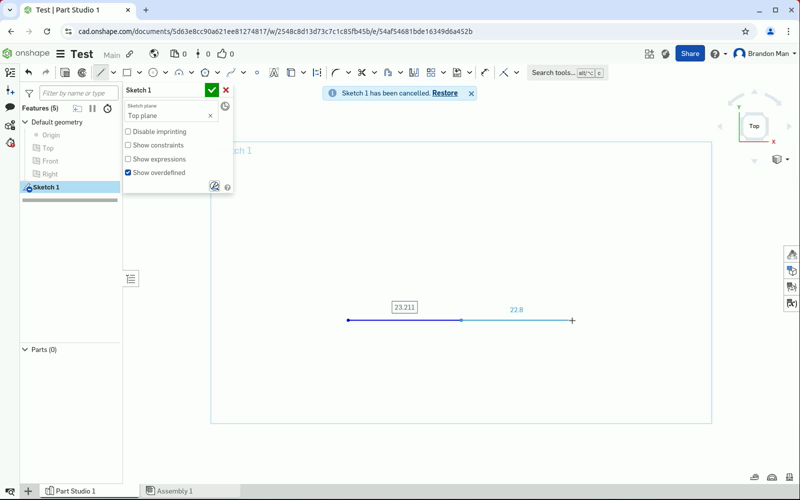
click(572, 320)
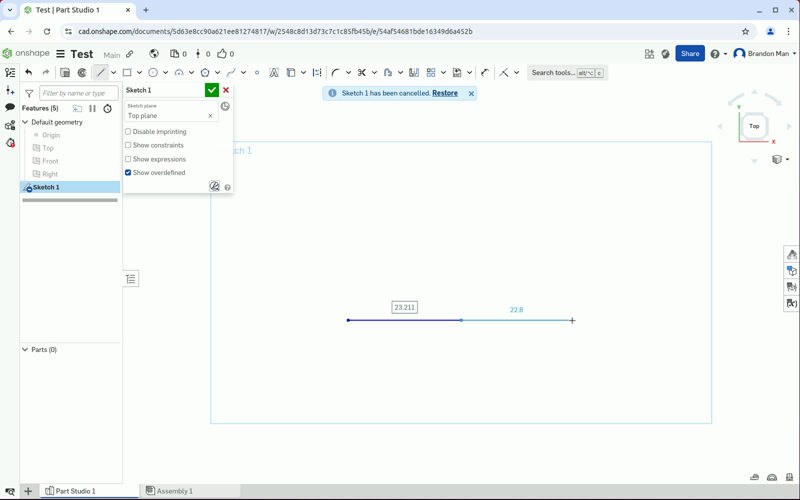
key_up(shift)
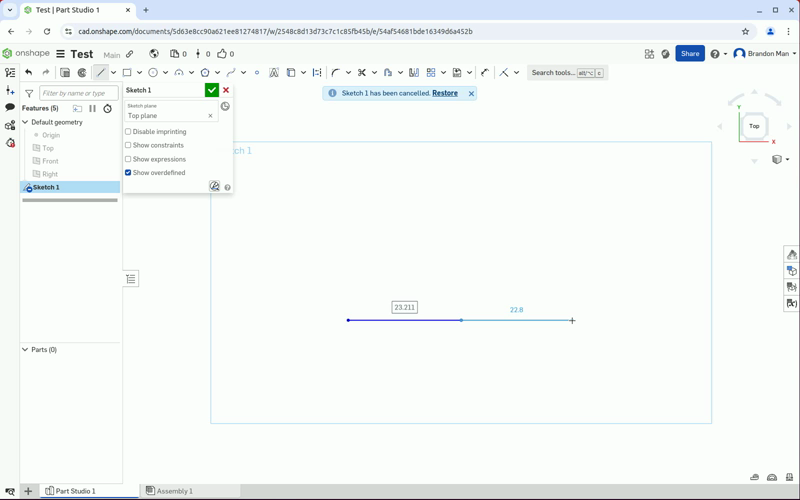
key_down(shift)
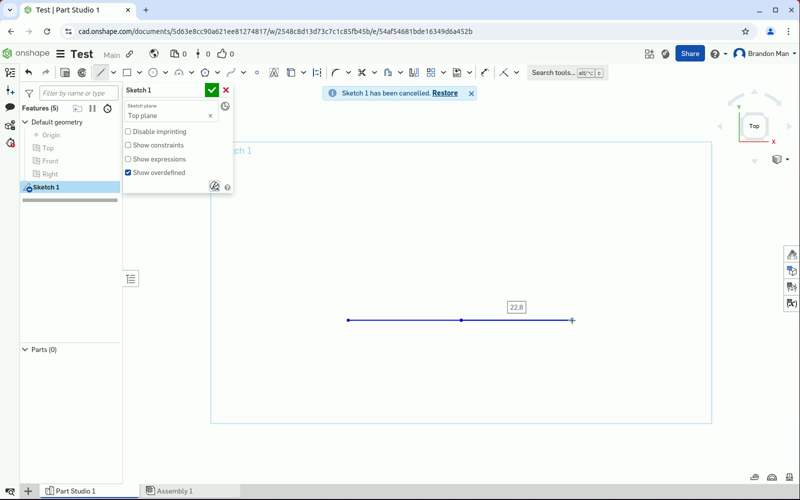
mouse_move(572, 245)
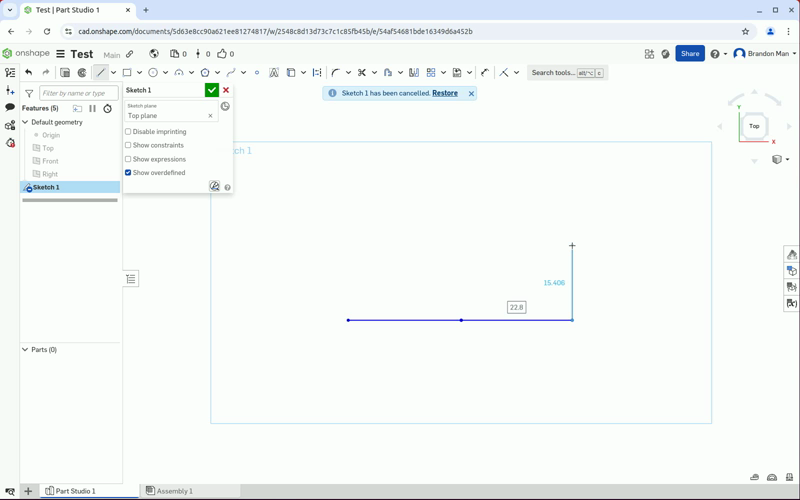
click(572, 245)
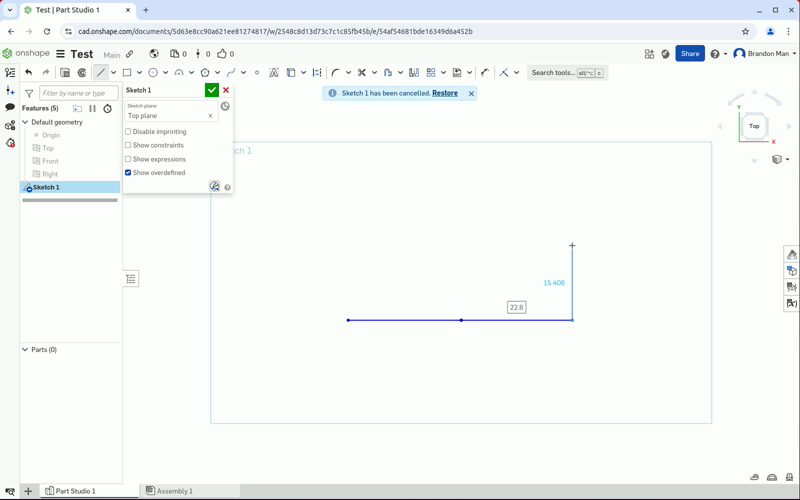
key_up(shift)
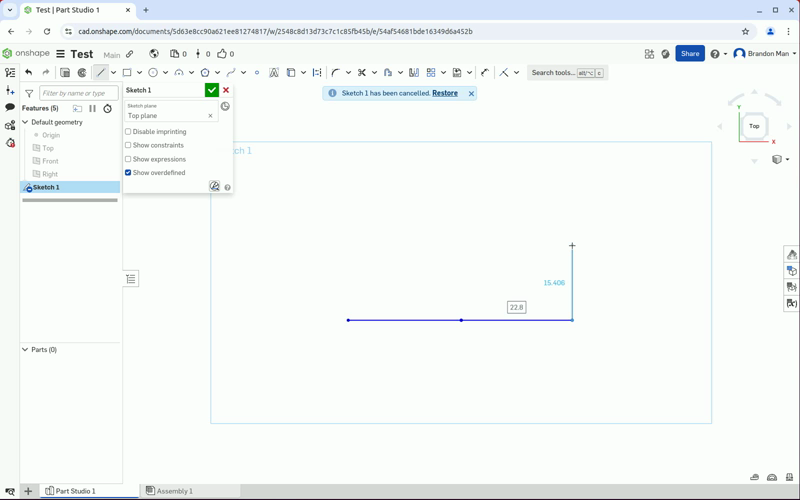
key_down(shift)
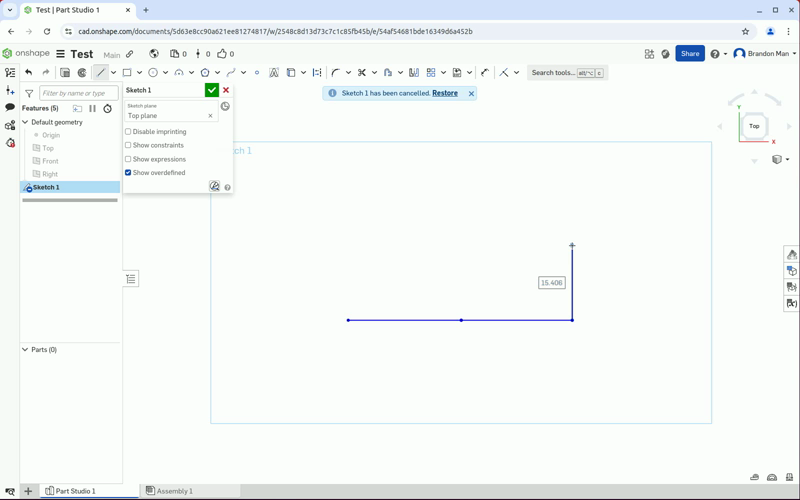
mouse_move(348, 245)
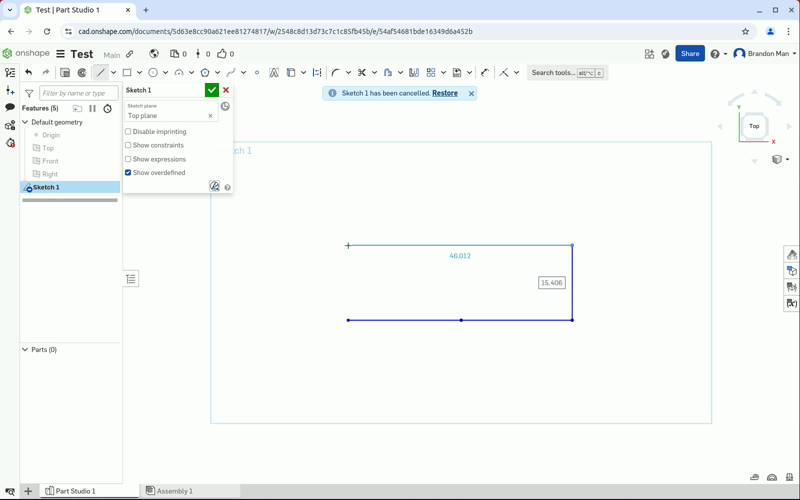
click(348, 245)
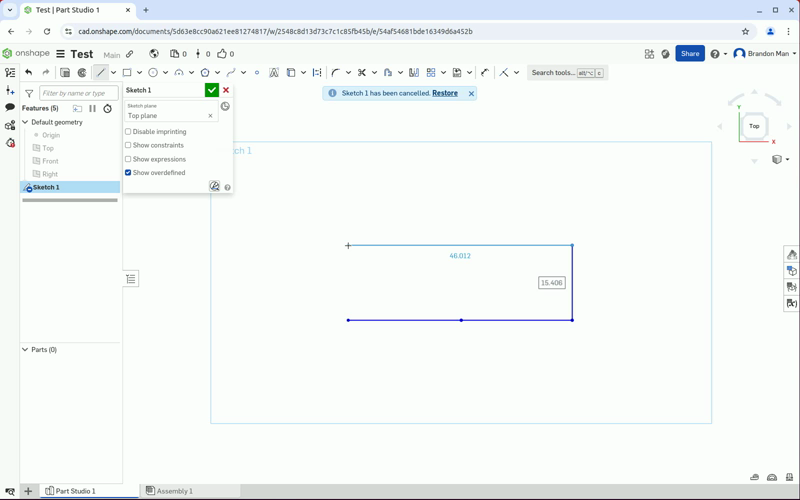
key_up(shift)
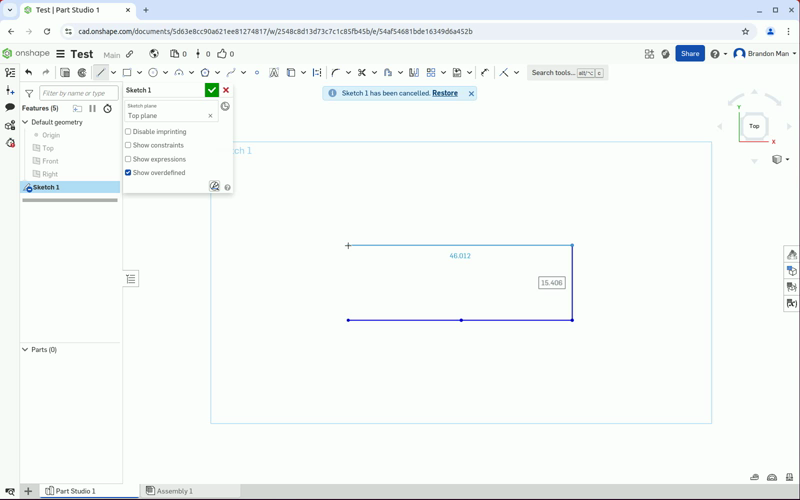
key_down(shift)
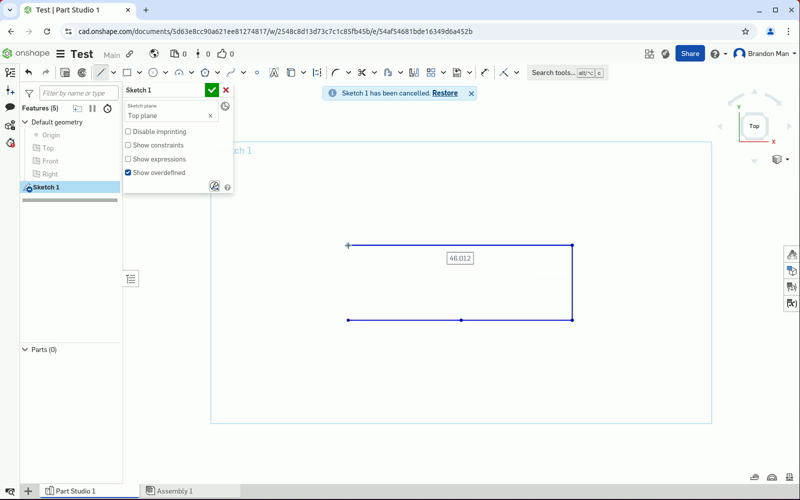
mouse_move(348, 320)
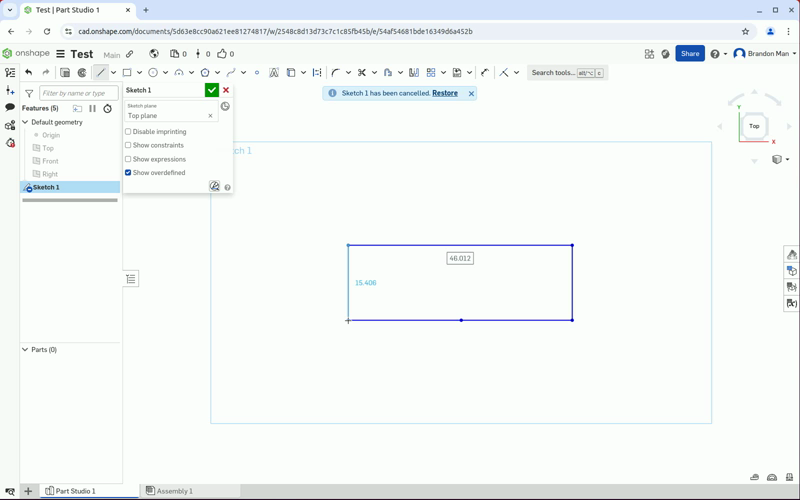
key_up(shift)
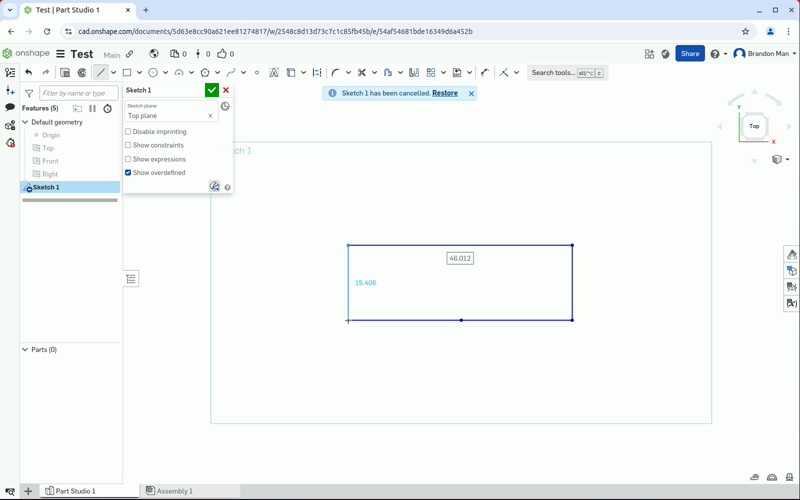
click(348, 320)
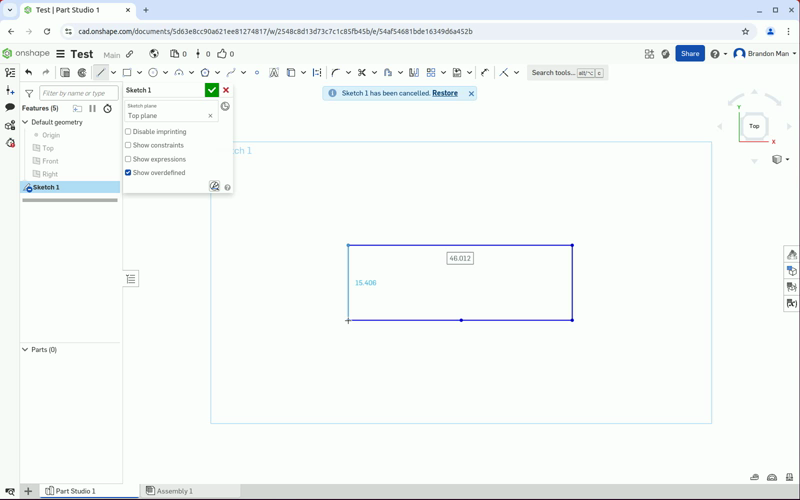
key(esc)
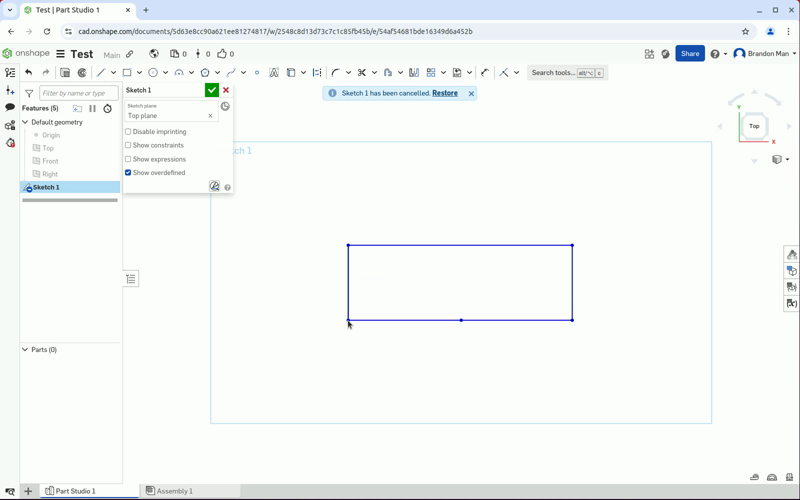
key(c)
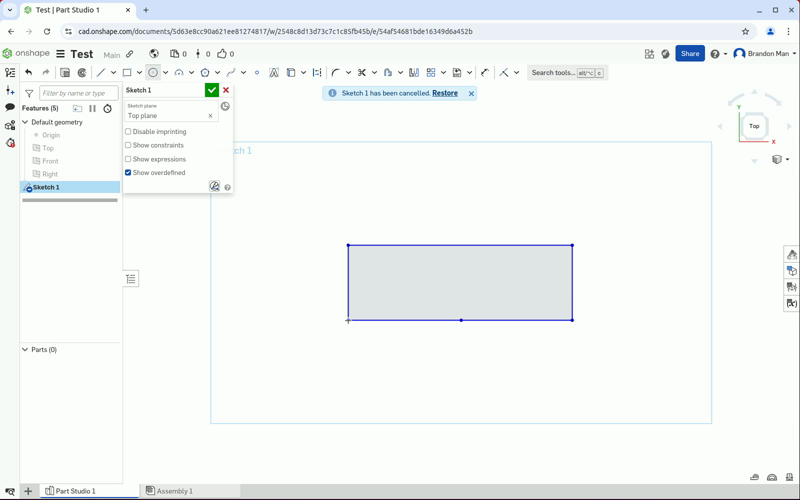
key_down(shift)
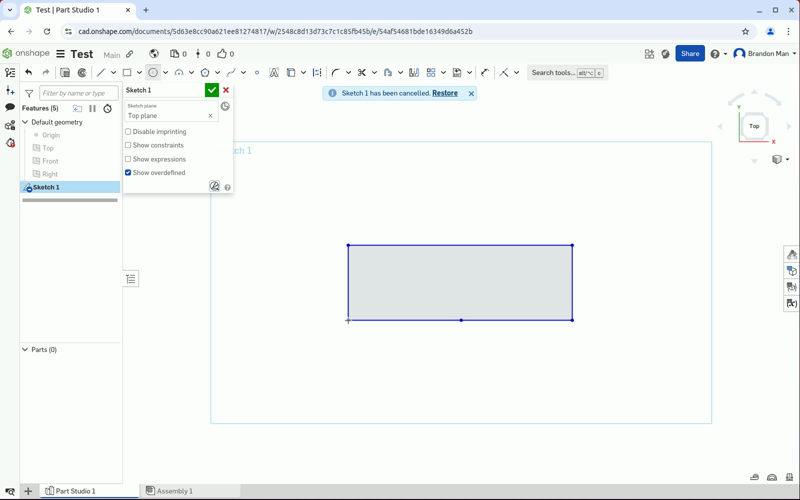
mouse_move(388, 285)
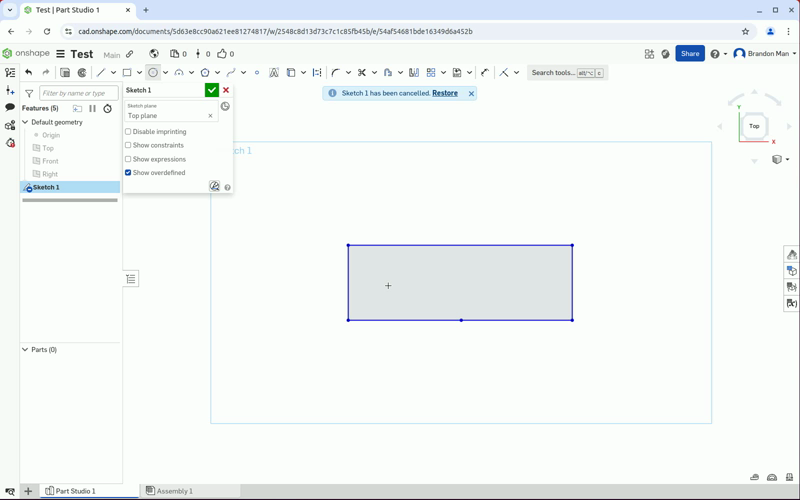
click(388, 285)
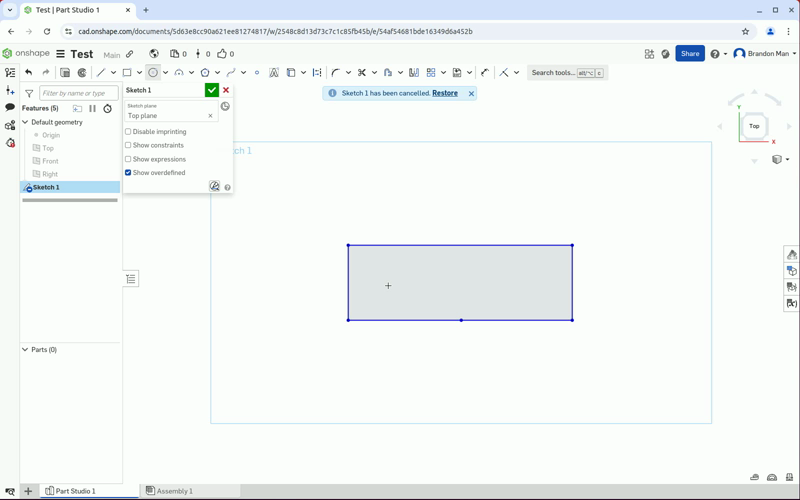
key_up(shift)
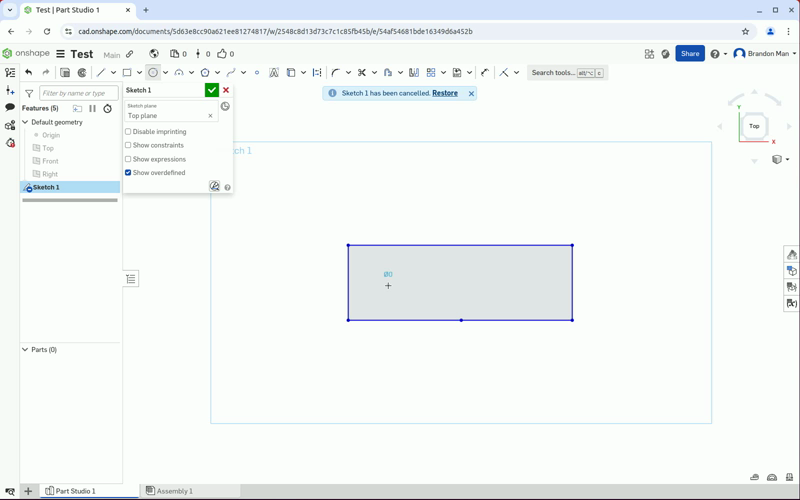
mouse_move(397, 285)
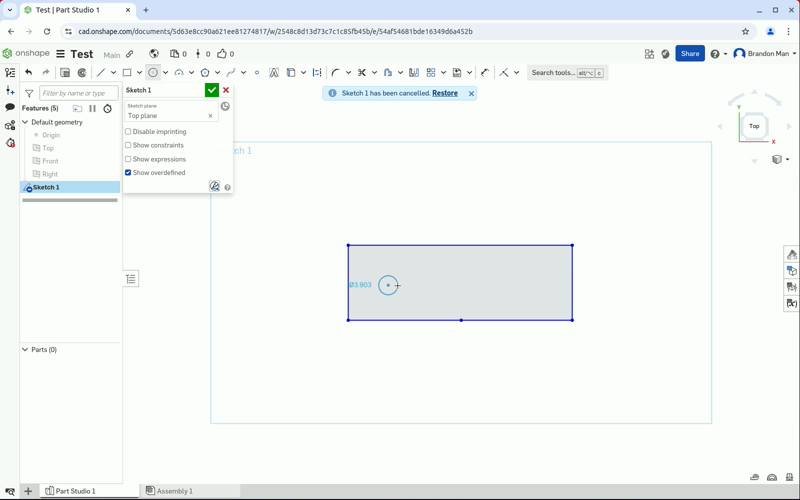
click(397, 285)
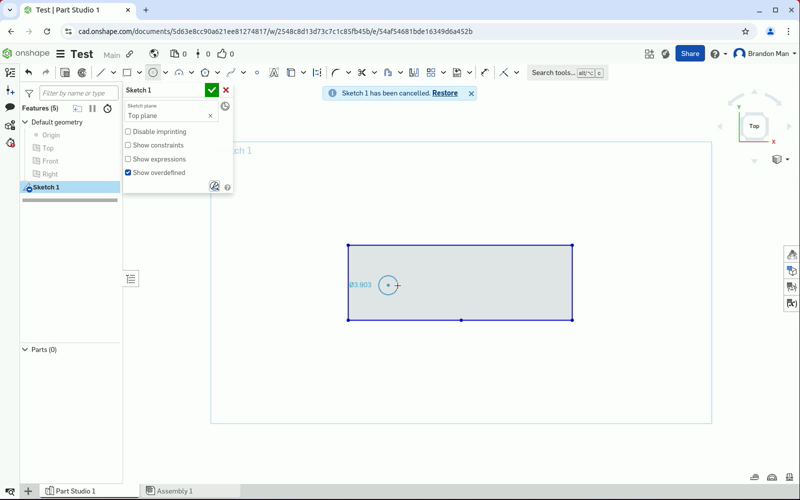
key(esc)
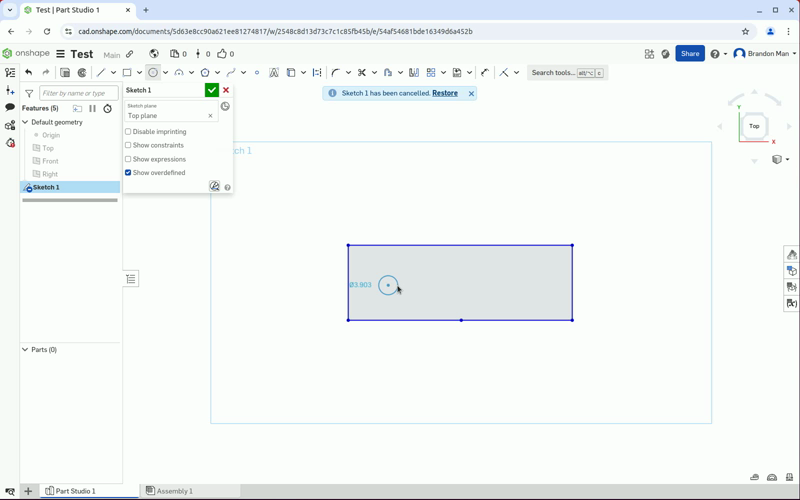
key(c)
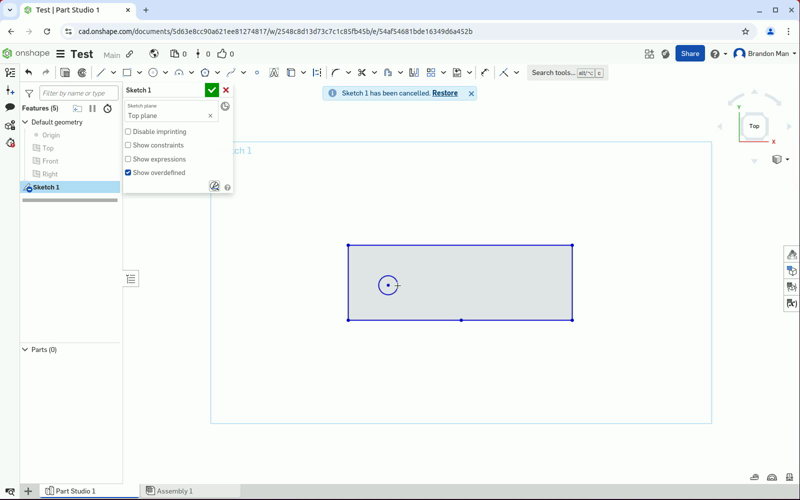
key_down(shift)
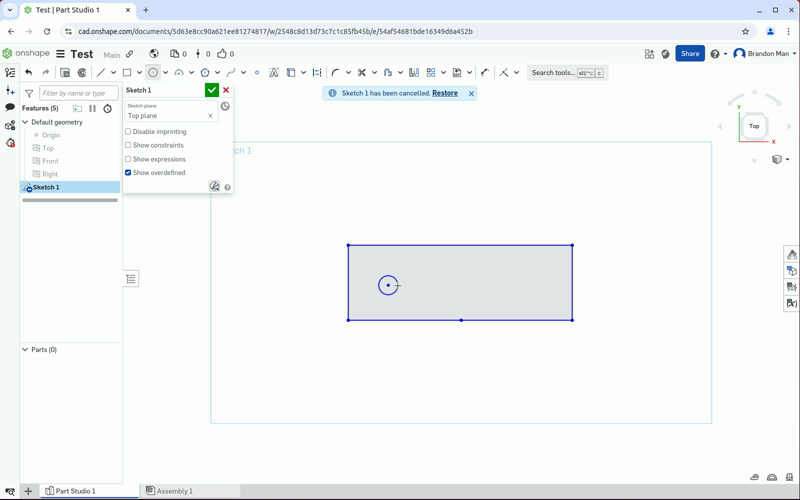
mouse_move(532, 285)
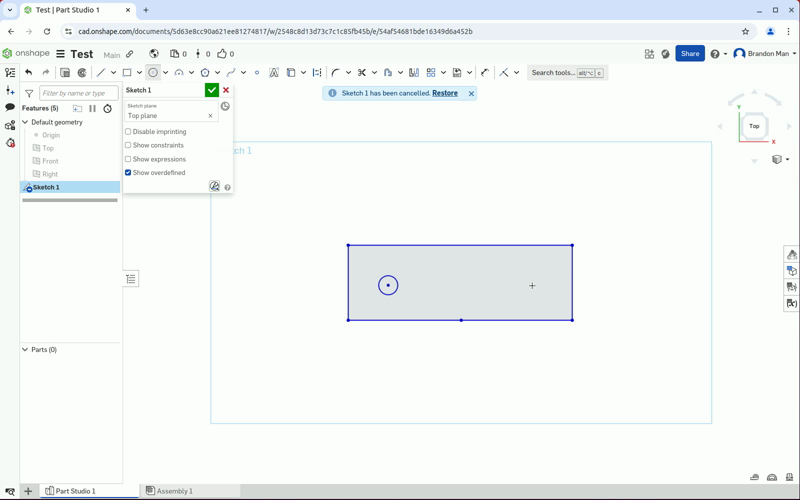
click(532, 285)
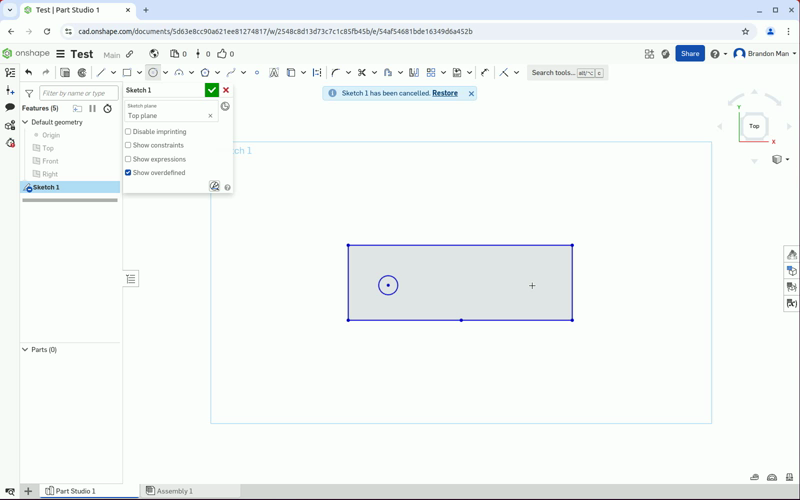
key_up(shift)
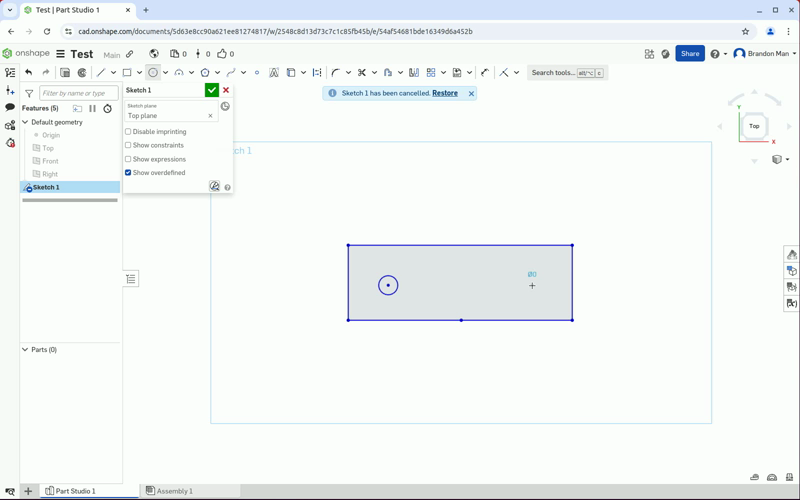
mouse_move(541, 285)
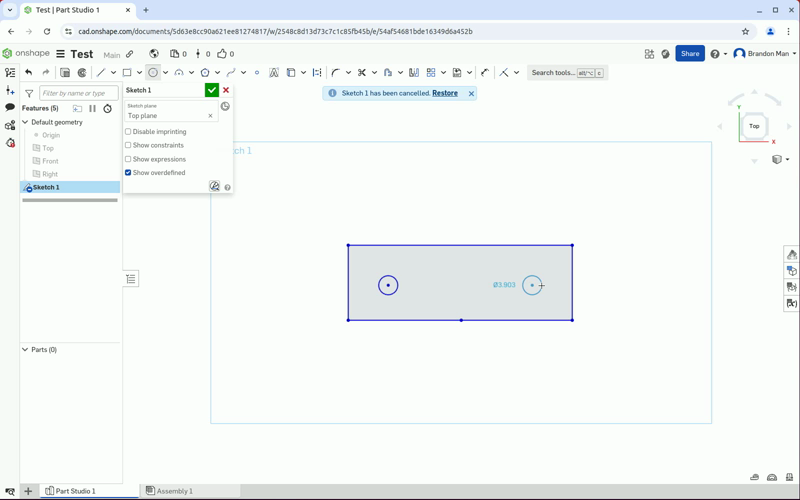
click(541, 285)
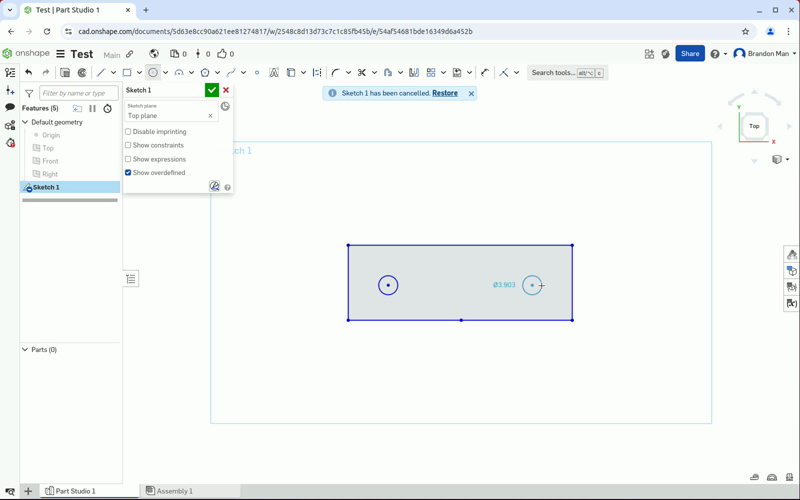
key(esc)
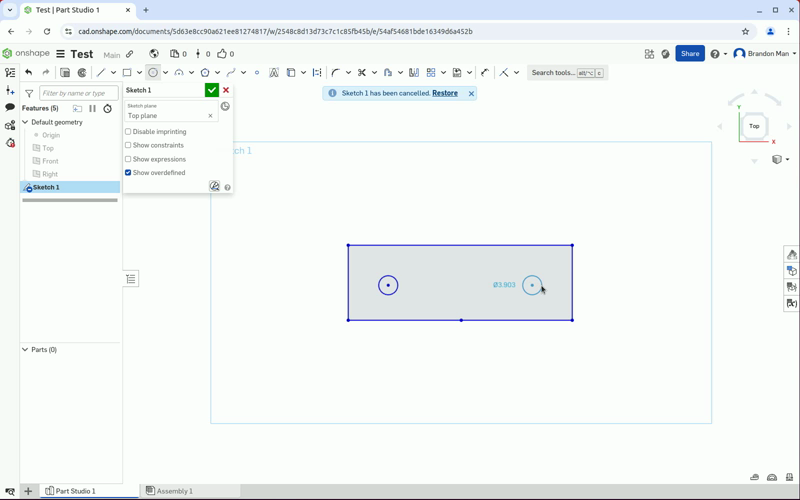
mouse_move(547, 270)
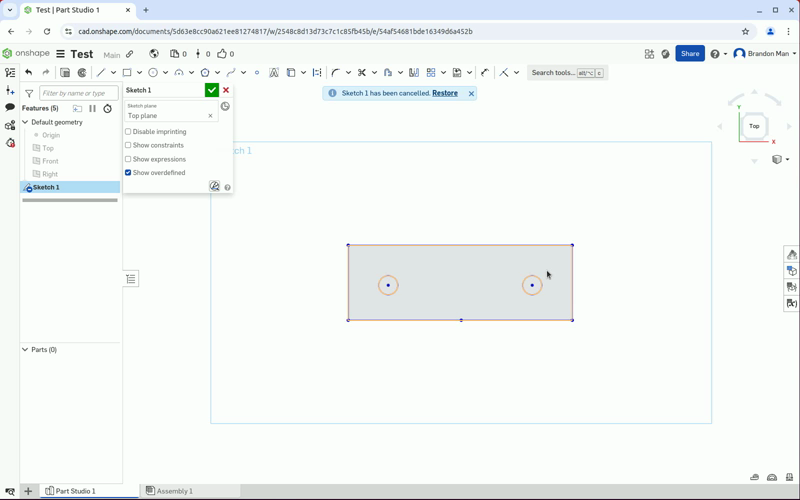
click(547, 270)
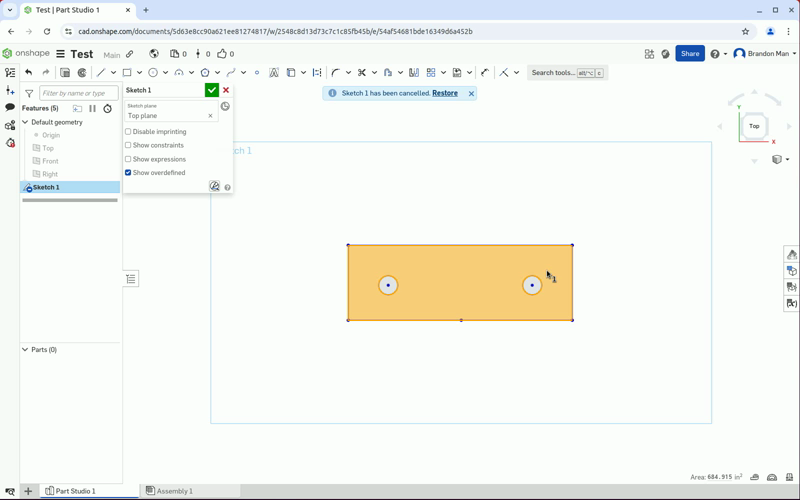
mouse_move(73, 352)
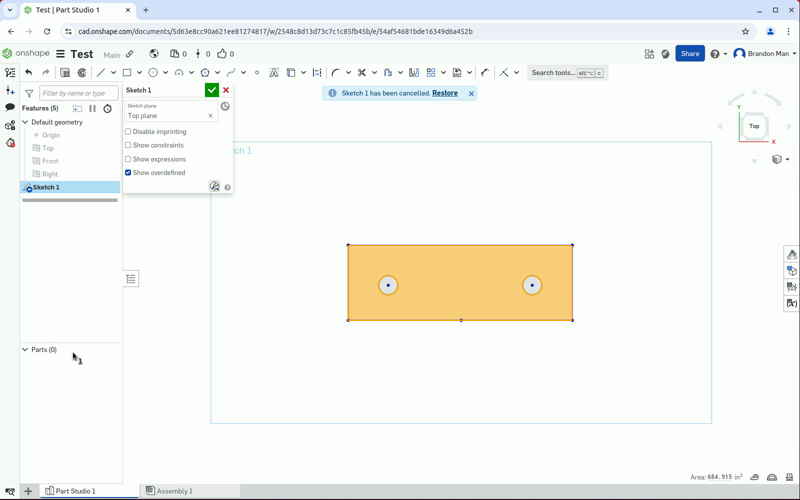
key(shift+y)
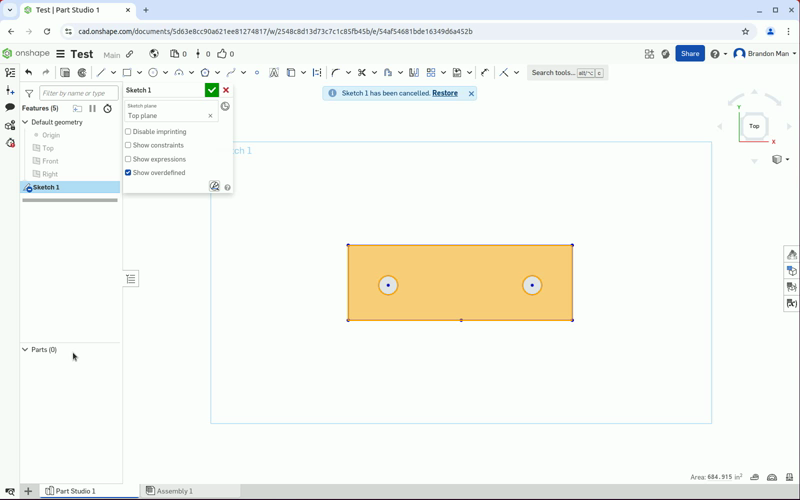
key(shift+e)
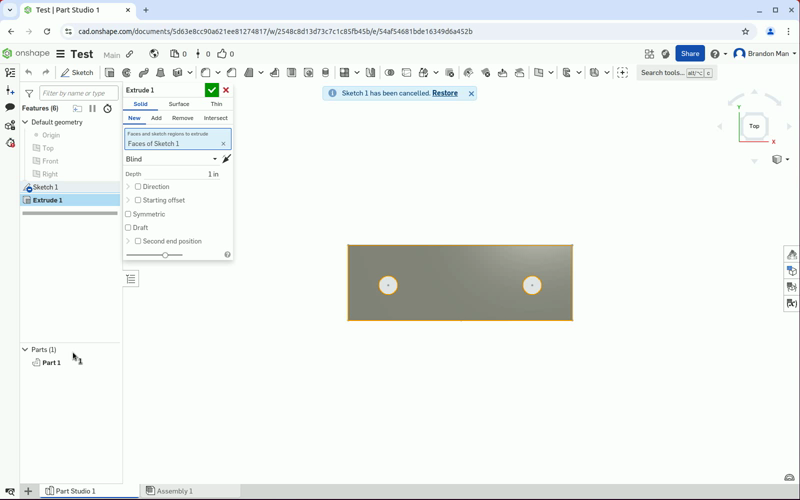
mouse_move(143, 106)
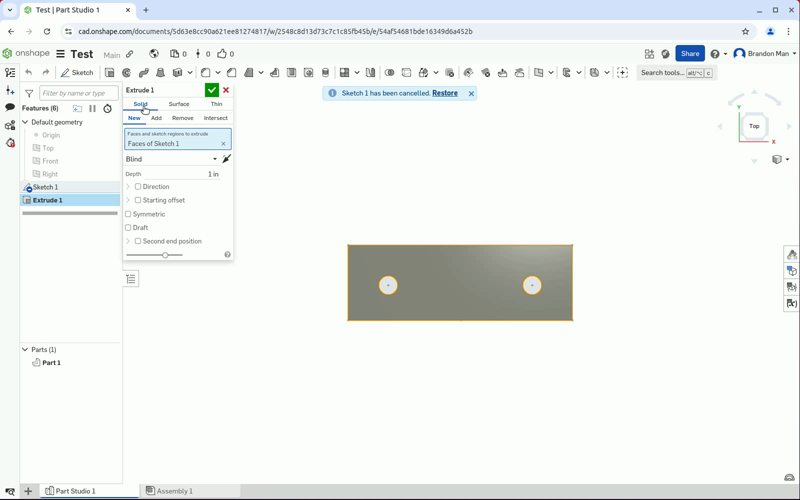
click(143, 106)
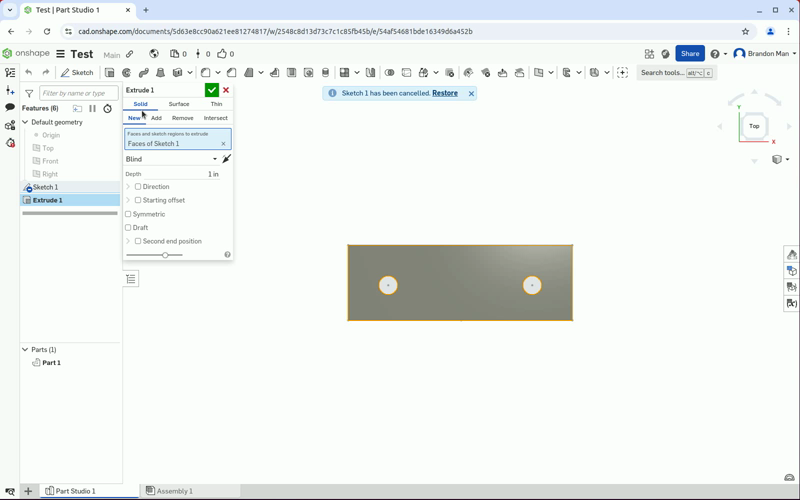
mouse_move(137, 120)
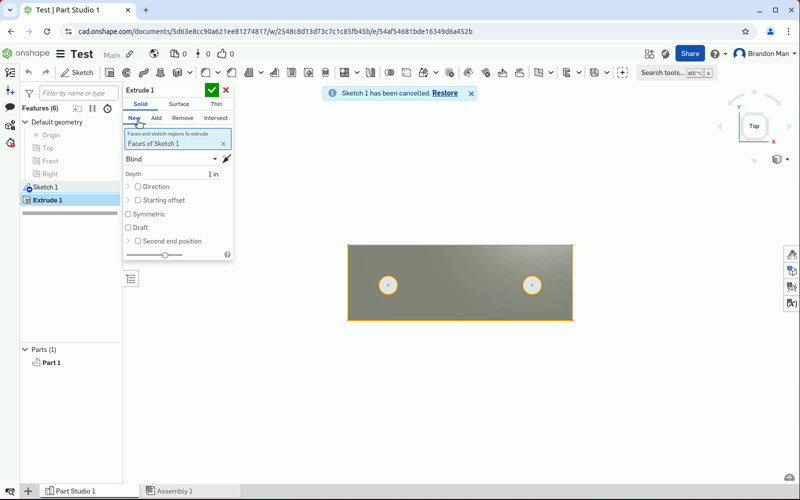
click(137, 120)
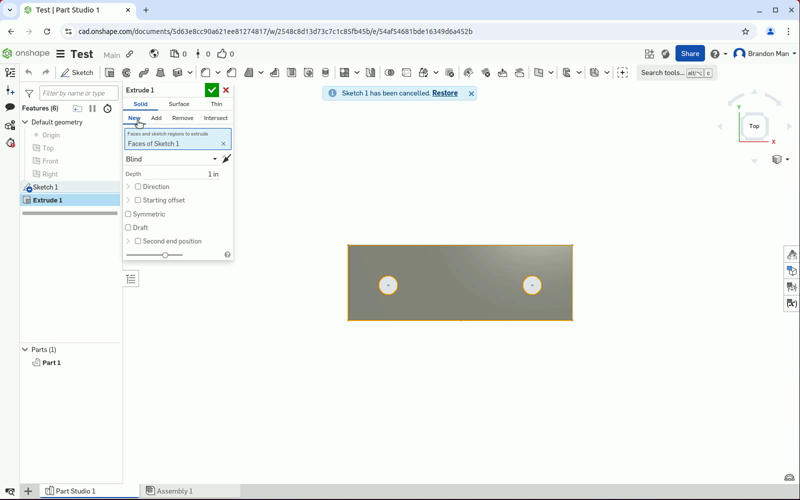
key(tab, 4)
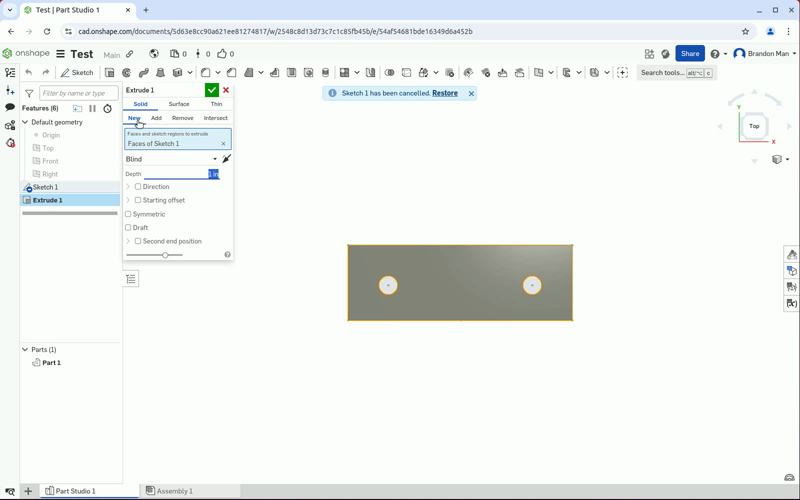
text(-7.703)
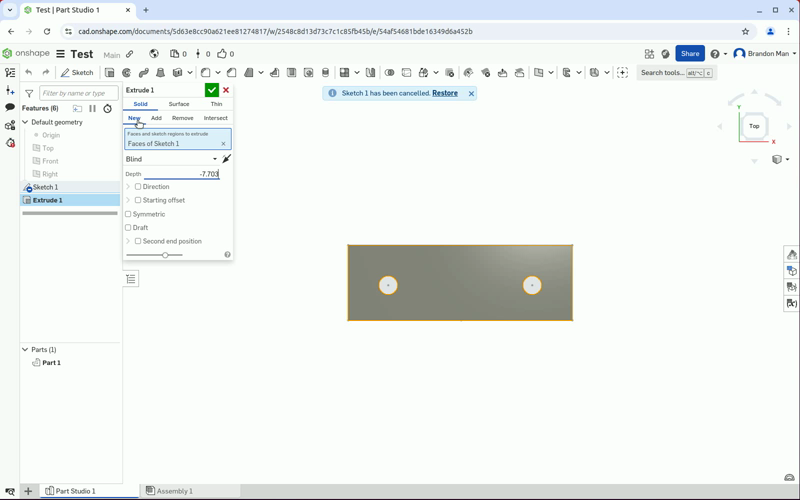
key(enter)
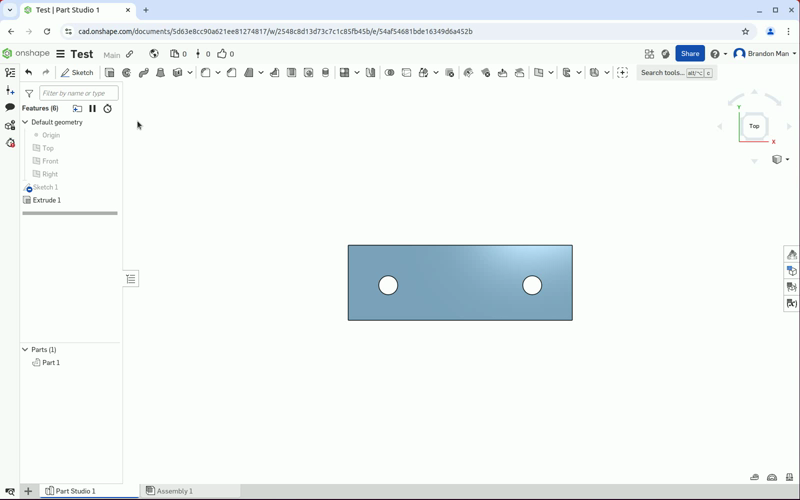
key(shift+h)
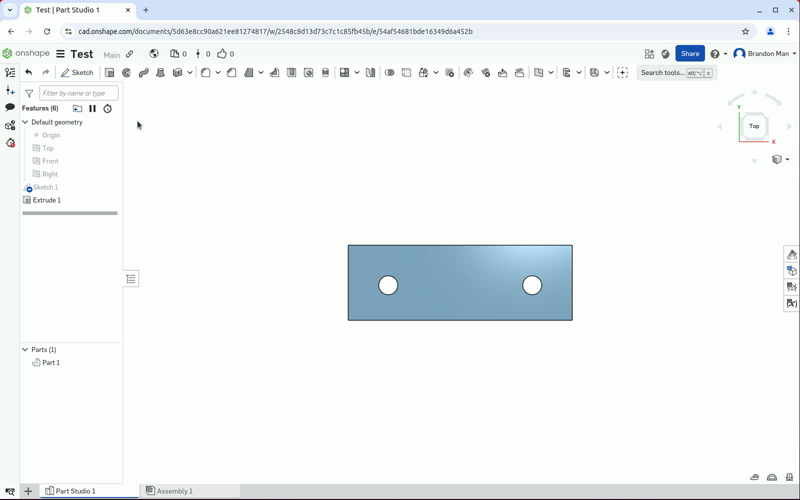
key(shift+h)
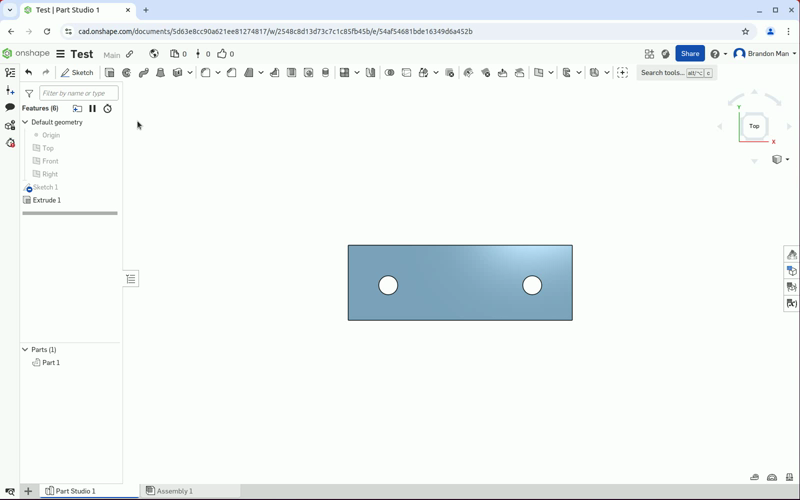
mouse_move(73, 189)
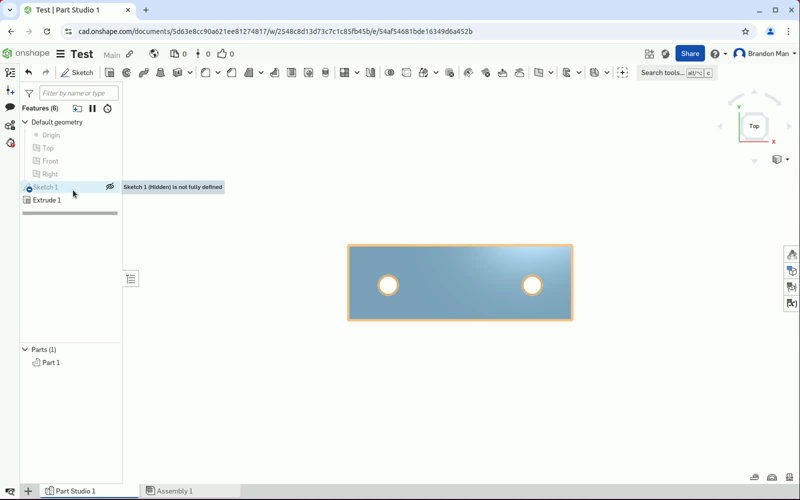
click(73, 189)
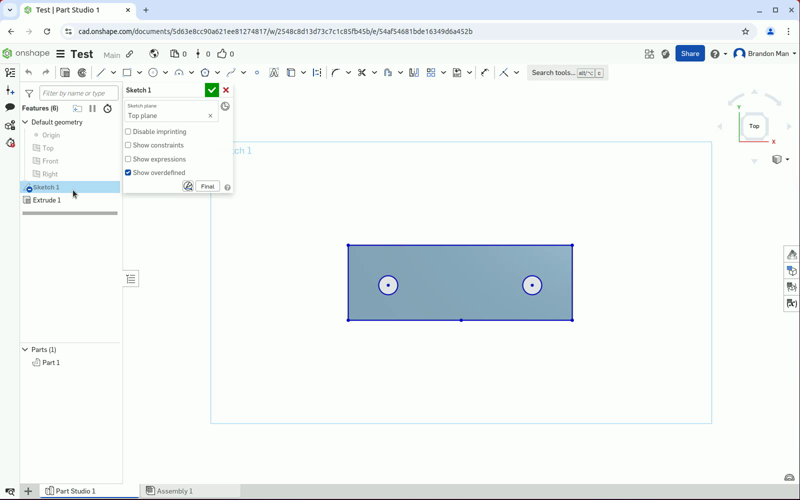
mouse_move(229, 92)
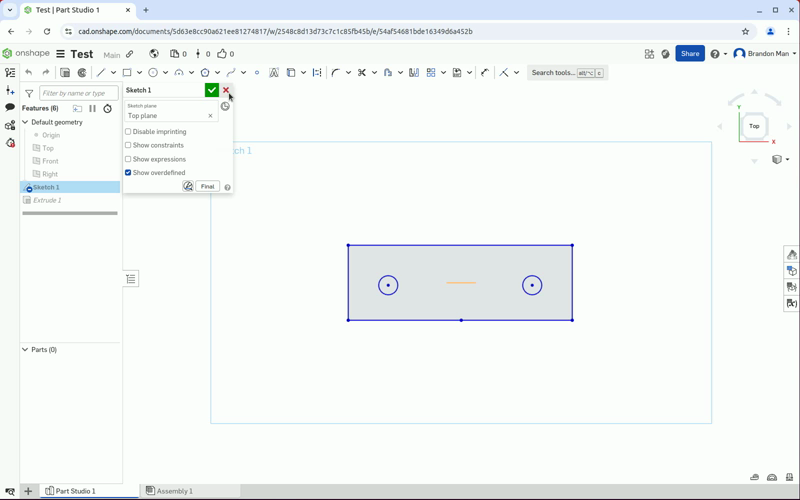
click(229, 92)
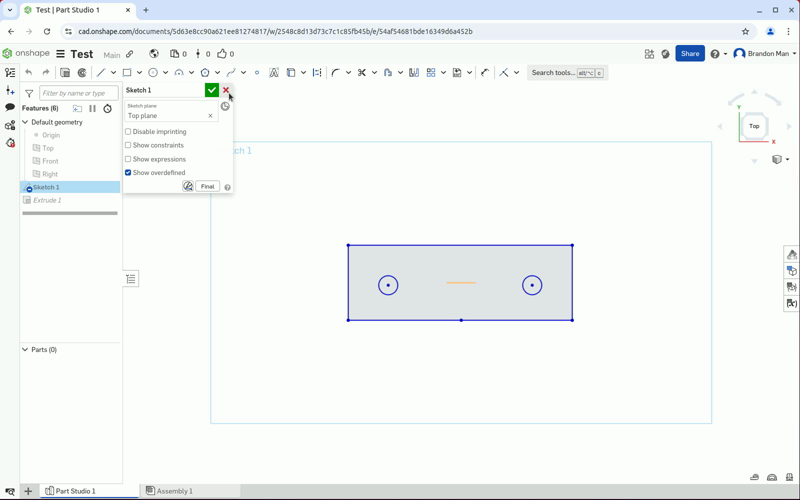
key(shift+s)
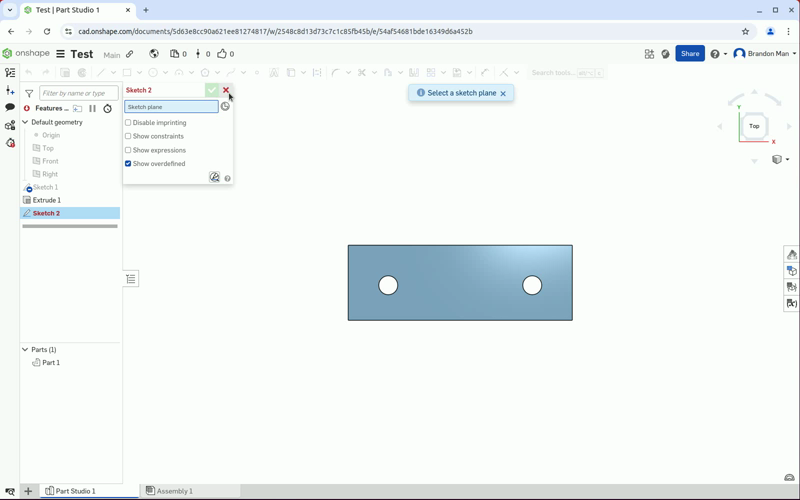
mouse_move(73, 150)
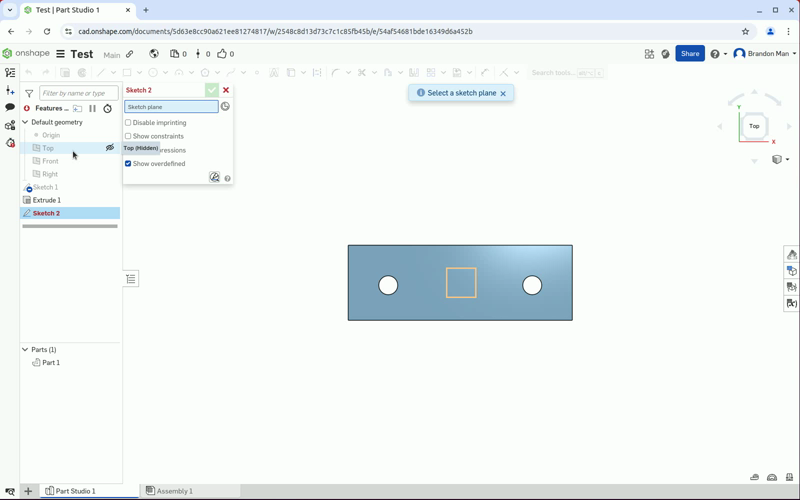
click(73, 150)
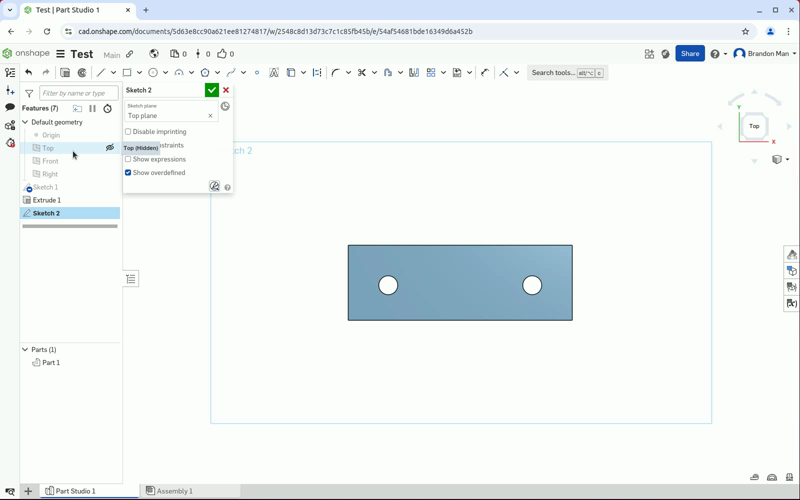
mouse_move(73, 352)
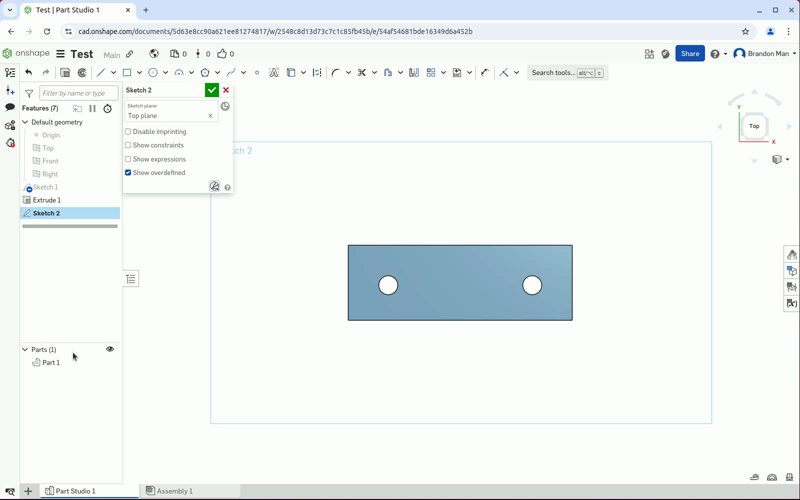
key(y)
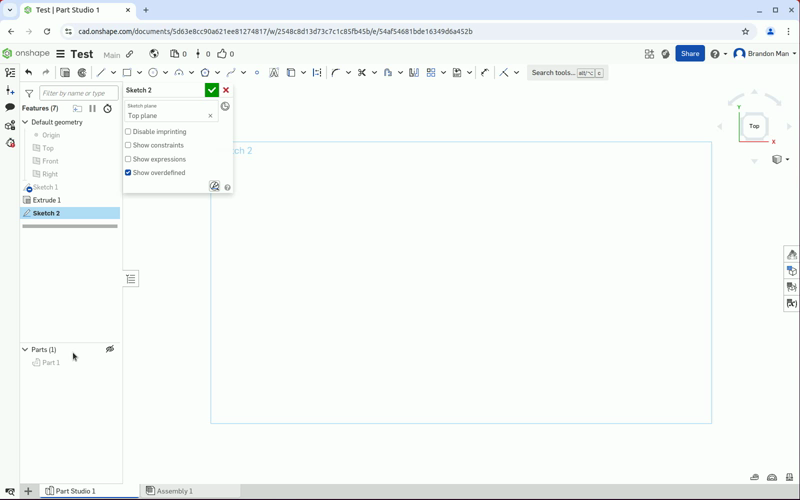
key(c)
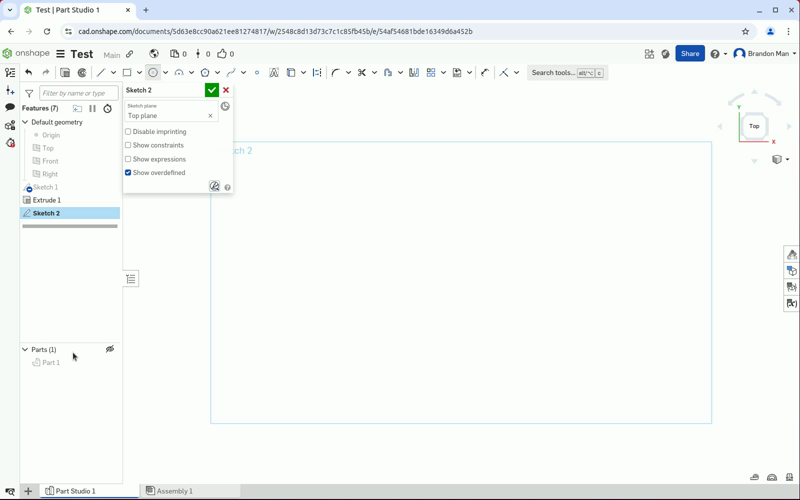
key_down(shift)
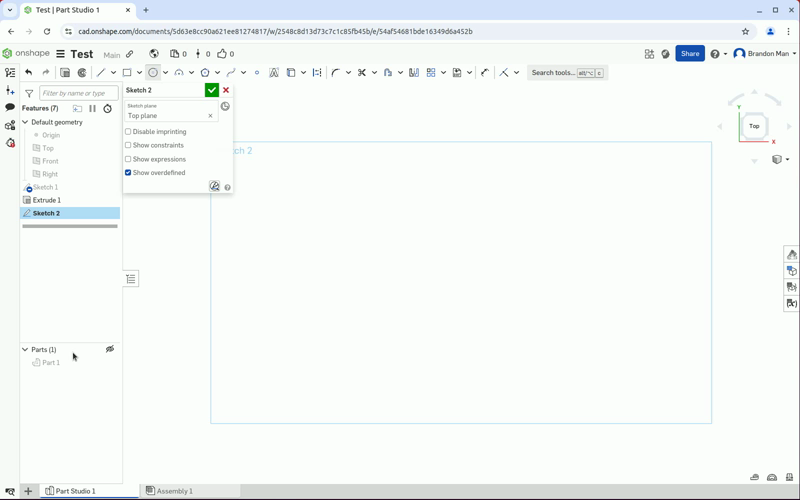
mouse_move(388, 285)
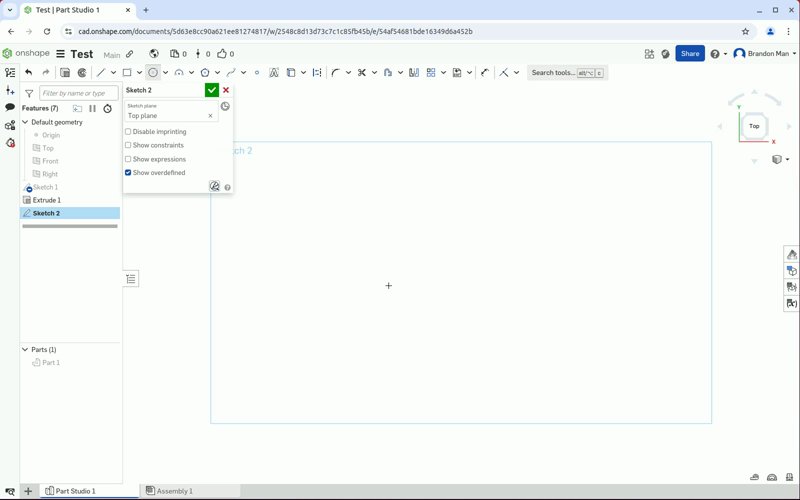
click(388, 285)
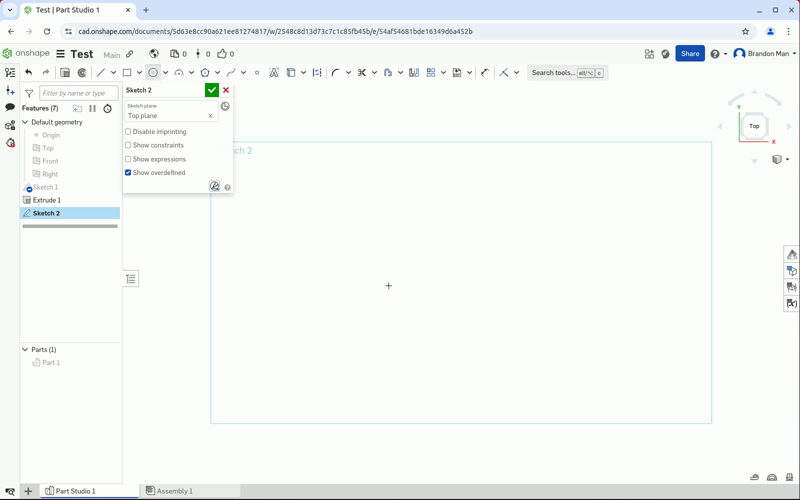
key_up(shift)
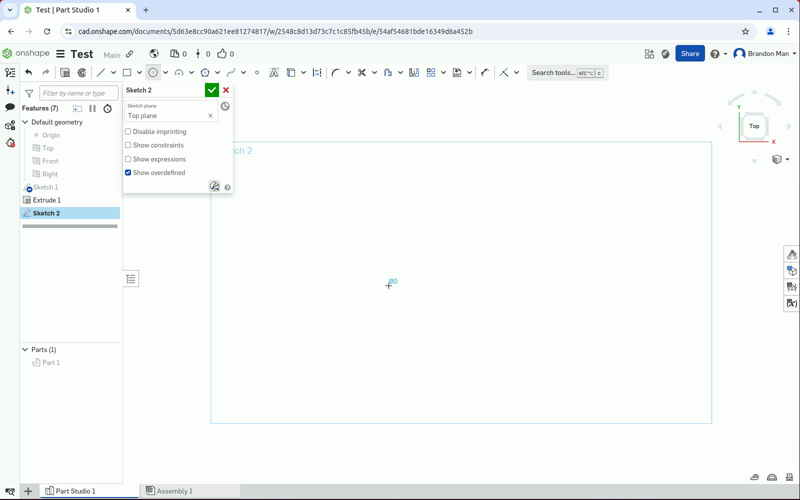
mouse_move(398, 285)
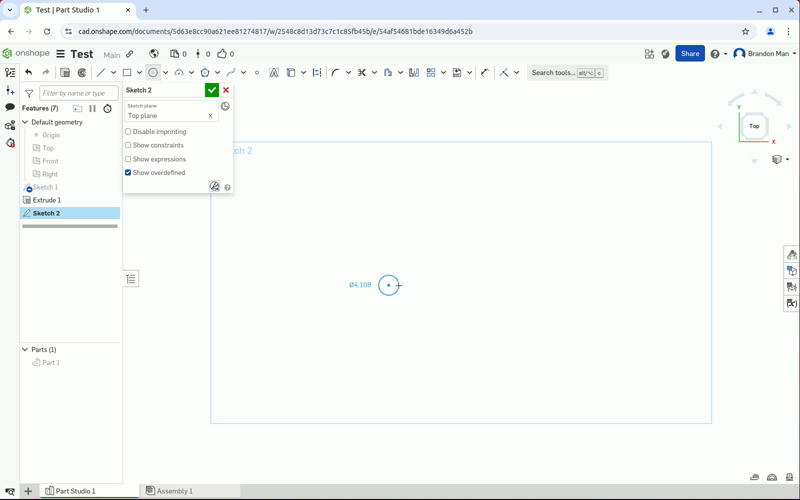
click(398, 285)
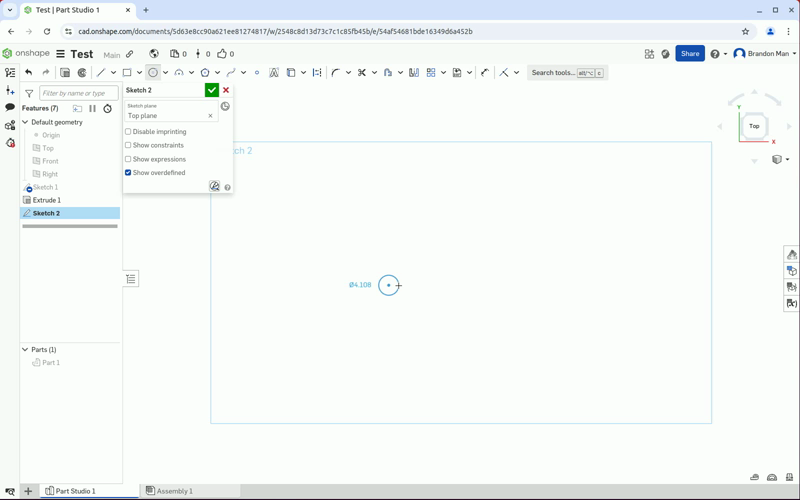
key(esc)
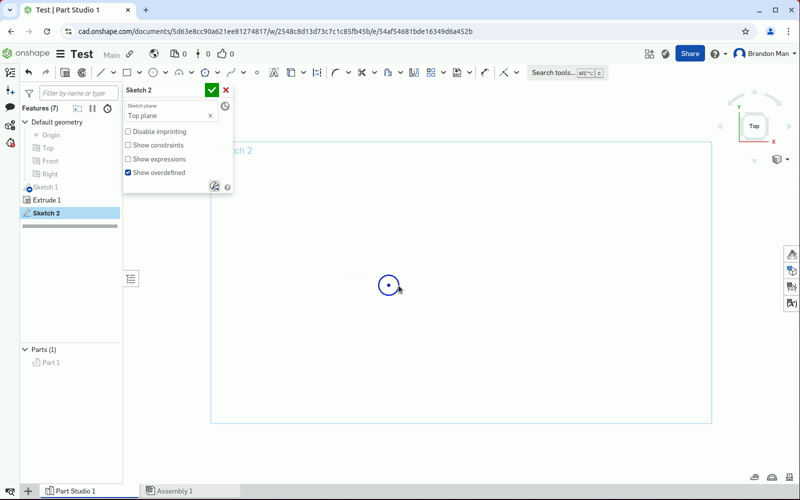
mouse_move(391, 293)
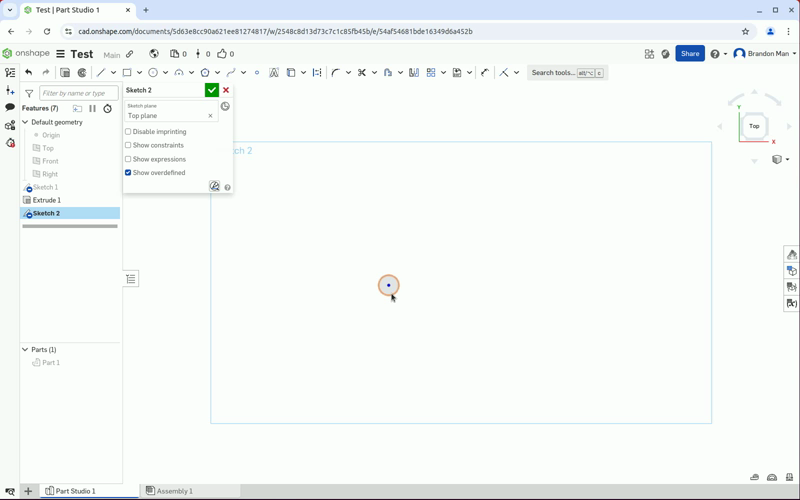
scroll(6)
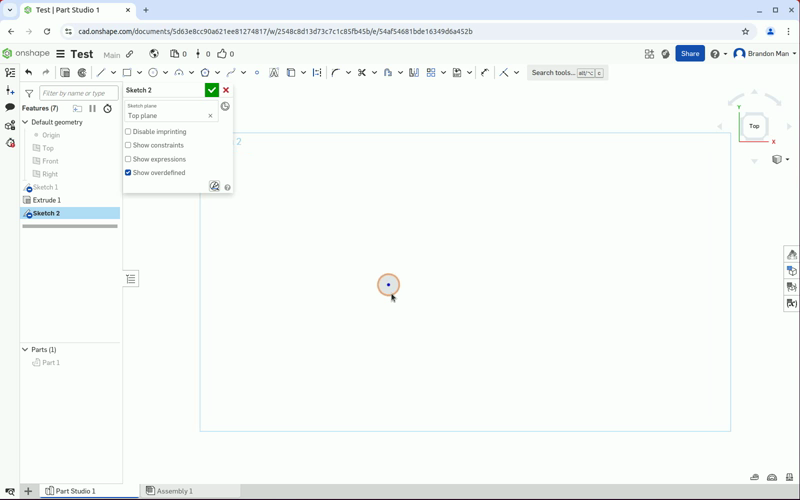
scroll(6)
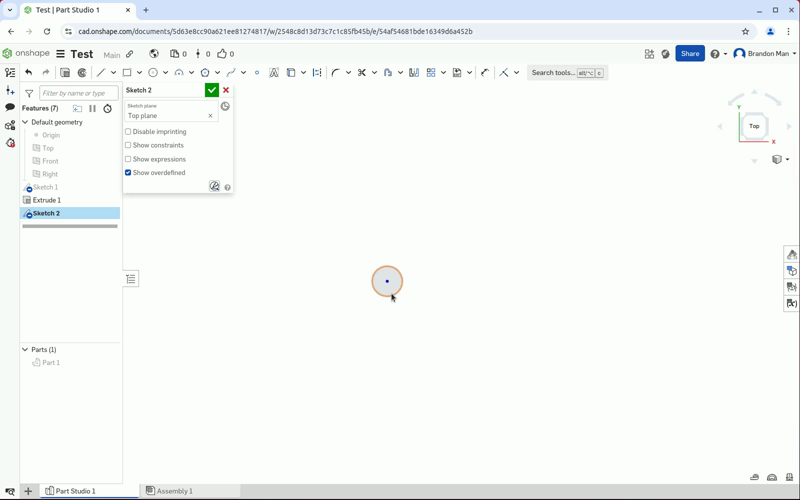
scroll(6)
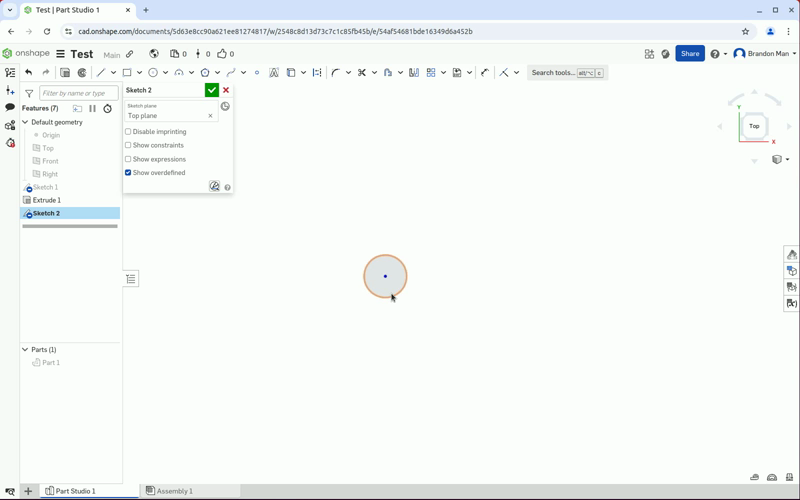
scroll(6)
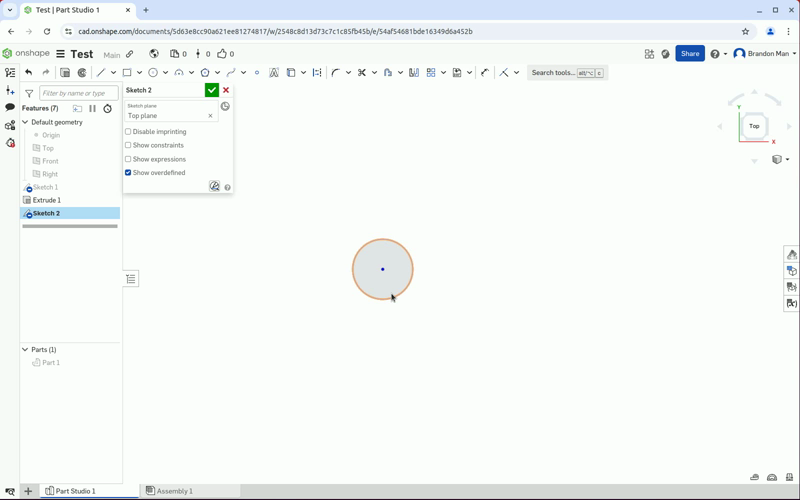
scroll(6)
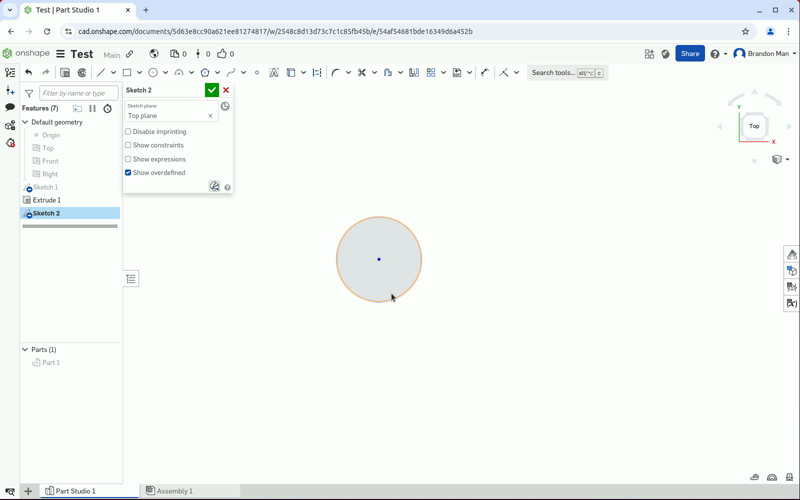
scroll(6)
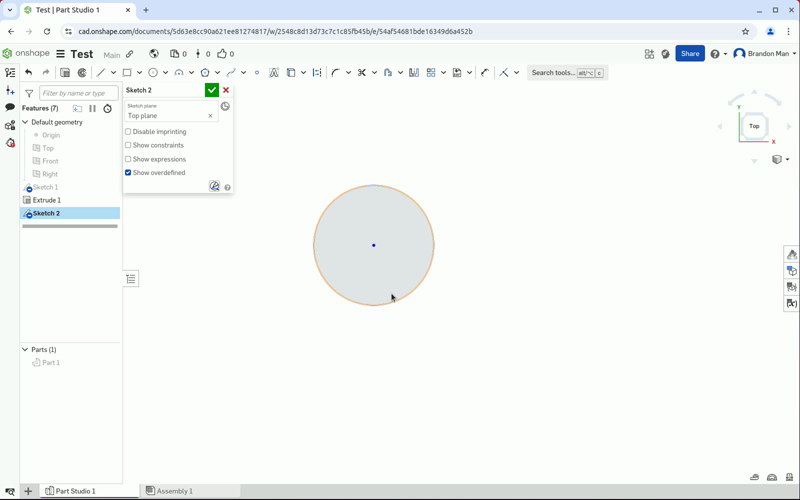
scroll(6)
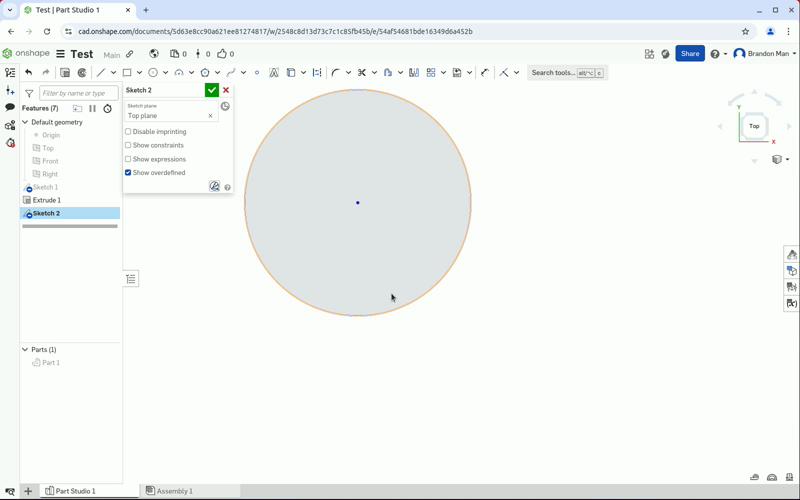
click(391, 293)
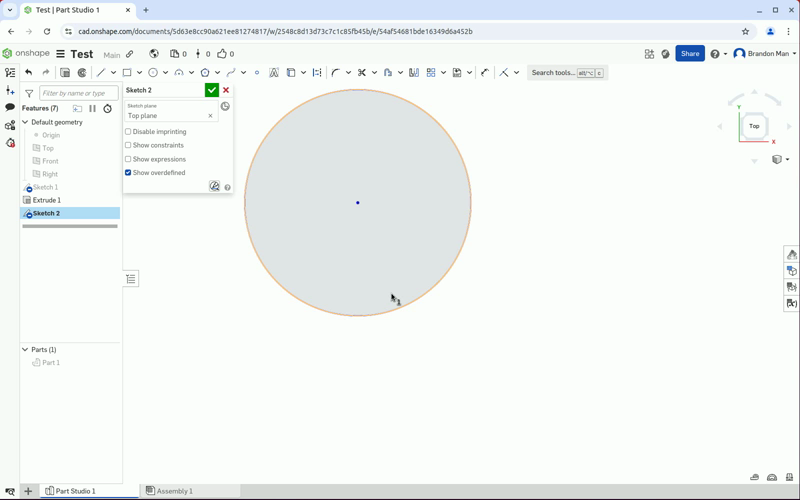
scroll(-6)
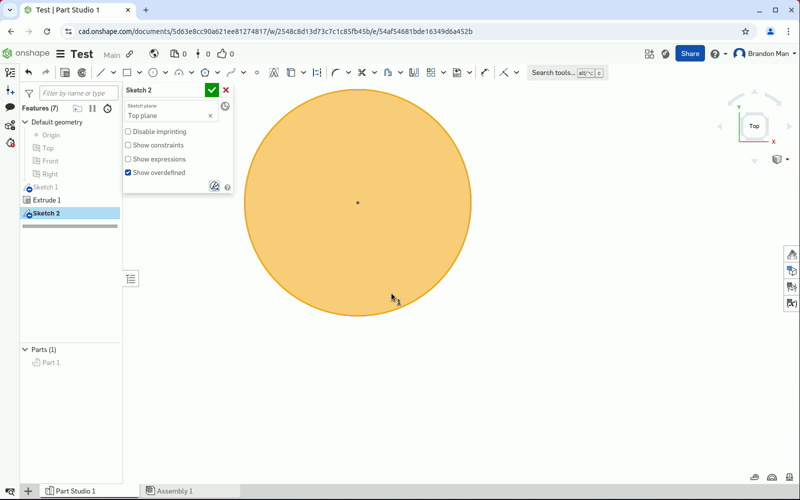
scroll(-6)
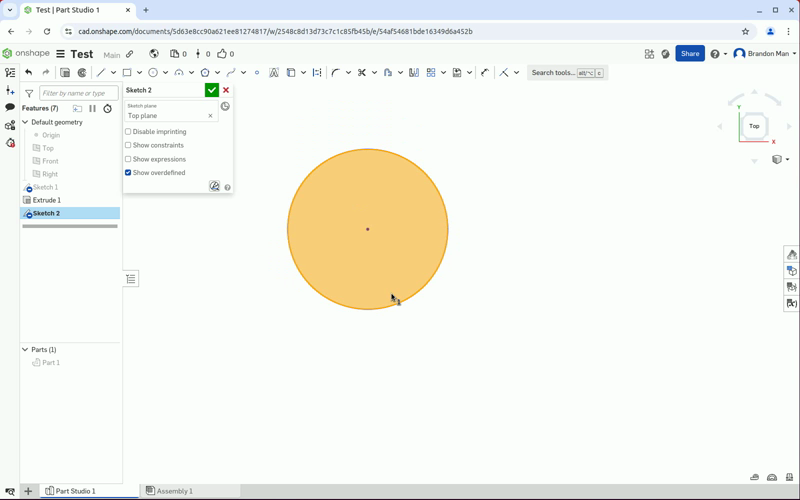
scroll(-6)
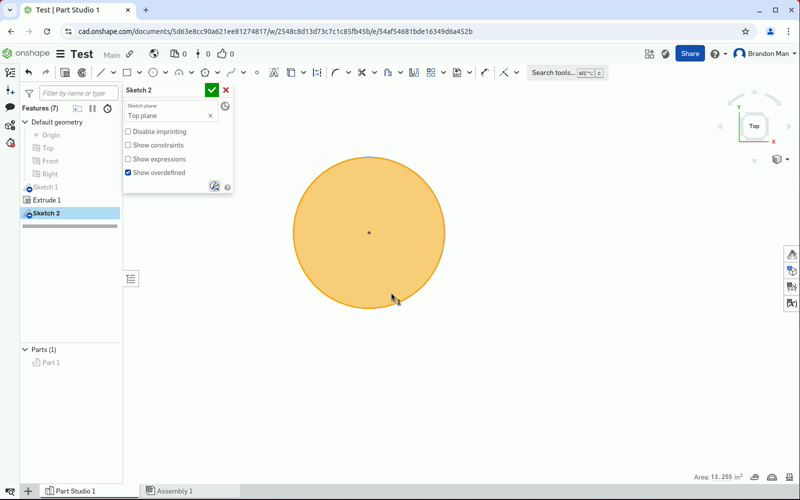
scroll(-6)
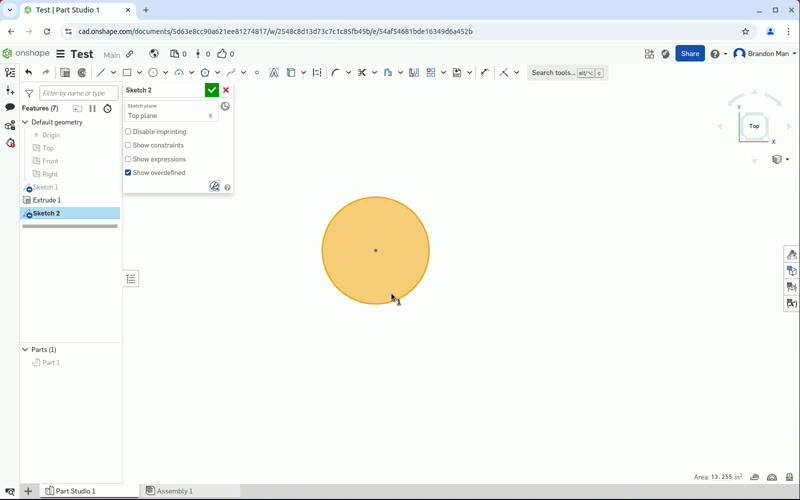
scroll(-6)
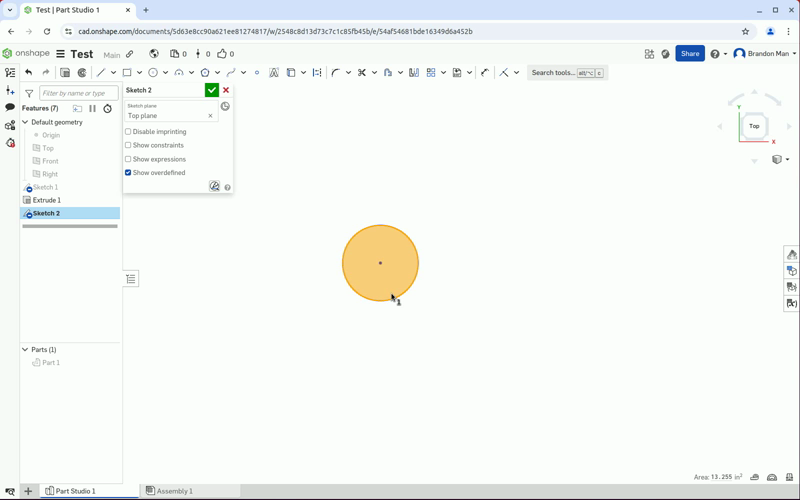
scroll(-6)
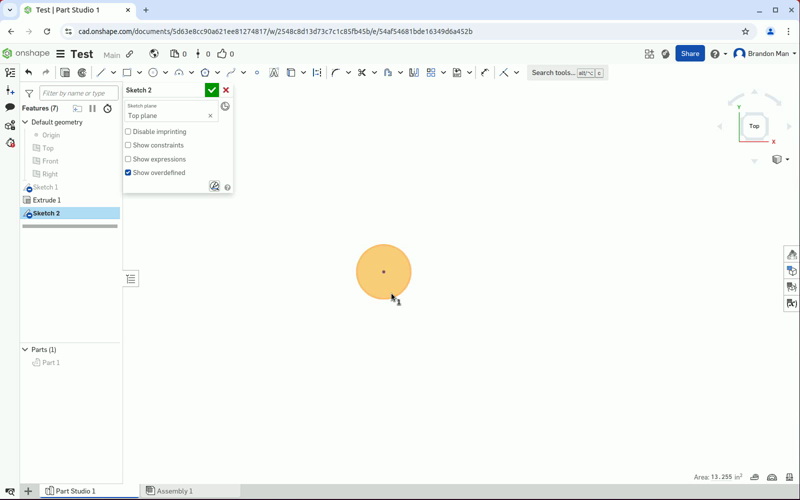
scroll(-6)
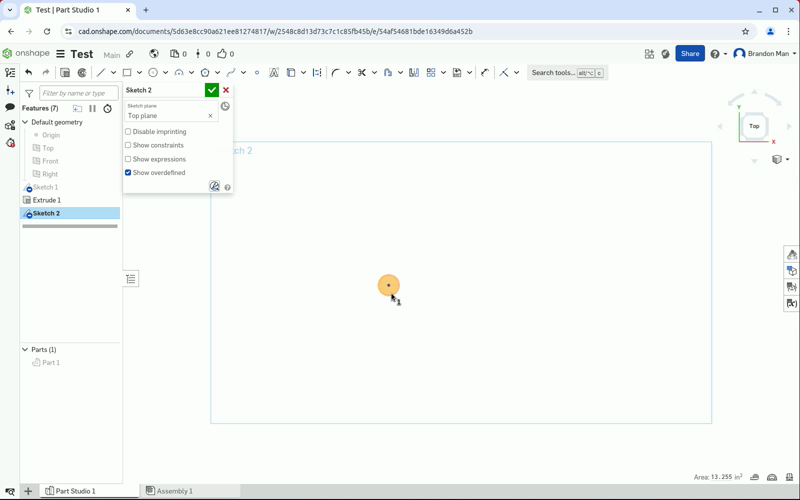
mouse_move(73, 352)
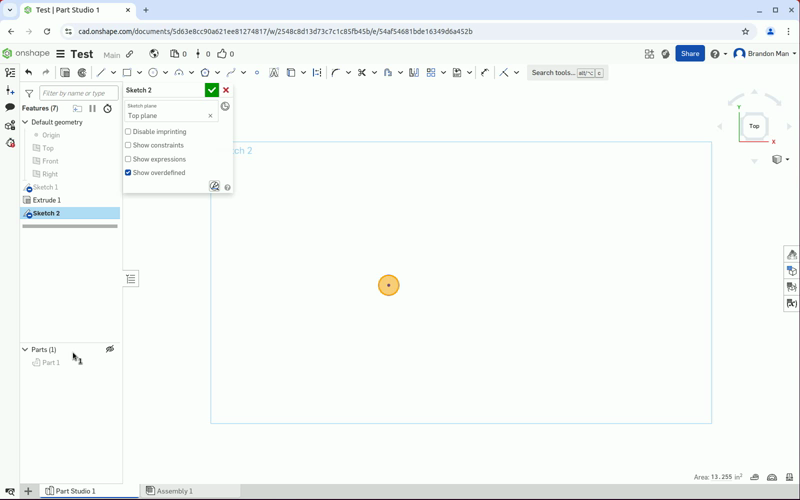
key(shift+y)
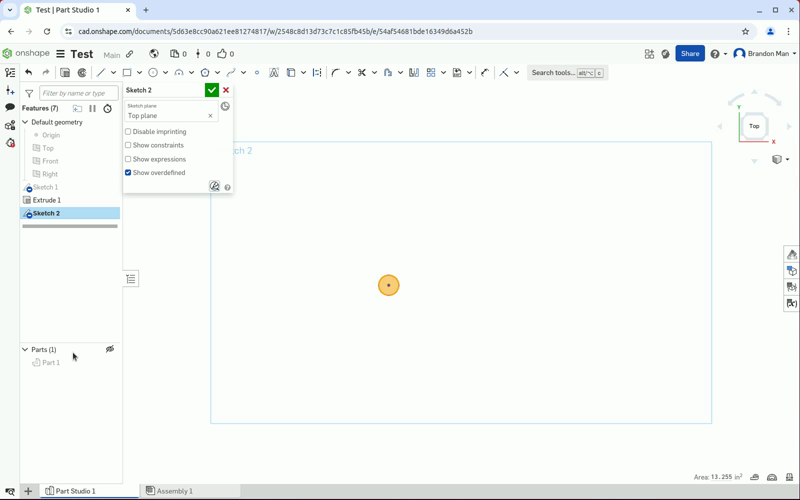
key(shift+e)
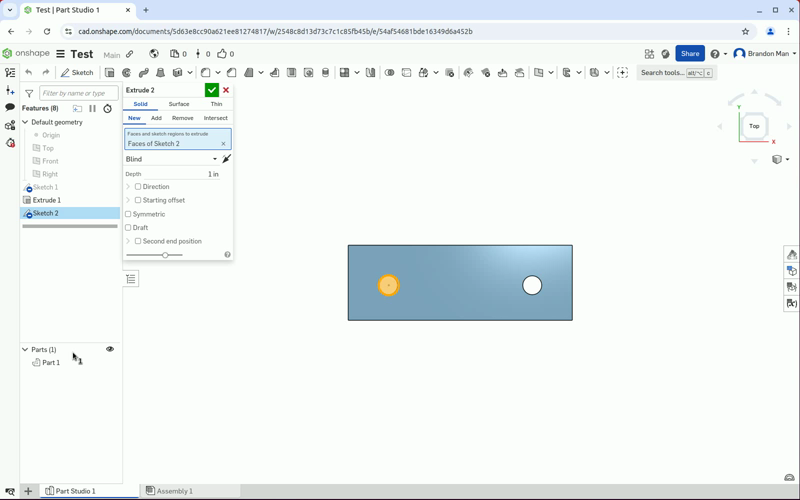
mouse_move(143, 106)
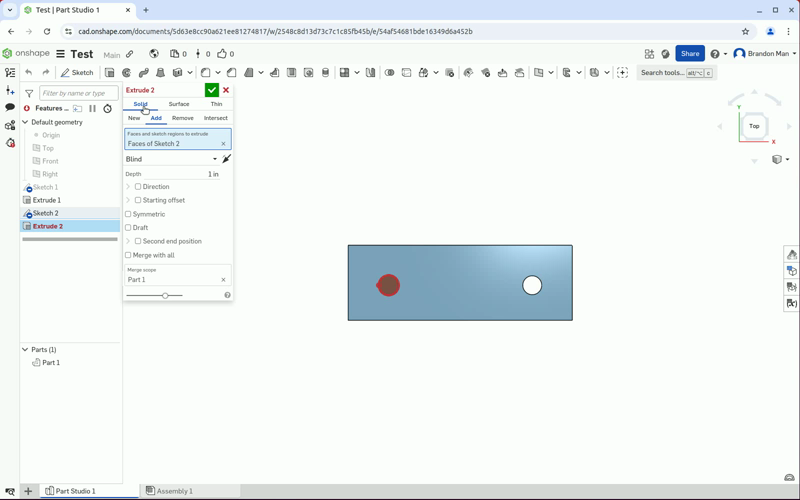
click(143, 106)
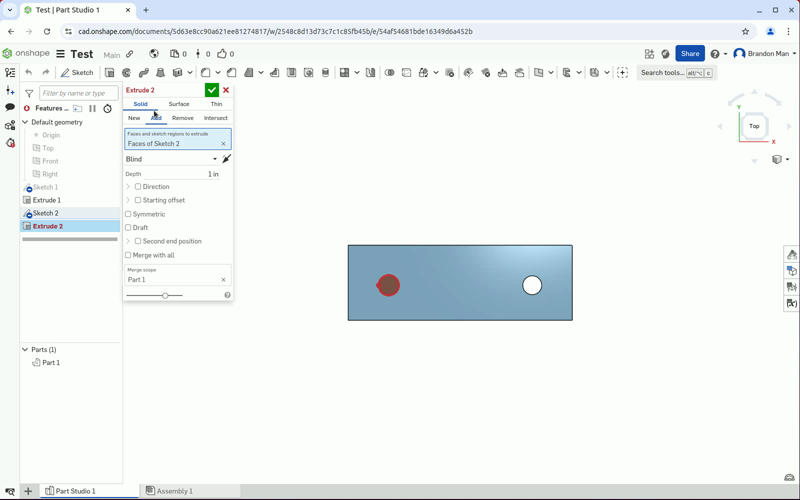
mouse_move(186, 120)
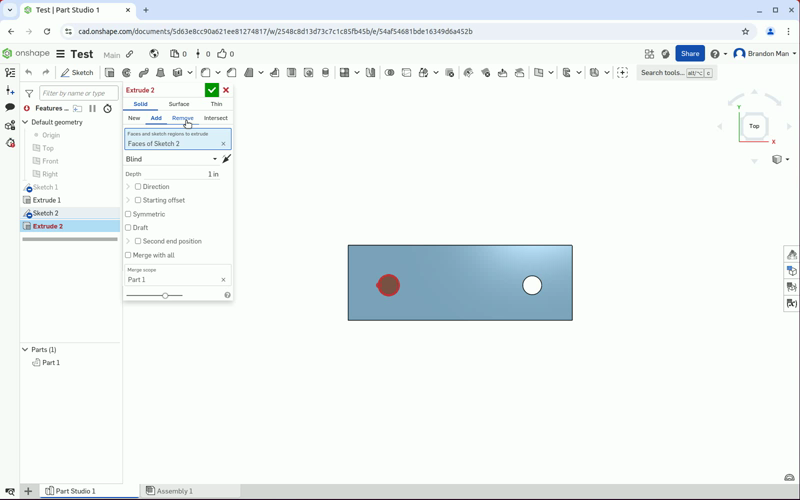
click(186, 120)
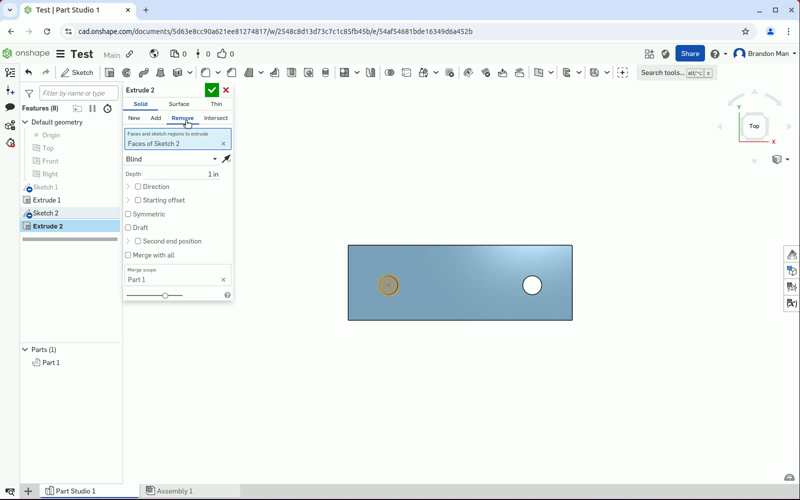
key(tab, 4)
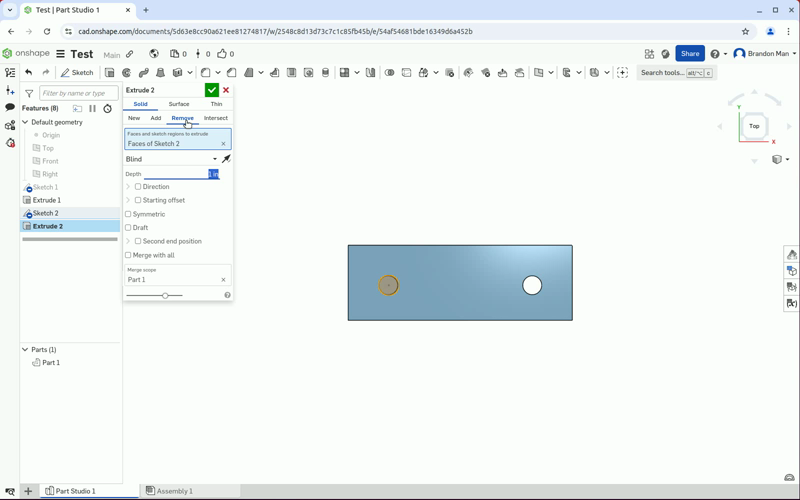
text(5.777)
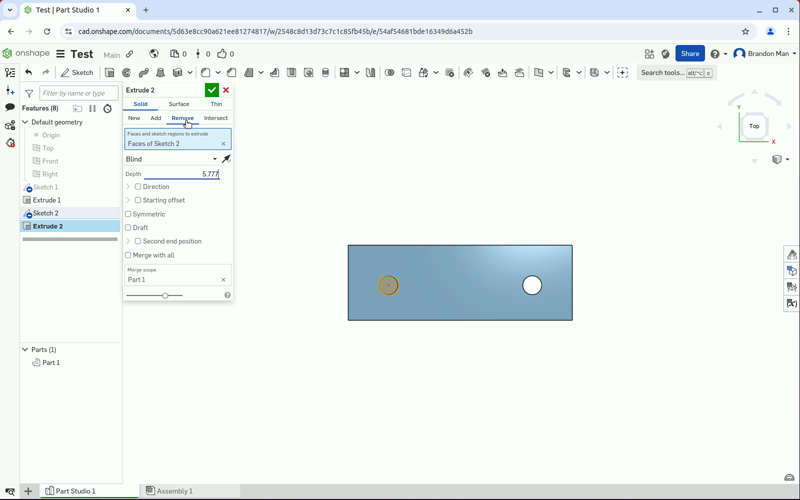
key(tab, 6)
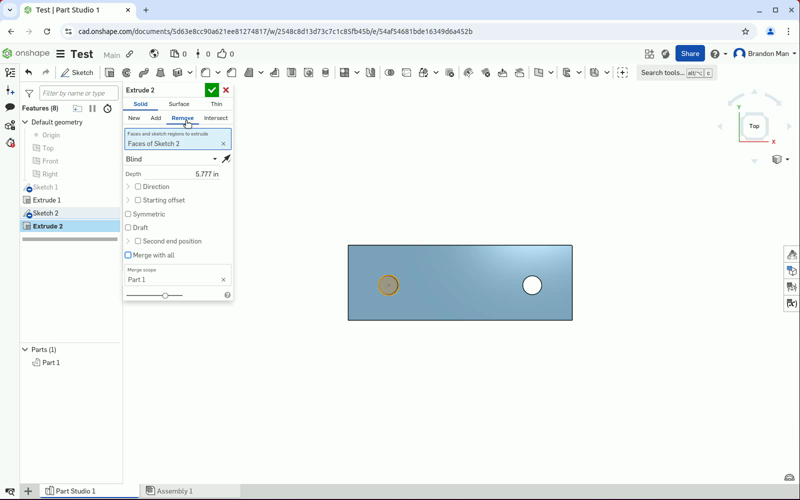
key(space)
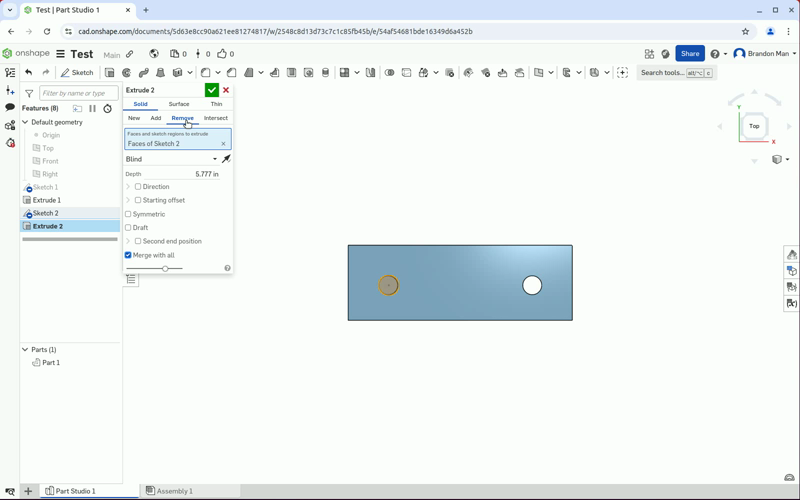
key(enter)
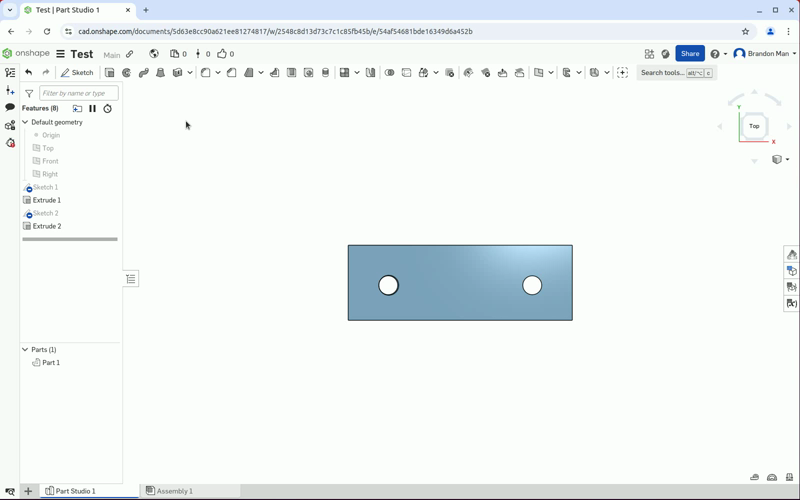
key(shift+h)
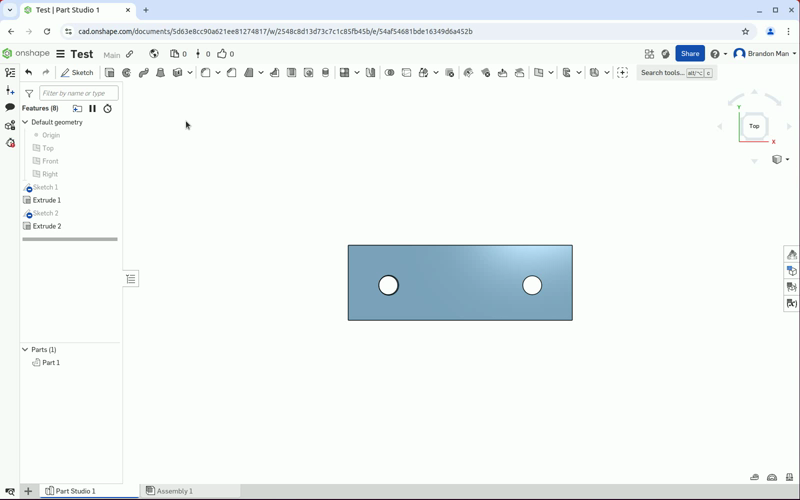
key(shift+h)
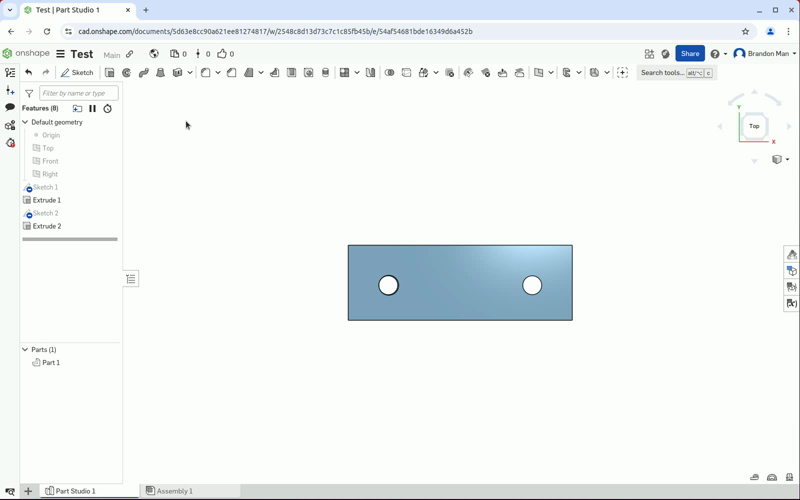
mouse_move(73, 189)
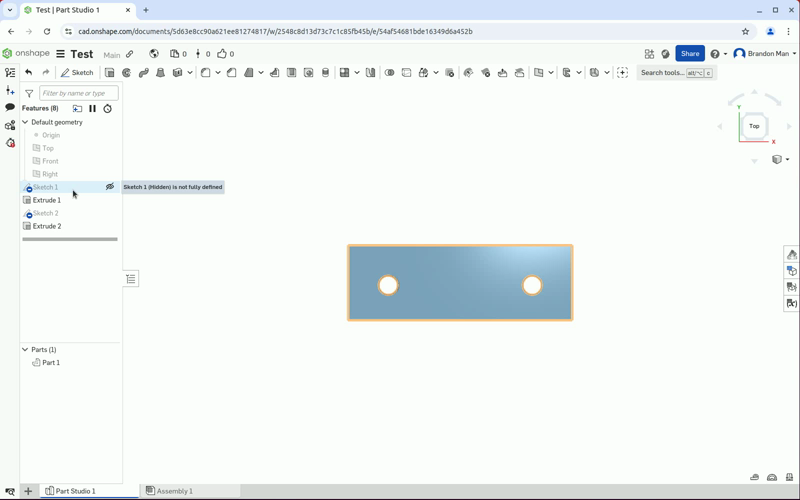
click(73, 189)
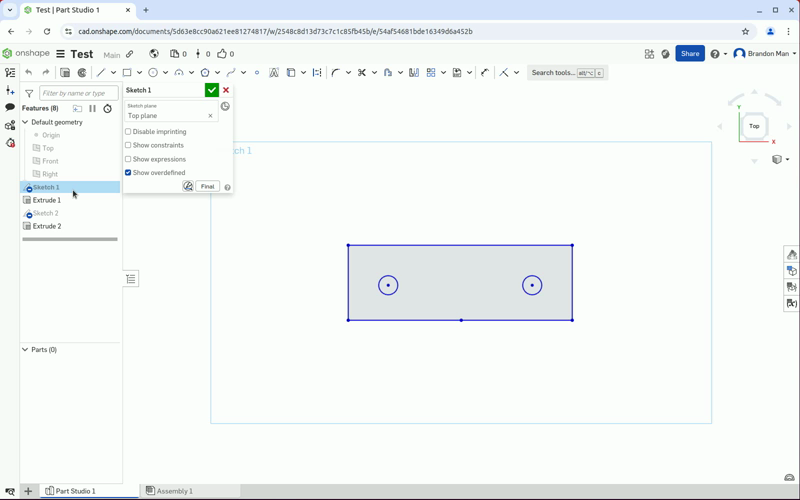
mouse_move(229, 92)
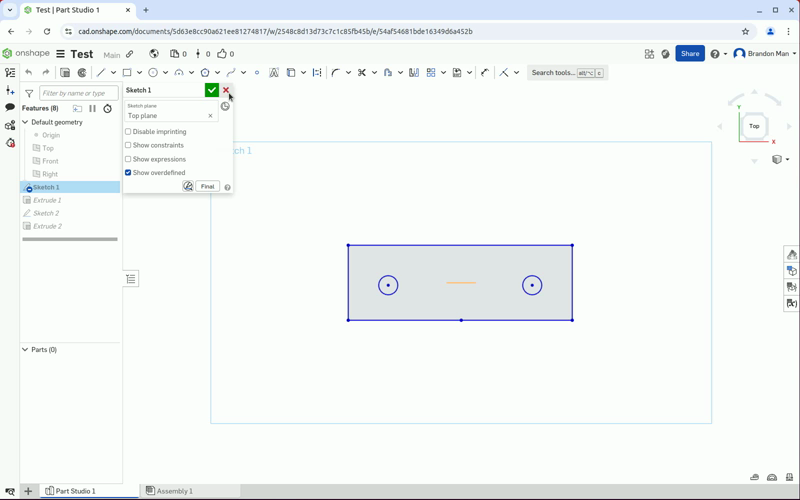
click(229, 92)
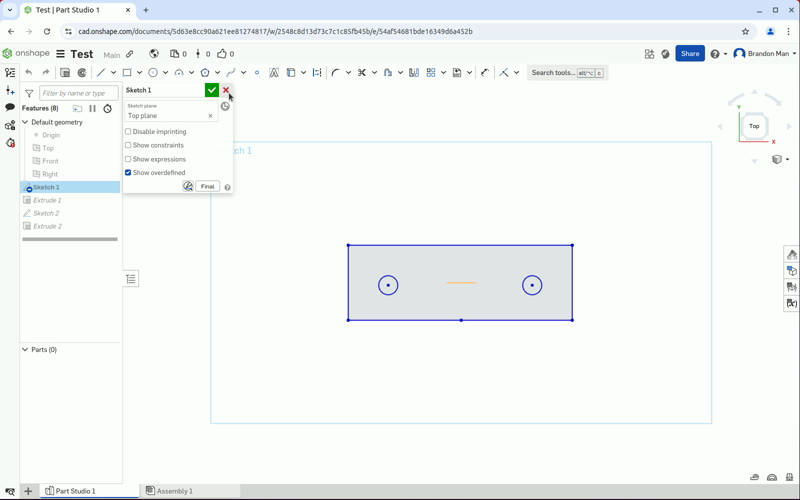
key(shift+s)
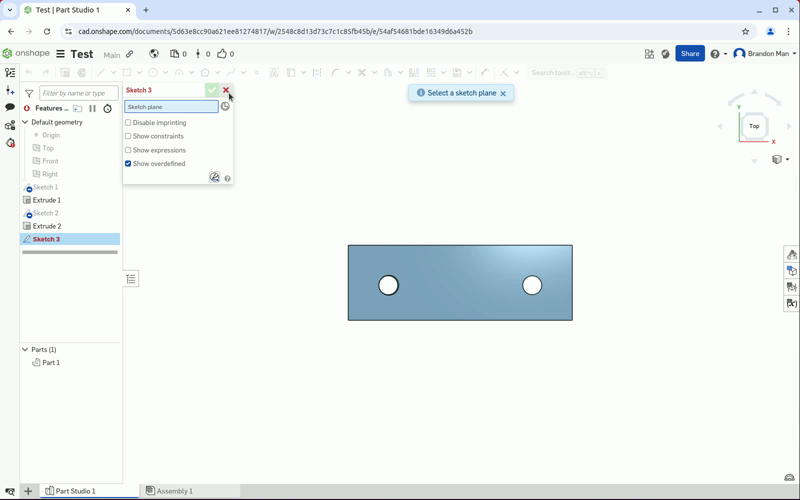
mouse_move(73, 150)
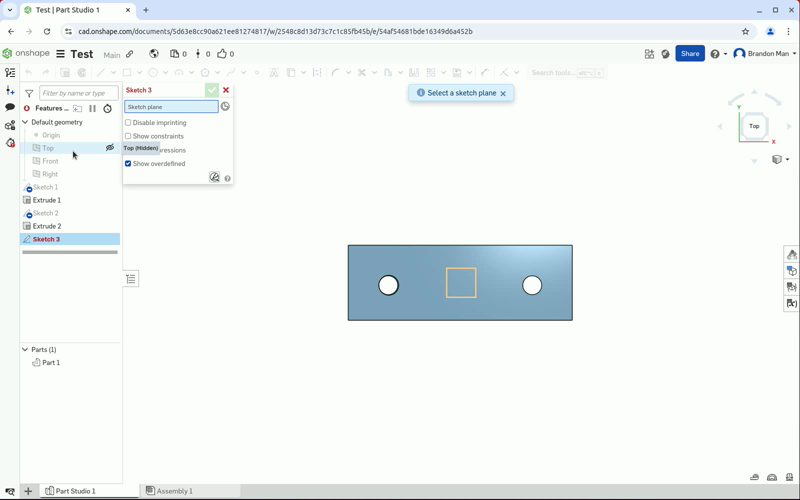
click(73, 150)
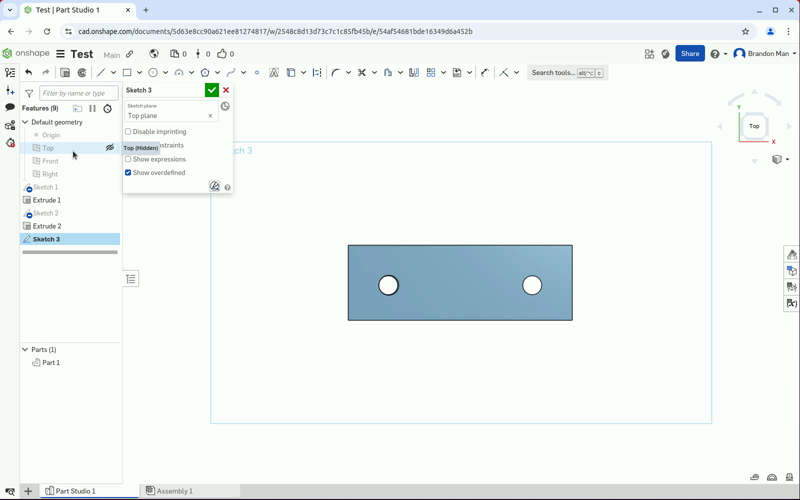
mouse_move(73, 352)
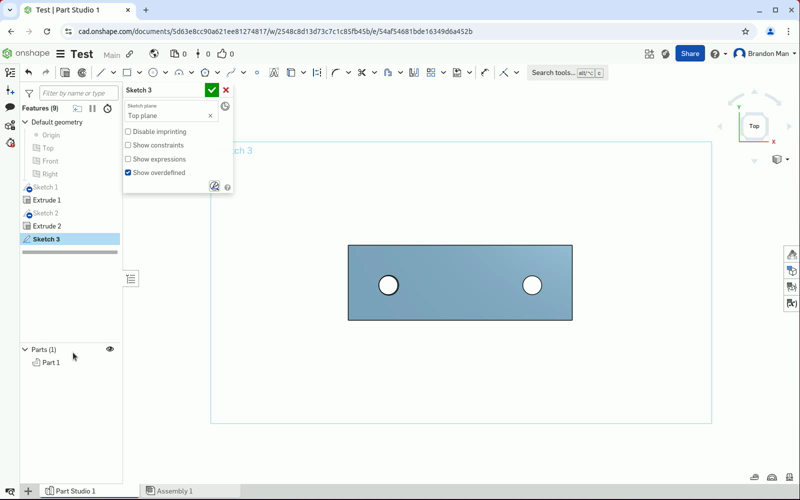
key(y)
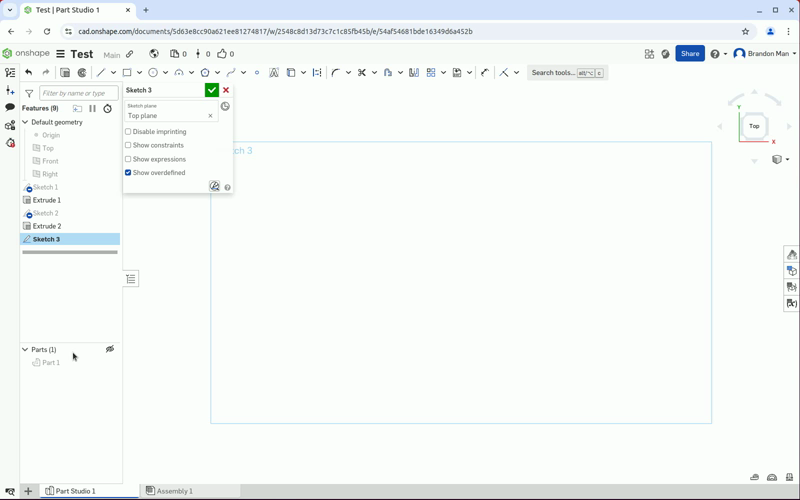
key(c)
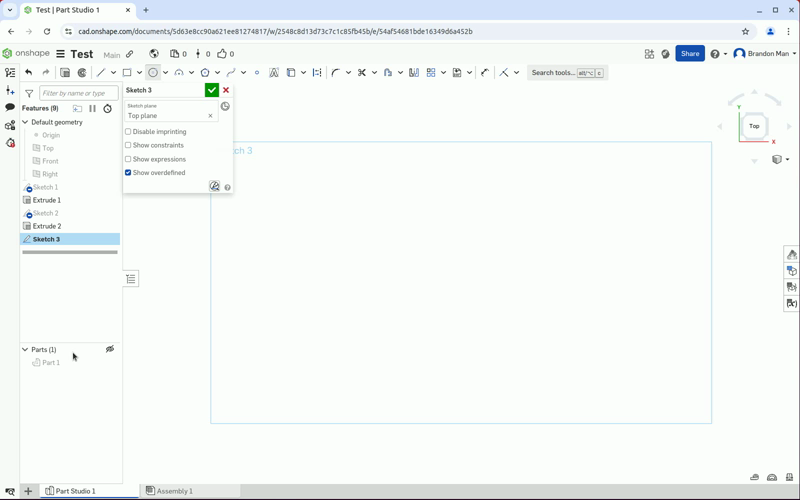
key_down(shift)
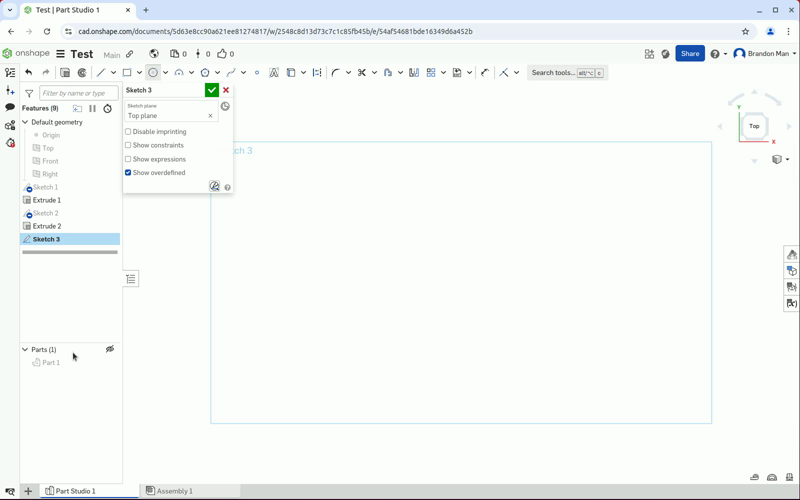
mouse_move(534, 285)
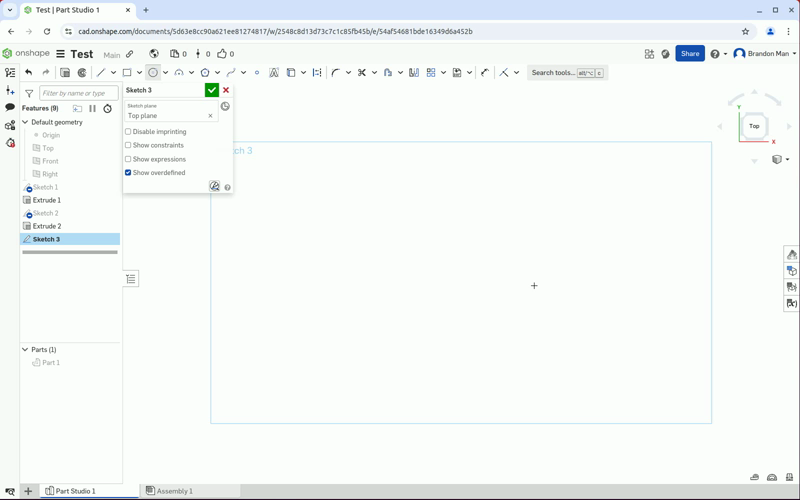
click(534, 285)
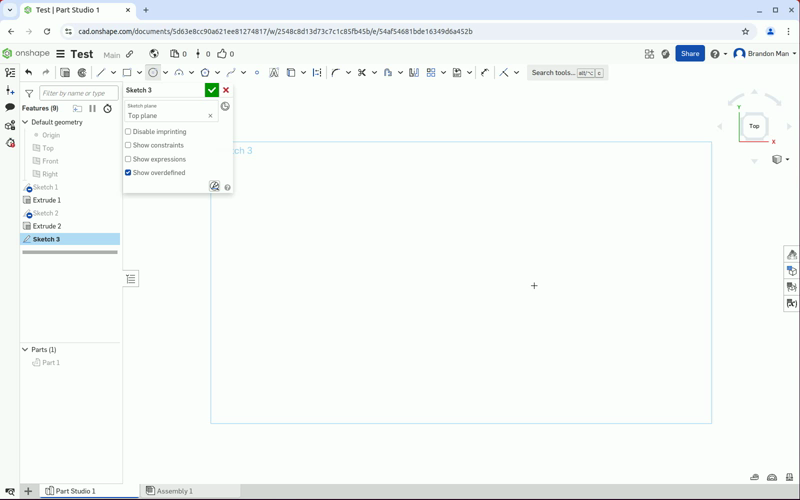
key_up(shift)
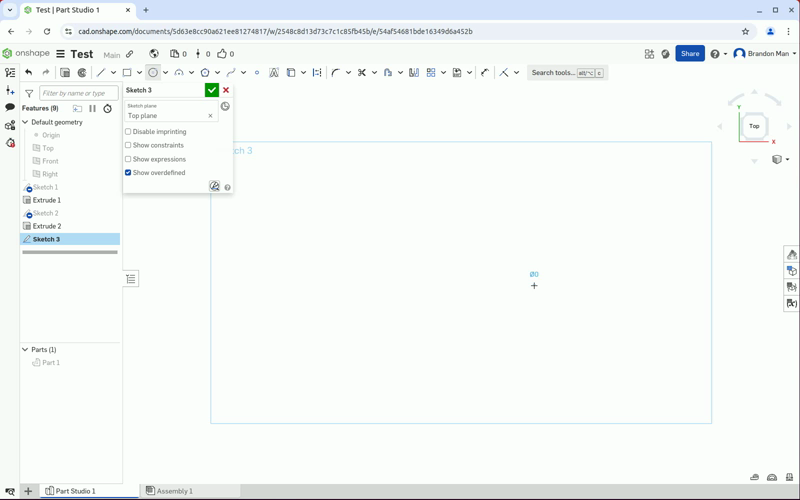
mouse_move(543, 285)
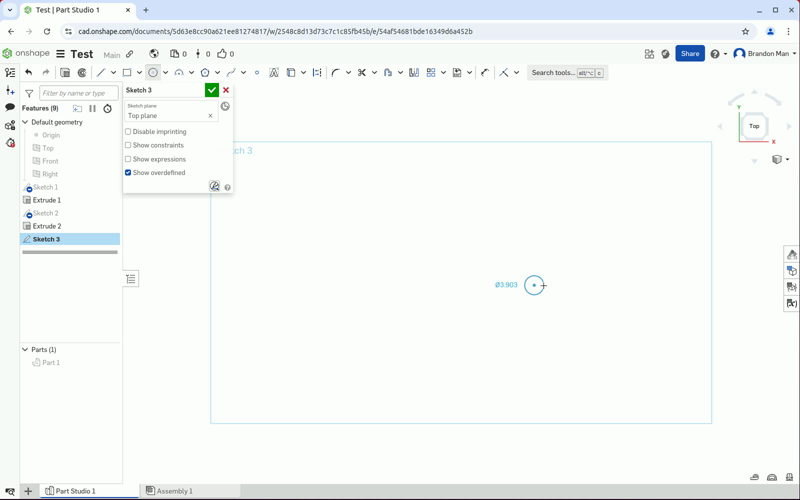
click(543, 285)
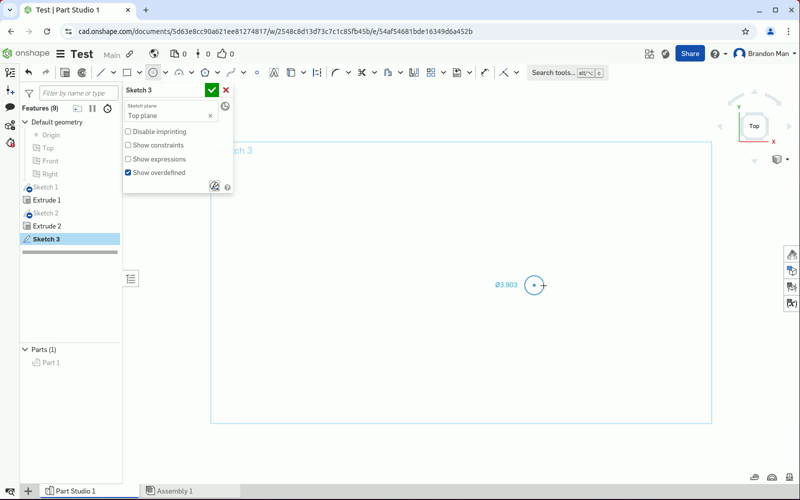
key(esc)
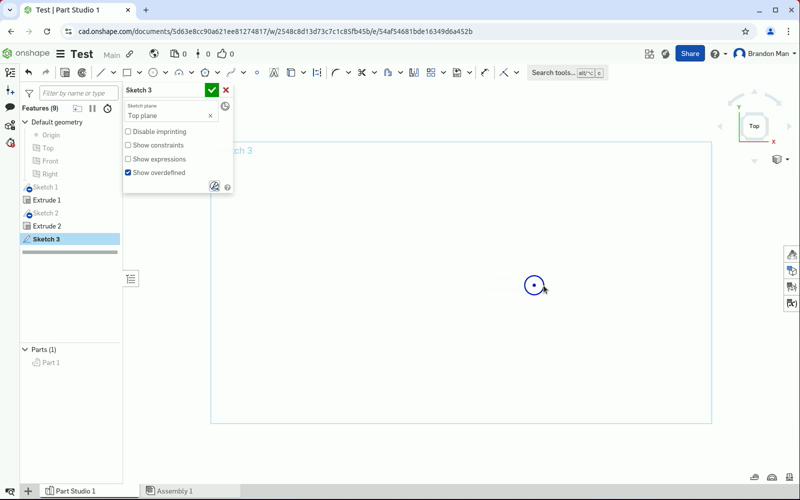
mouse_move(539, 278)
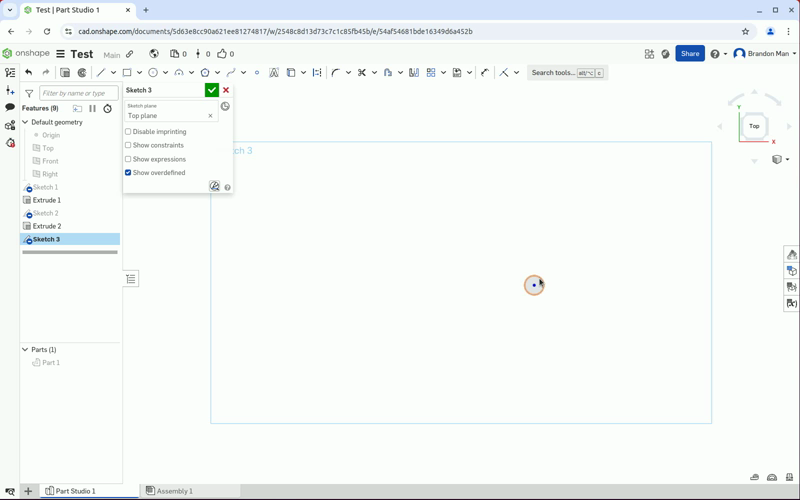
scroll(6)
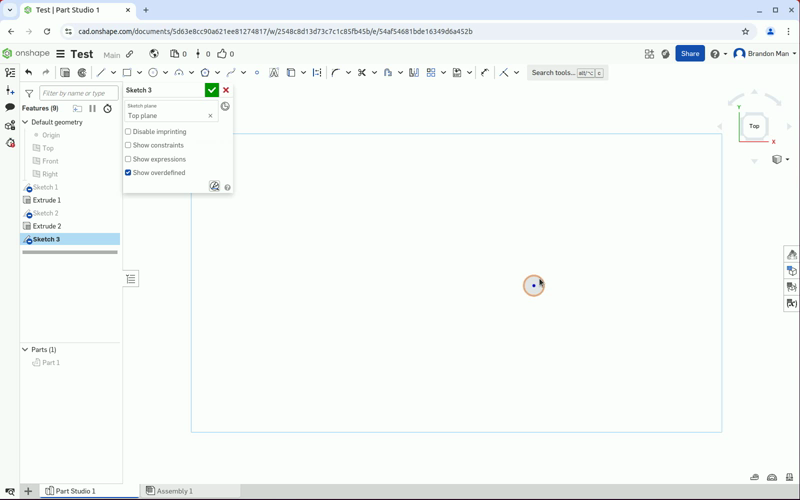
scroll(6)
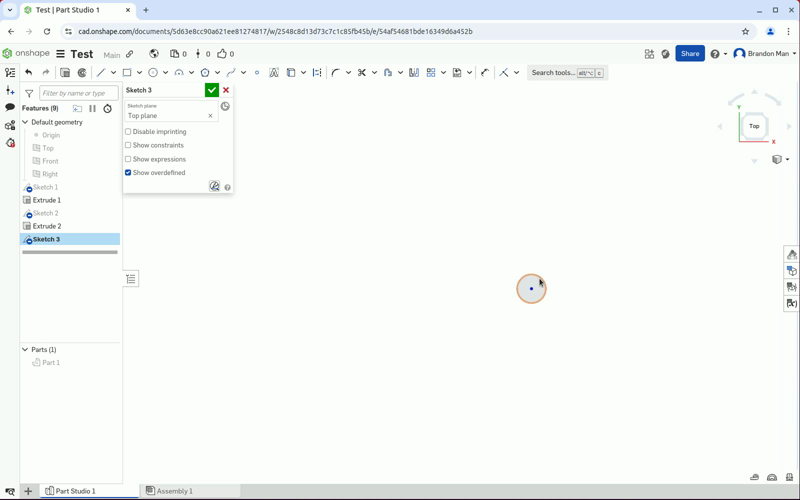
scroll(6)
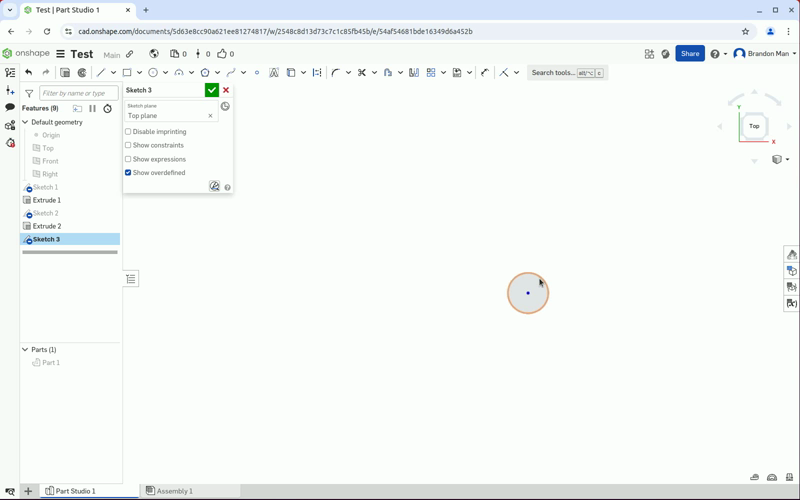
scroll(6)
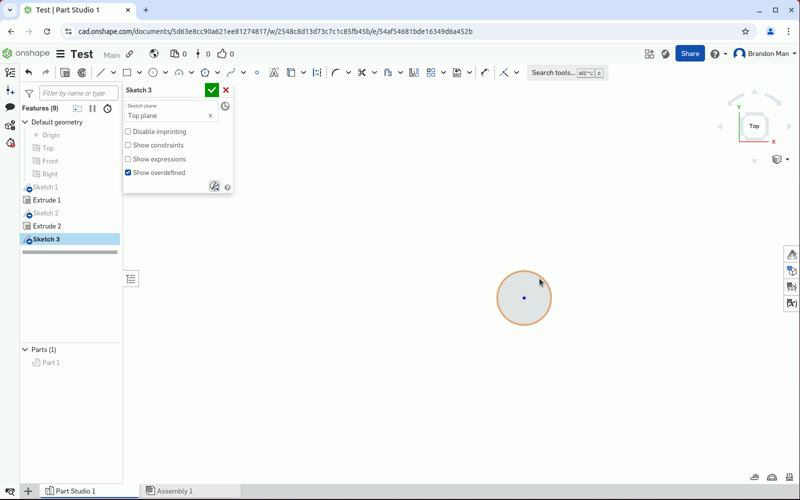
scroll(6)
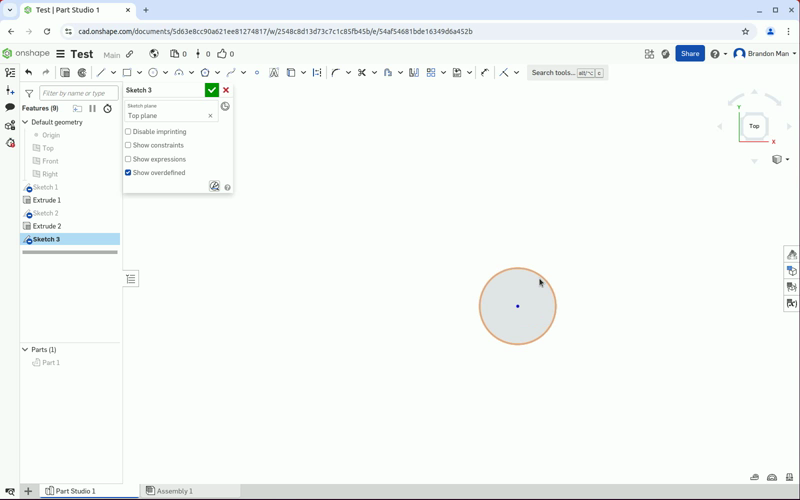
scroll(6)
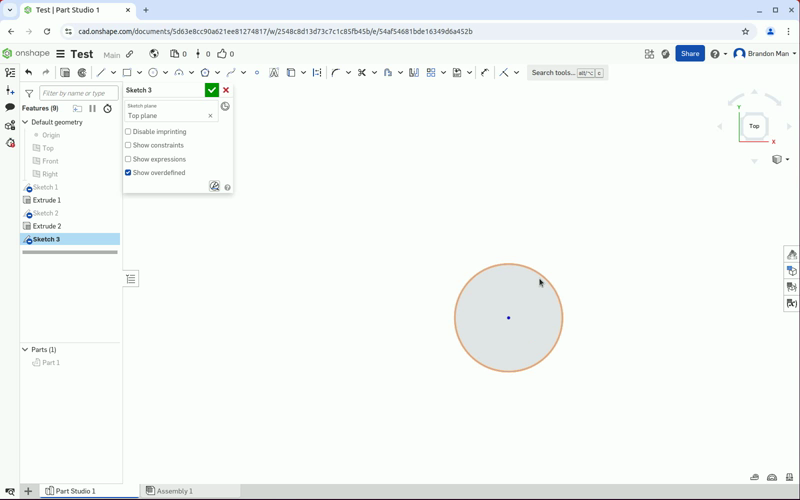
scroll(6)
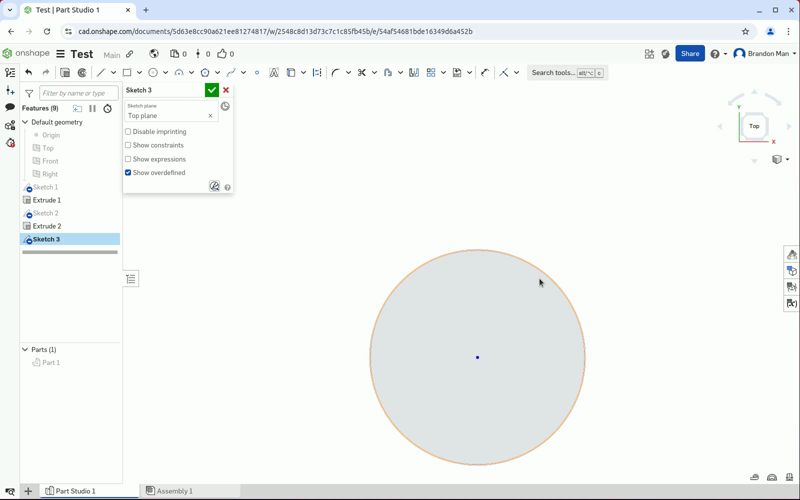
click(539, 278)
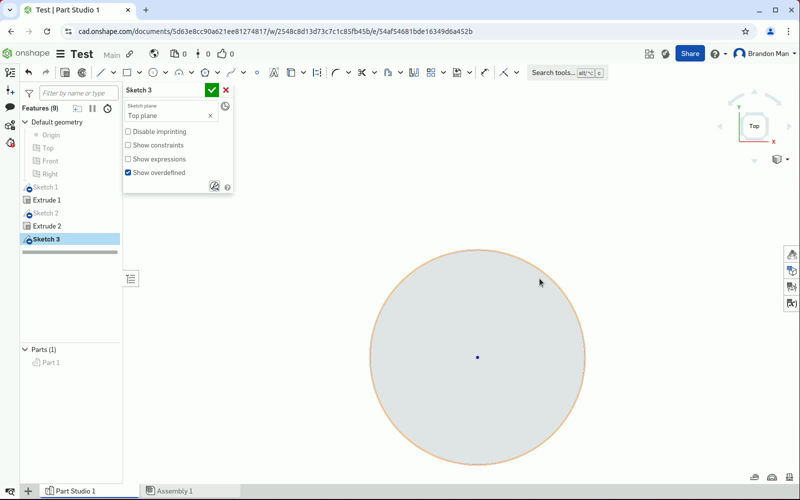
scroll(-6)
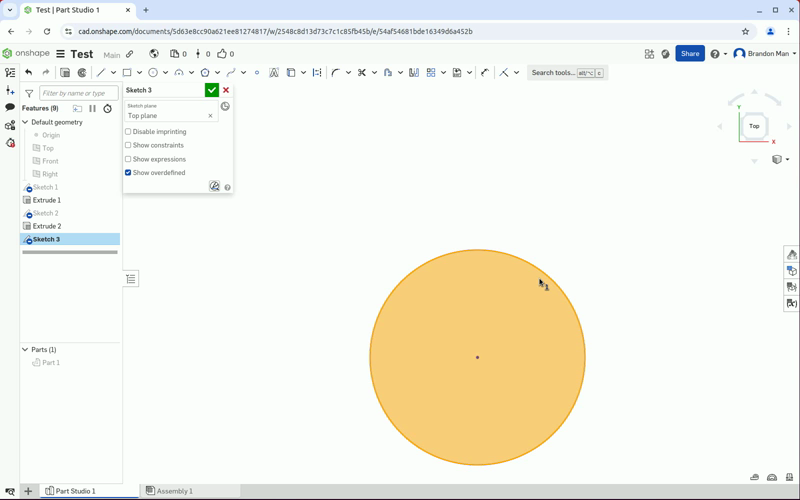
scroll(-6)
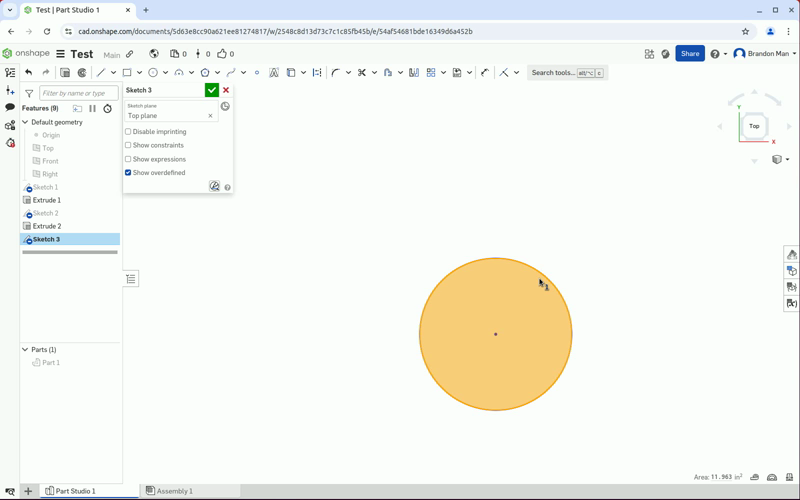
scroll(-6)
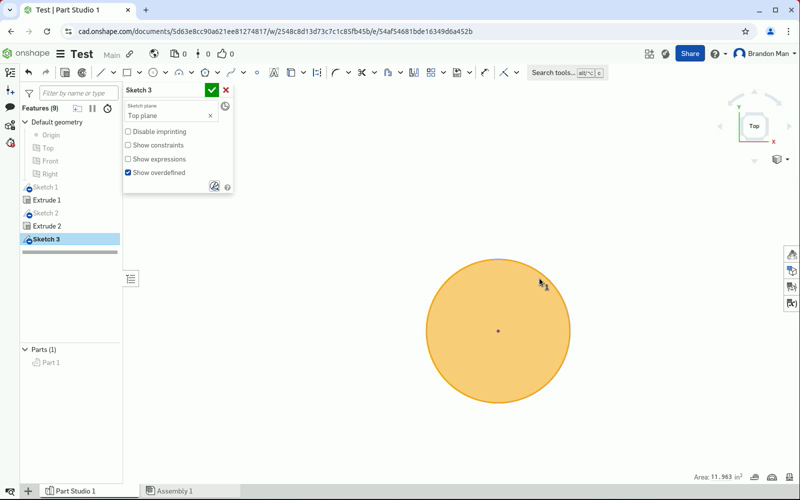
scroll(-6)
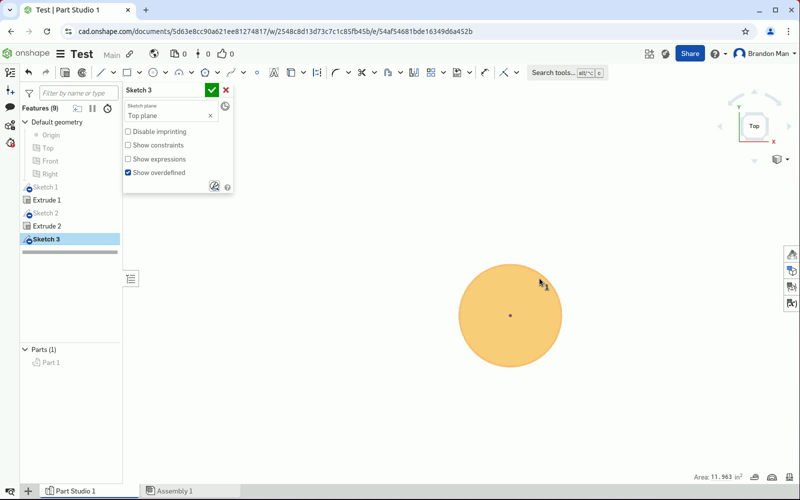
scroll(-6)
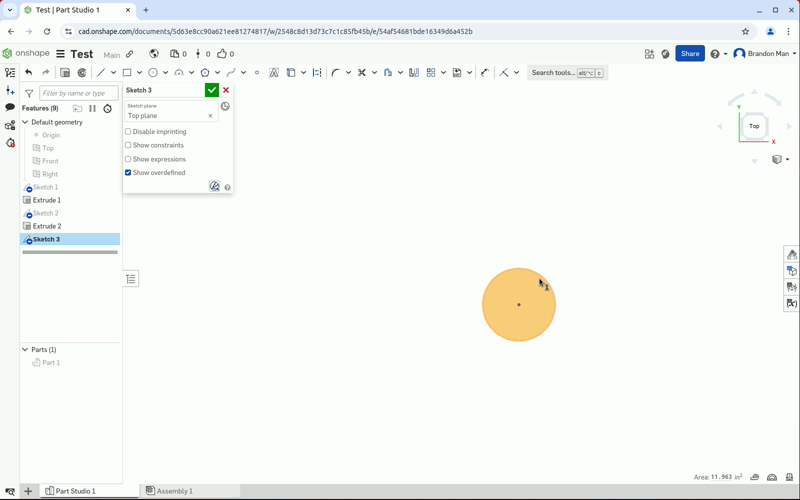
scroll(-6)
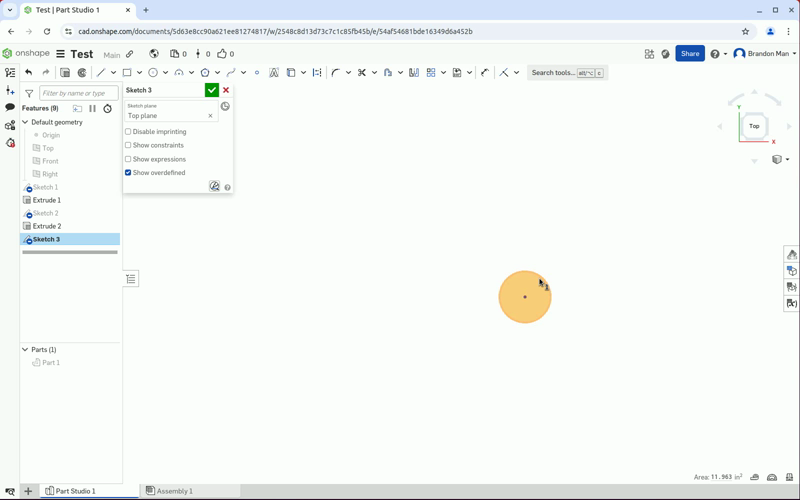
scroll(-6)
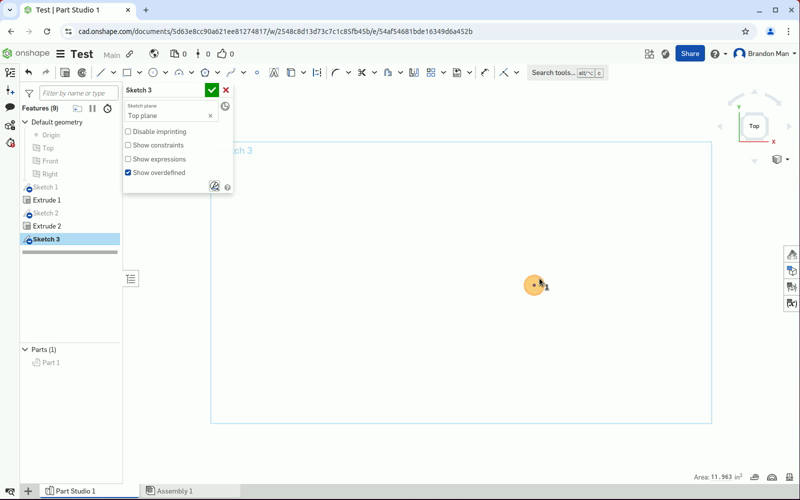
mouse_move(73, 352)
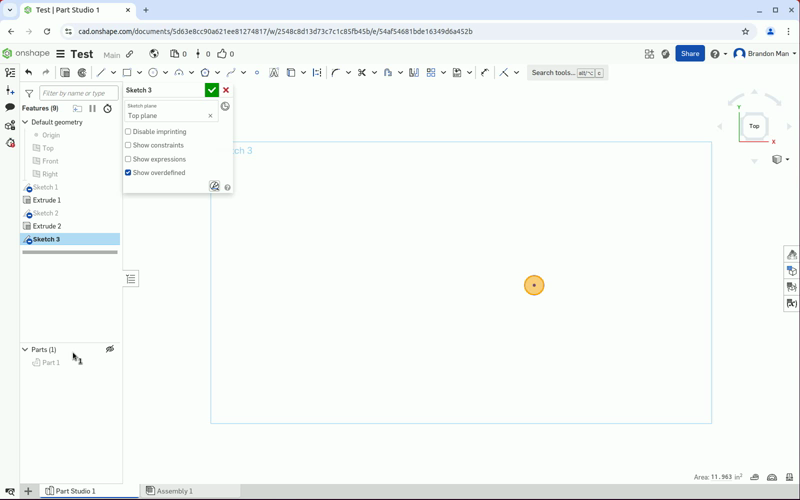
key(shift+y)
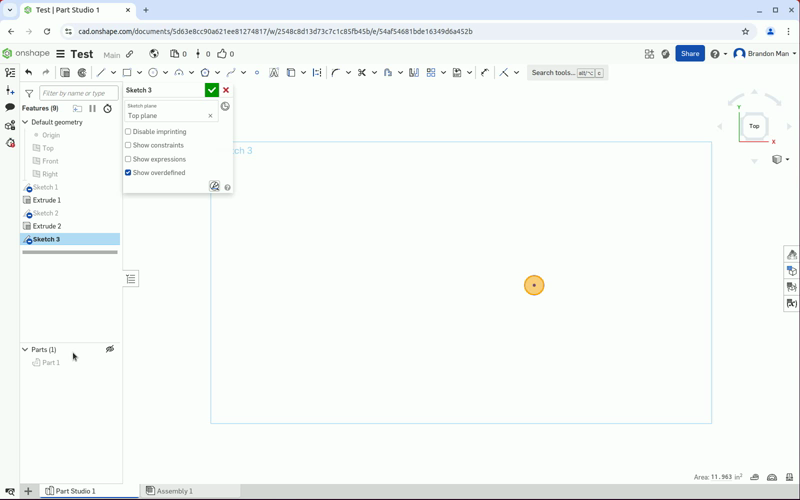
key(shift+e)
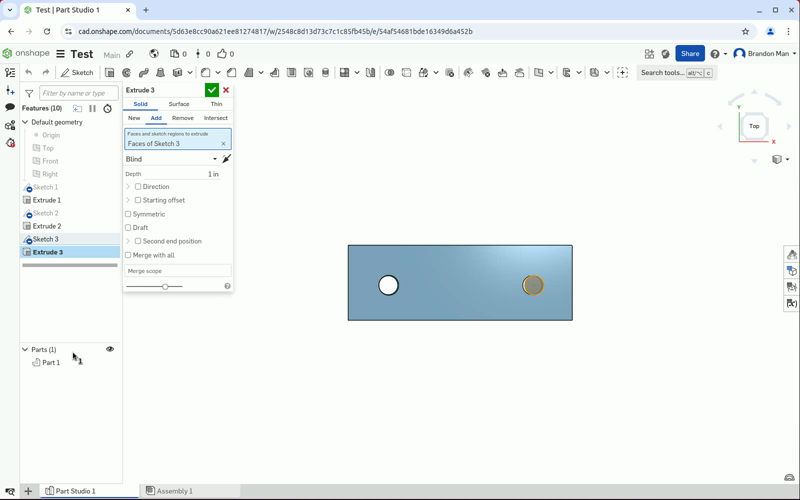
mouse_move(143, 106)
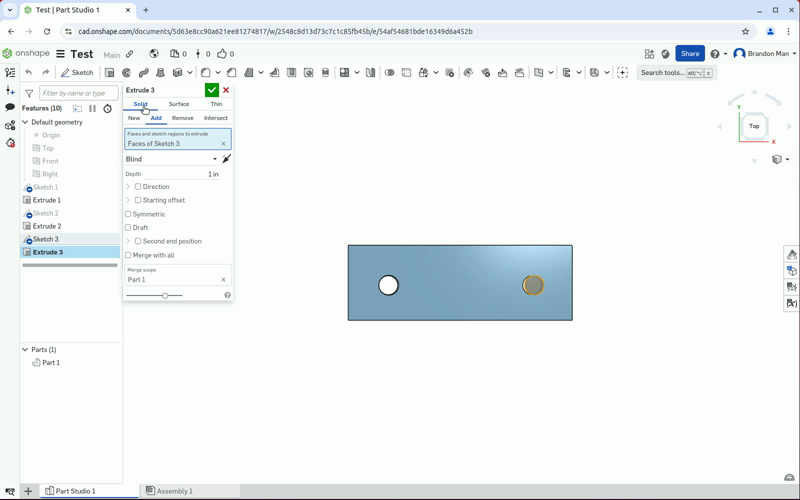
click(143, 106)
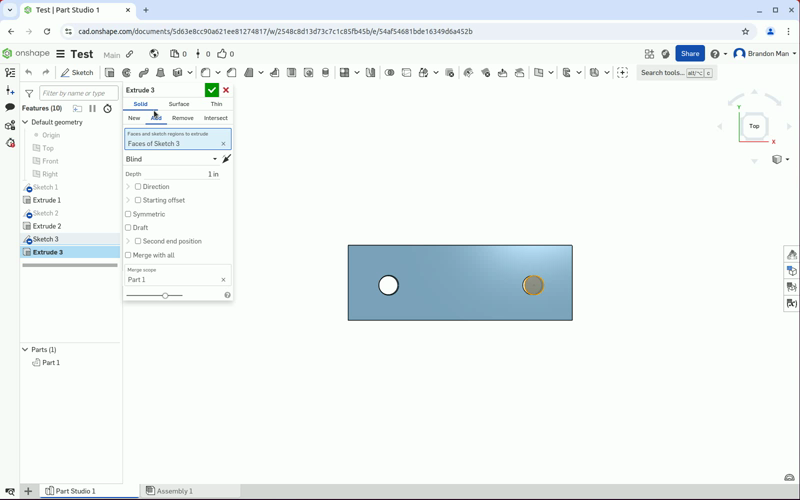
mouse_move(186, 120)
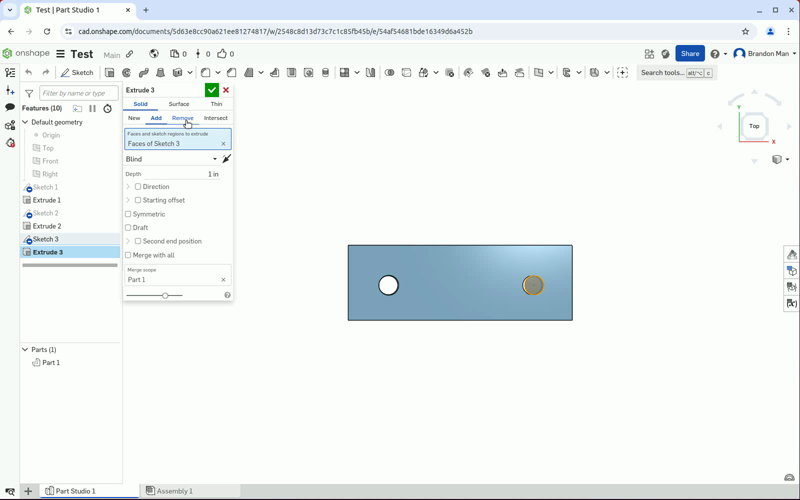
click(186, 120)
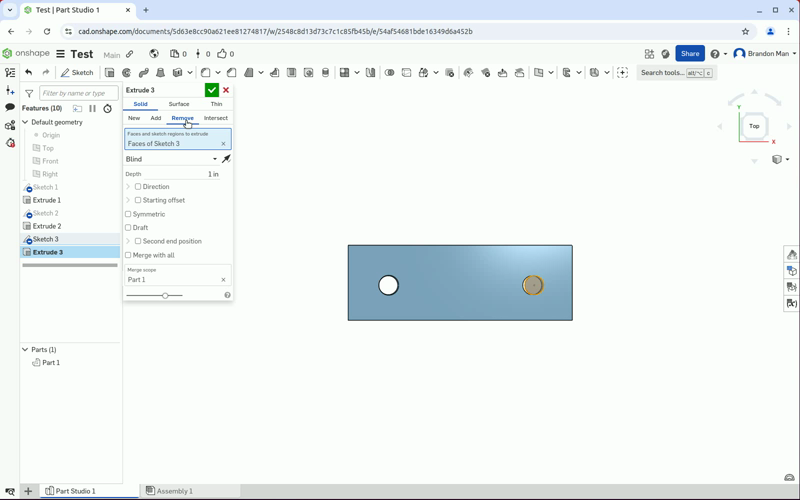
key(tab, 4)
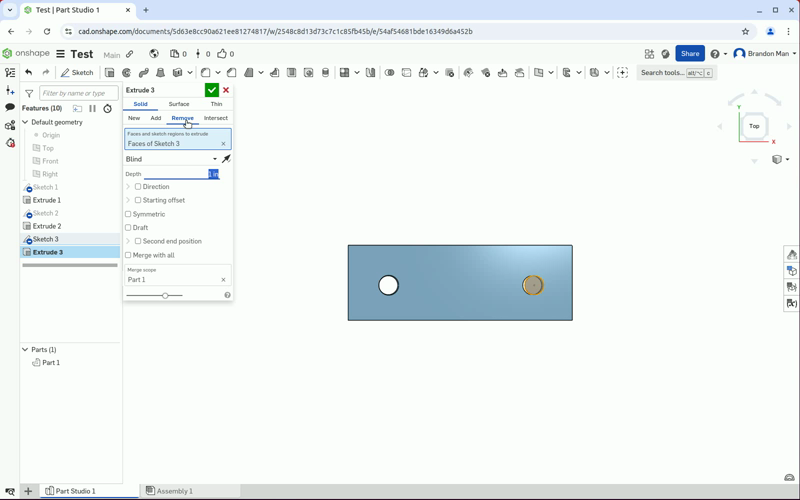
text(5.777)
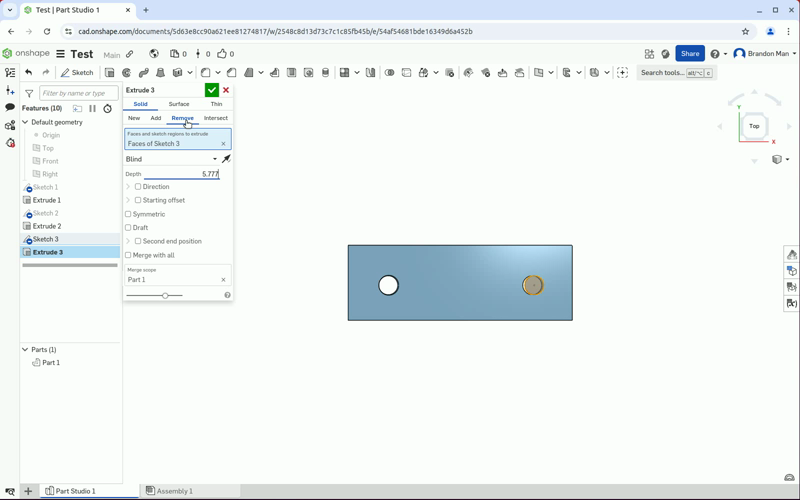
key(tab, 6)
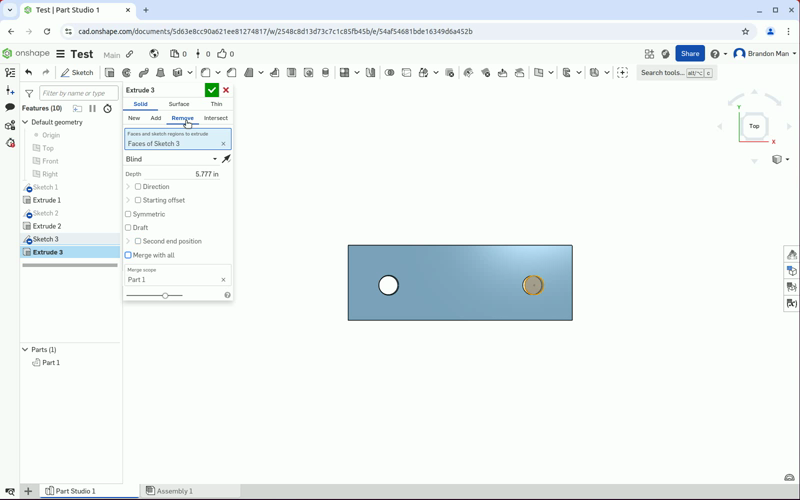
key(space)
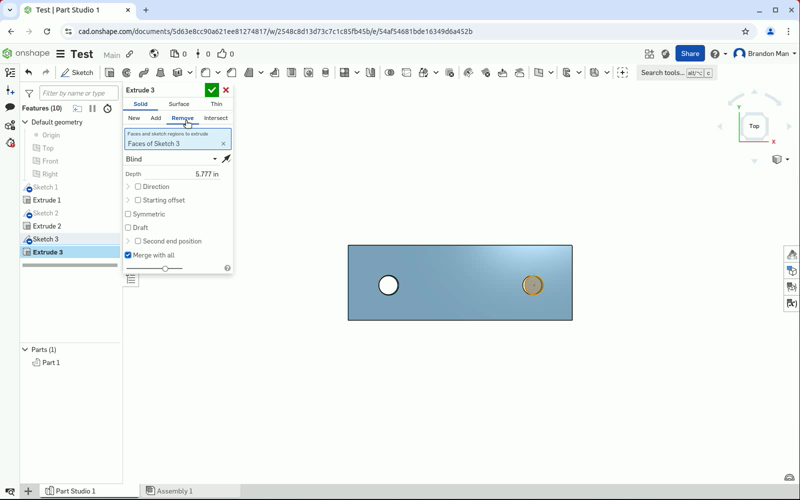
key(enter)
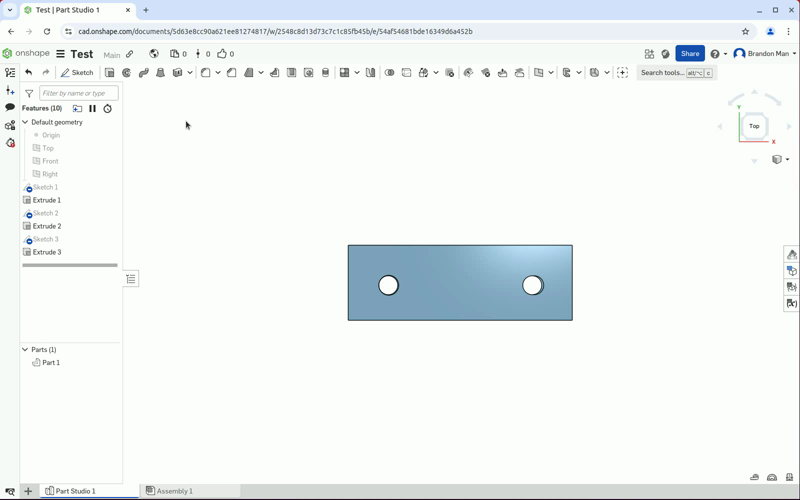
key(shift+h)
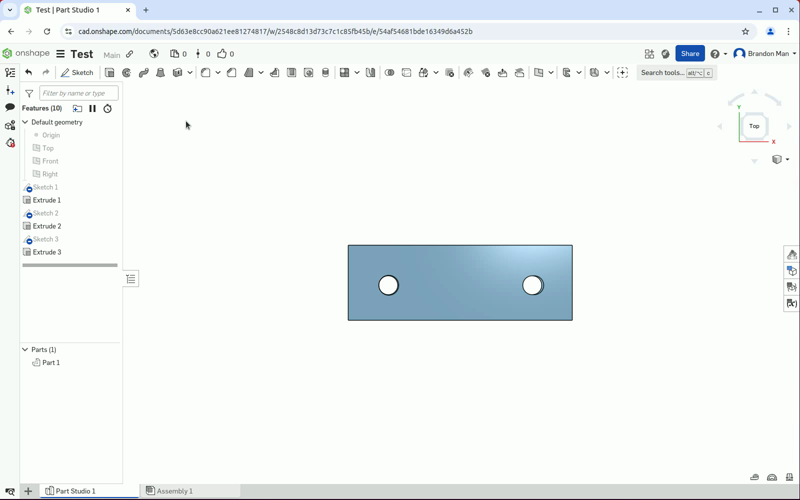
key(shift+h)
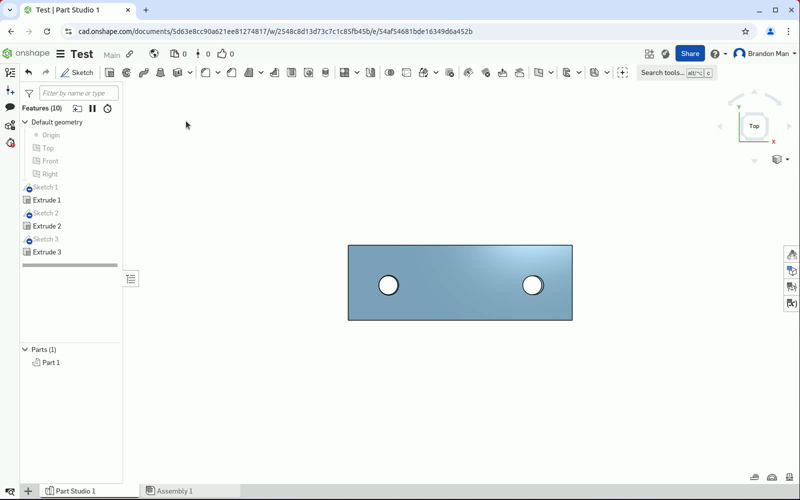
mouse_move(73, 189)
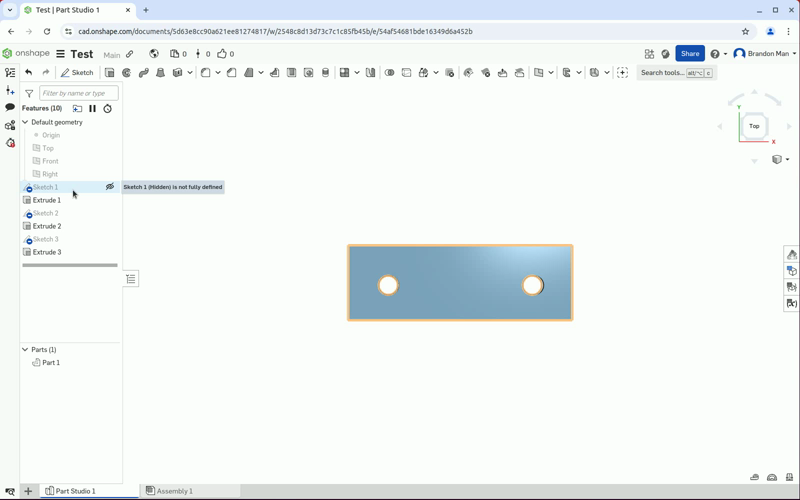
click(73, 189)
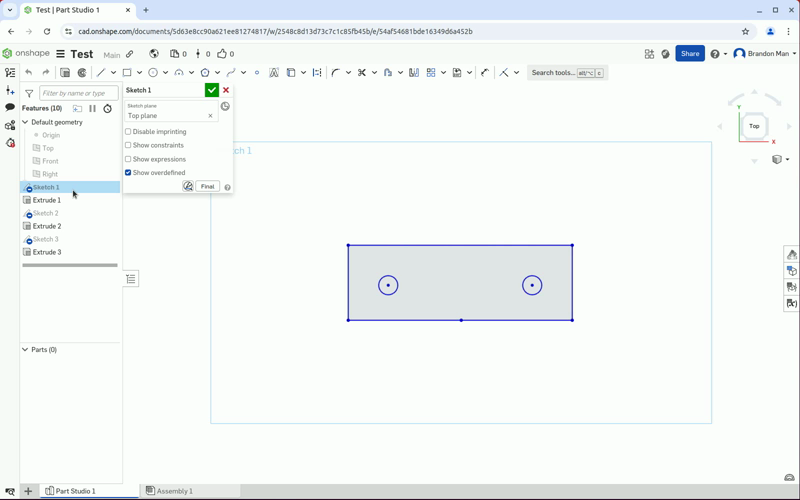
mouse_move(229, 92)
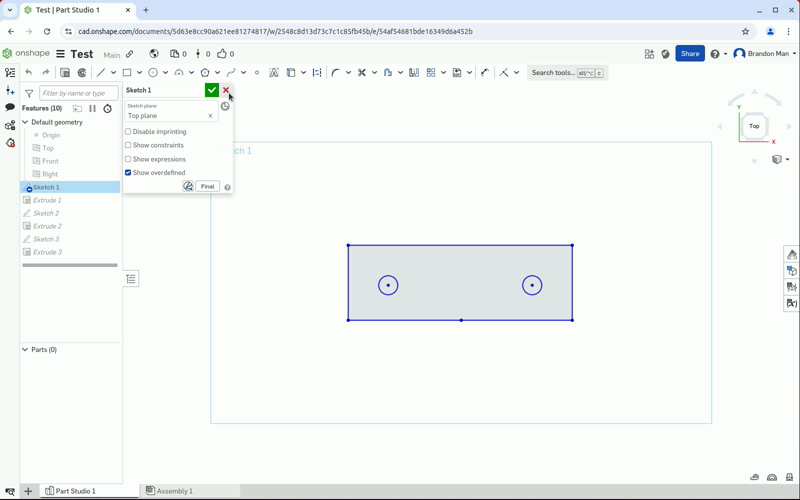
click(229, 92)
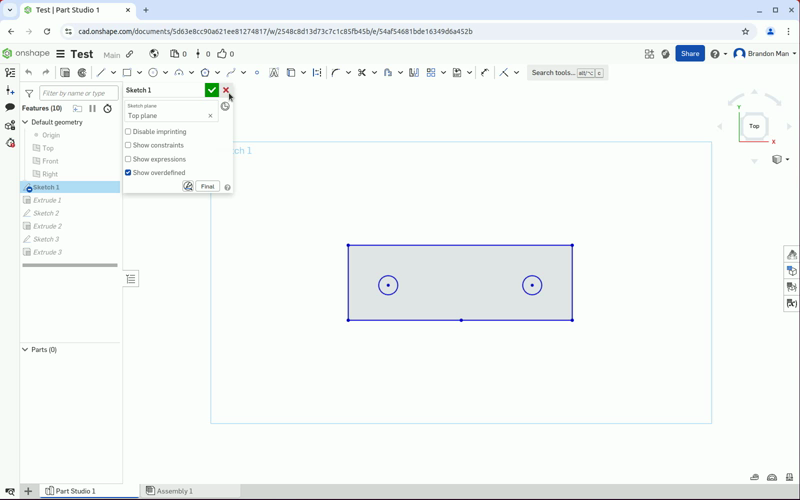
key(shift+s)
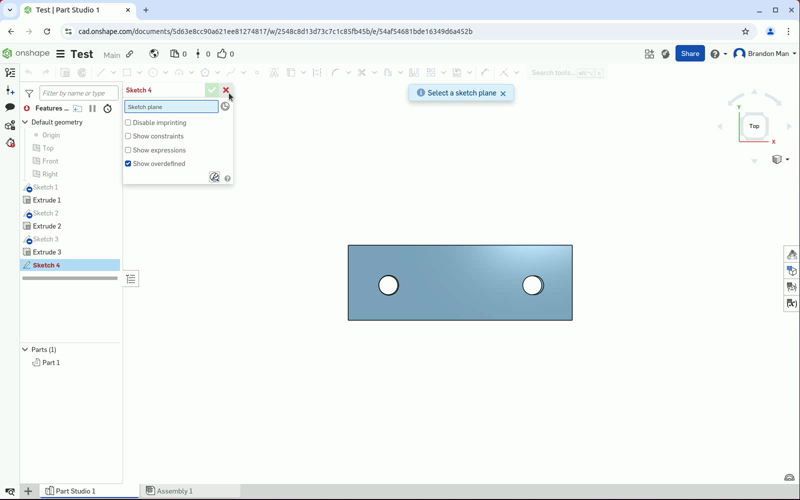
mouse_move(73, 150)
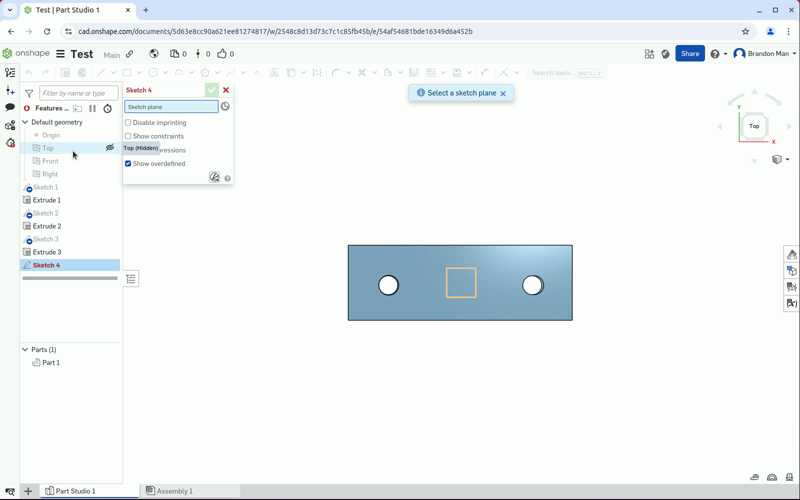
click(73, 150)
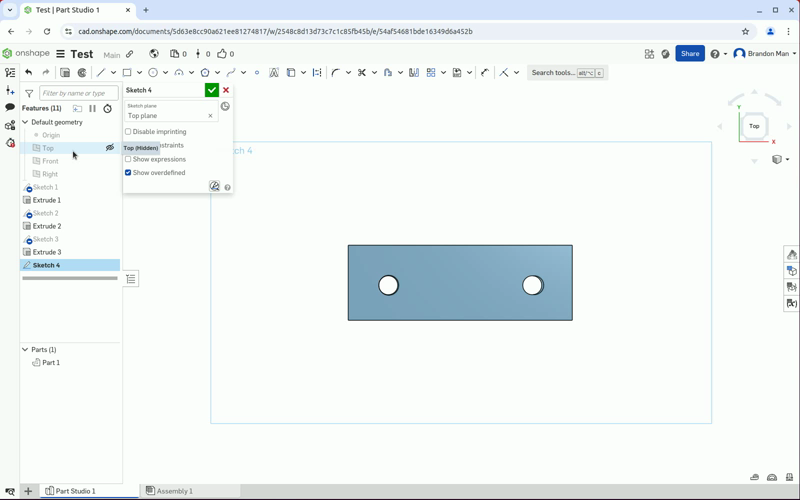
mouse_move(73, 352)
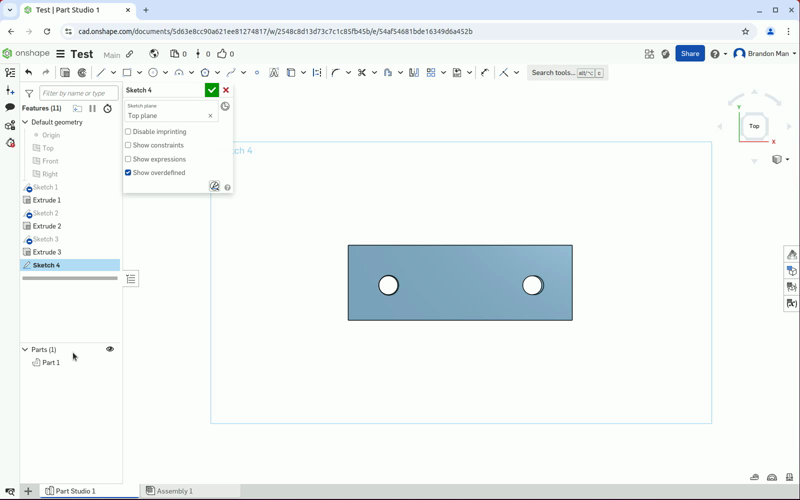
key(y)
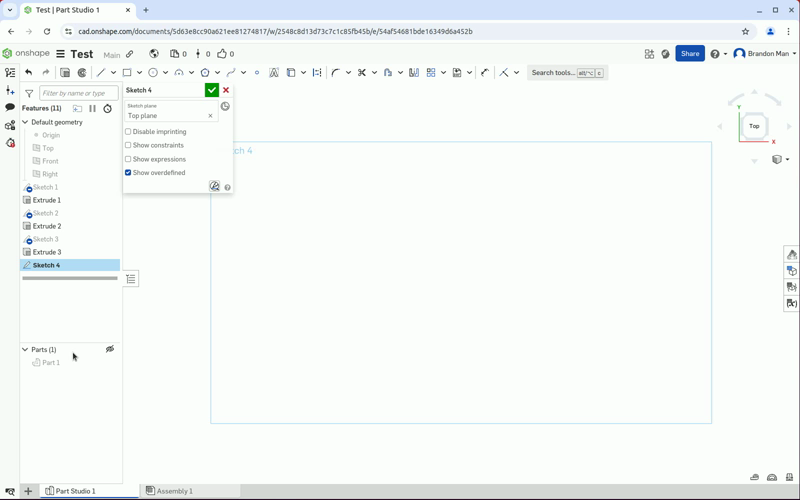
key(c)
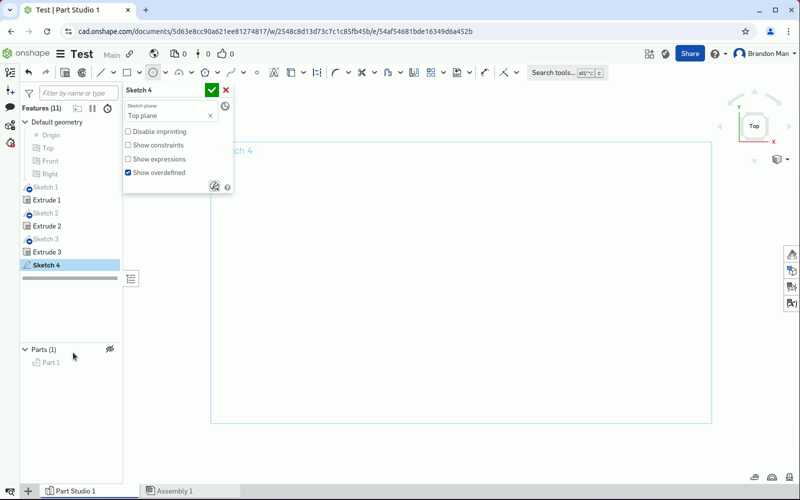
key_down(shift)
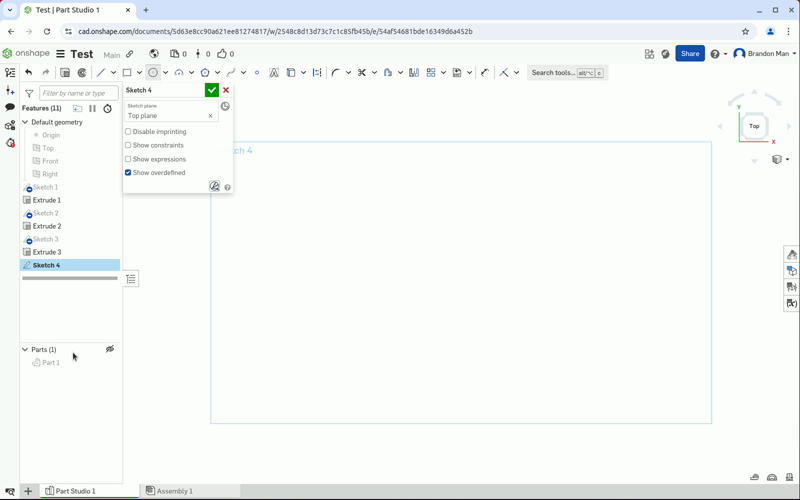
mouse_move(388, 285)
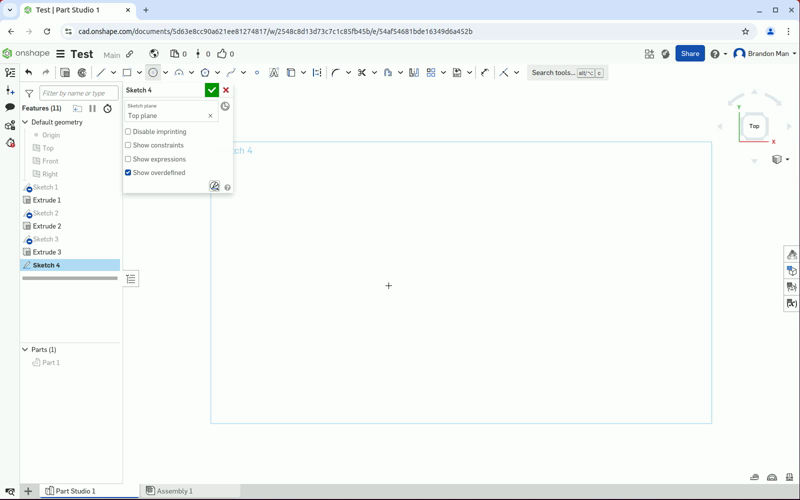
click(388, 285)
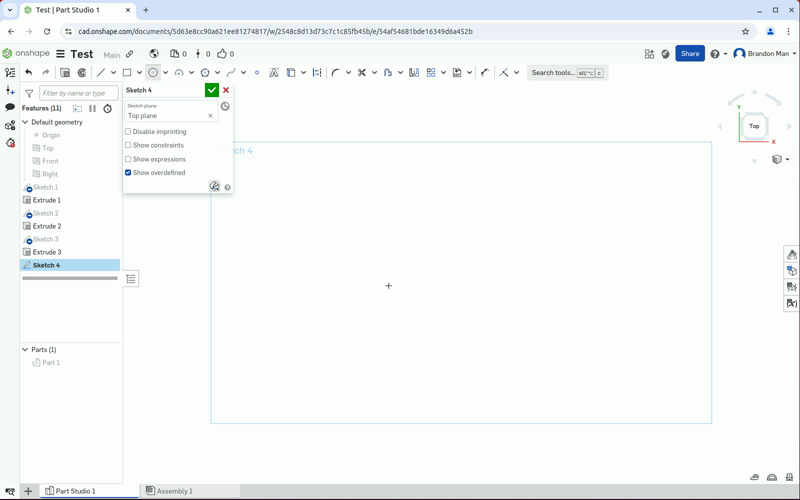
key_up(shift)
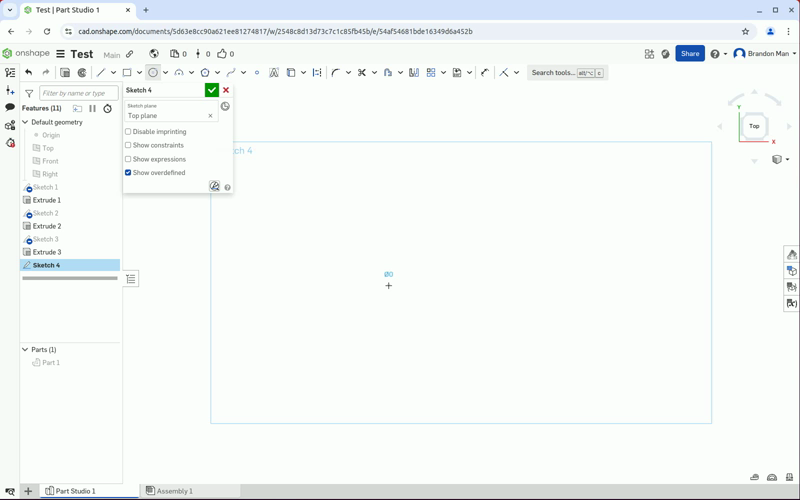
mouse_move(403, 285)
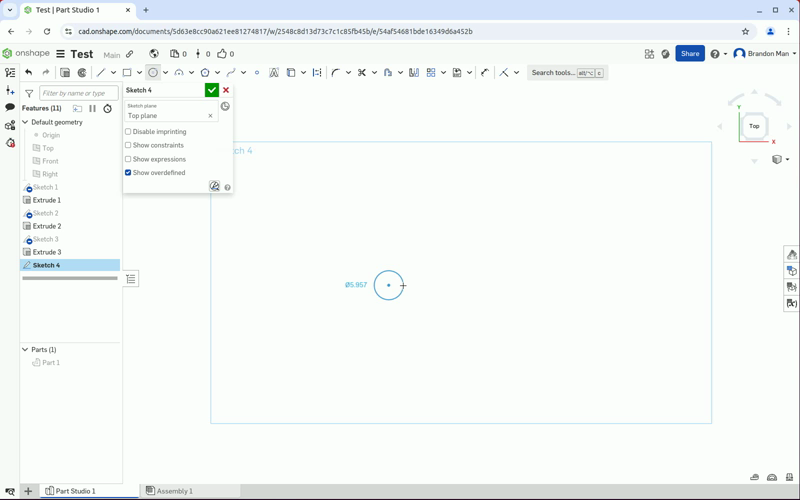
click(403, 285)
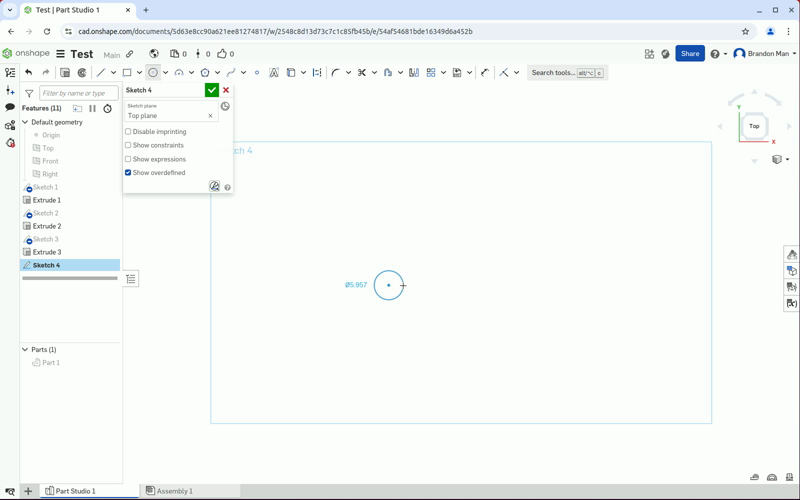
key(esc)
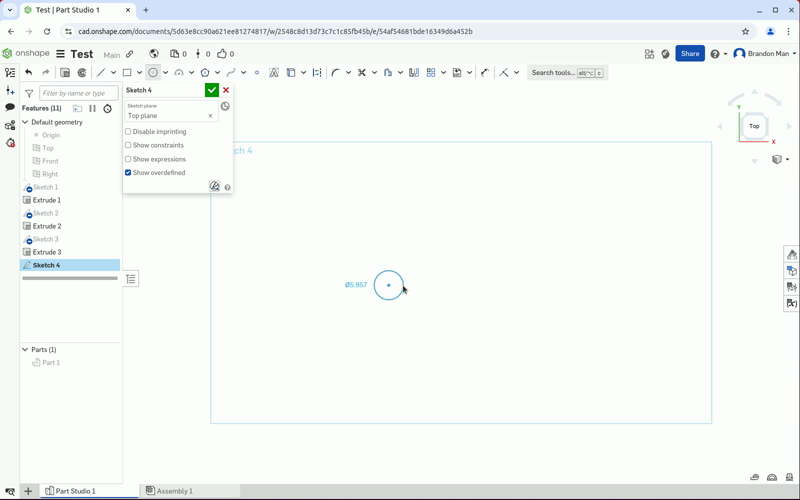
key(c)
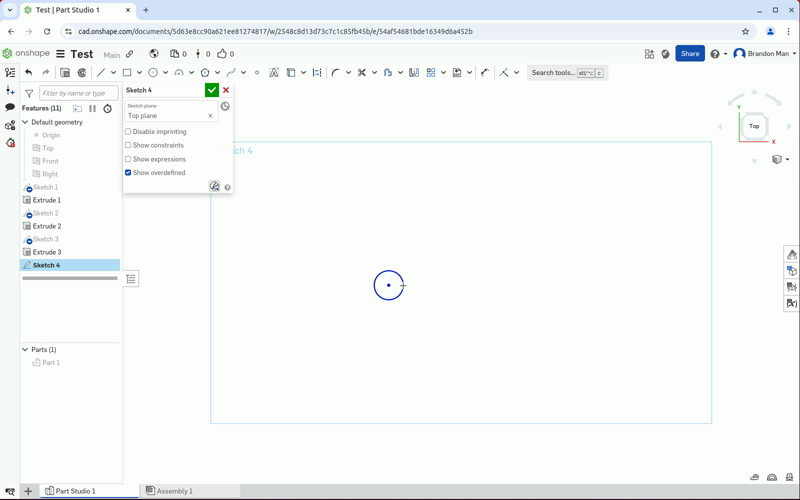
key_down(shift)
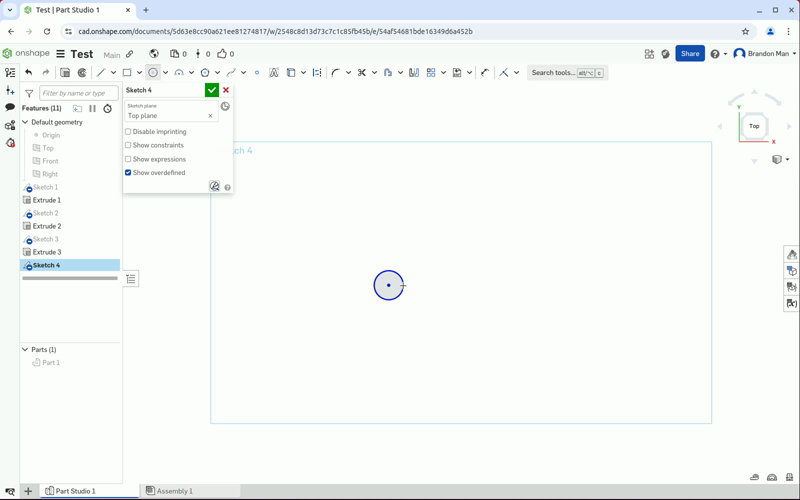
mouse_move(388, 285)
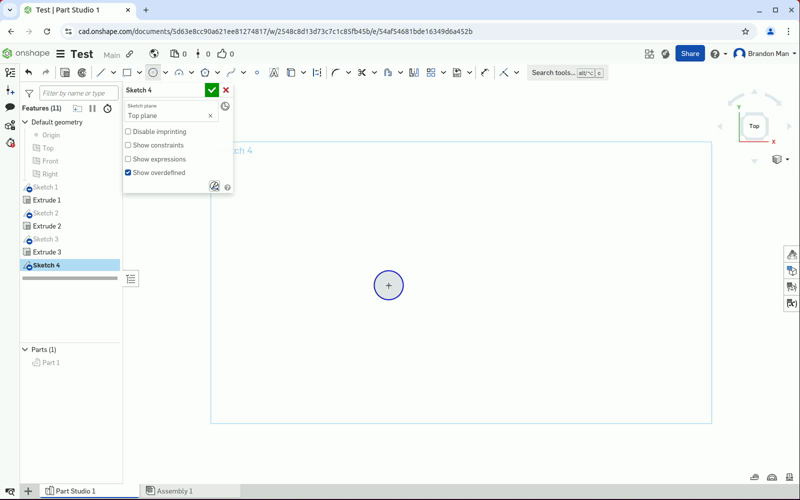
click(388, 285)
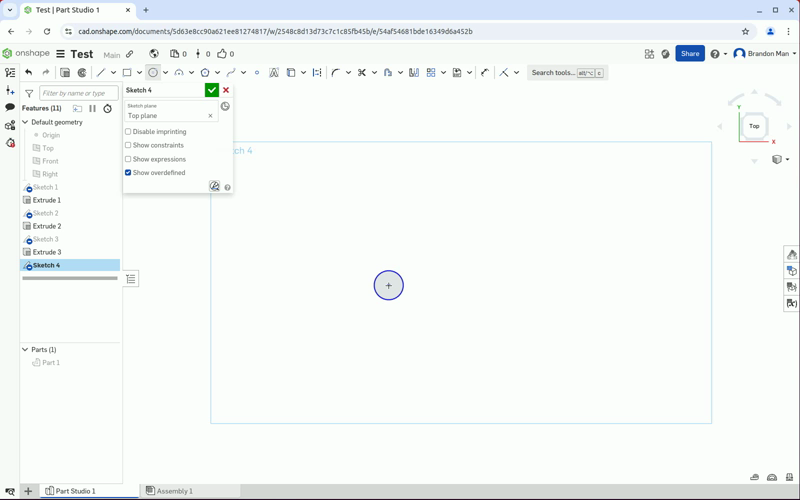
key_up(shift)
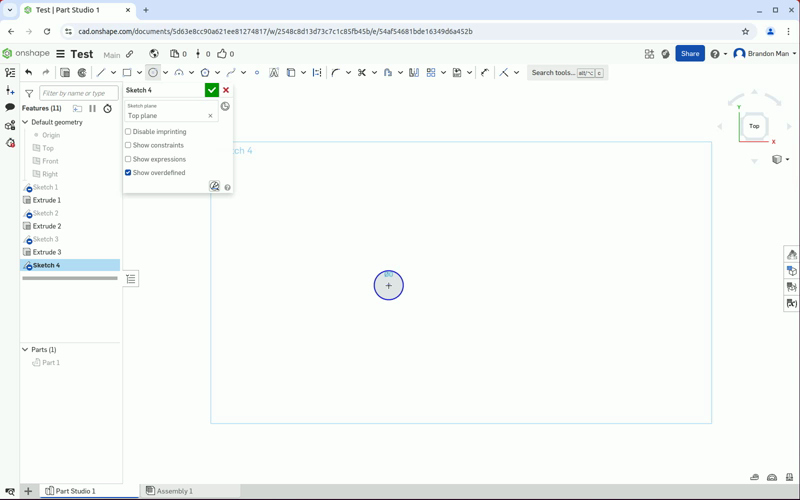
mouse_move(398, 285)
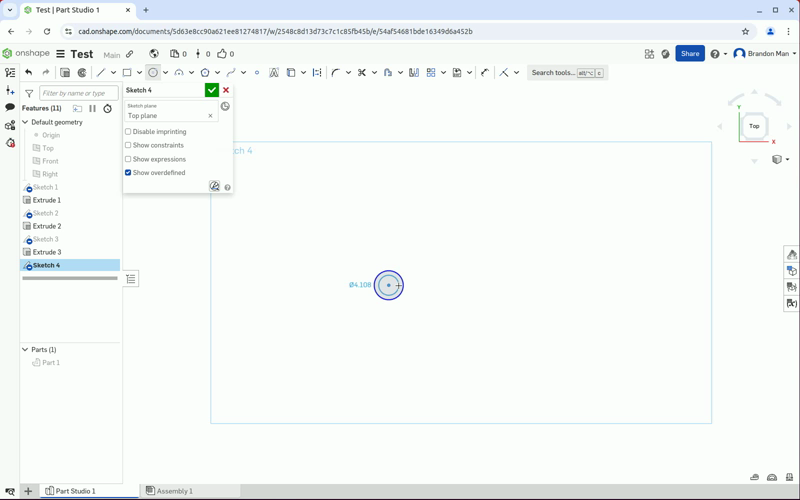
click(398, 285)
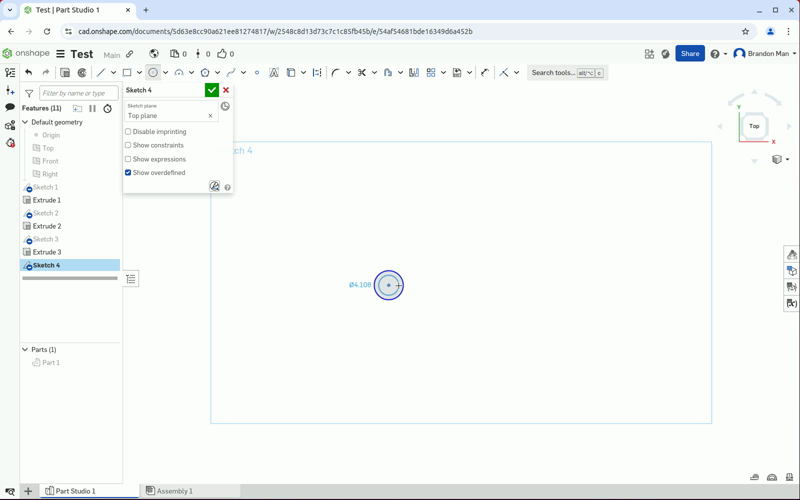
key(esc)
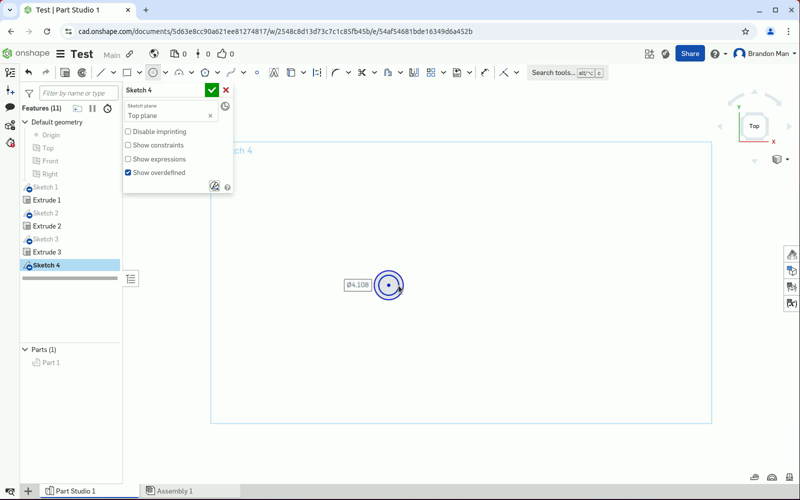
mouse_move(390, 271)
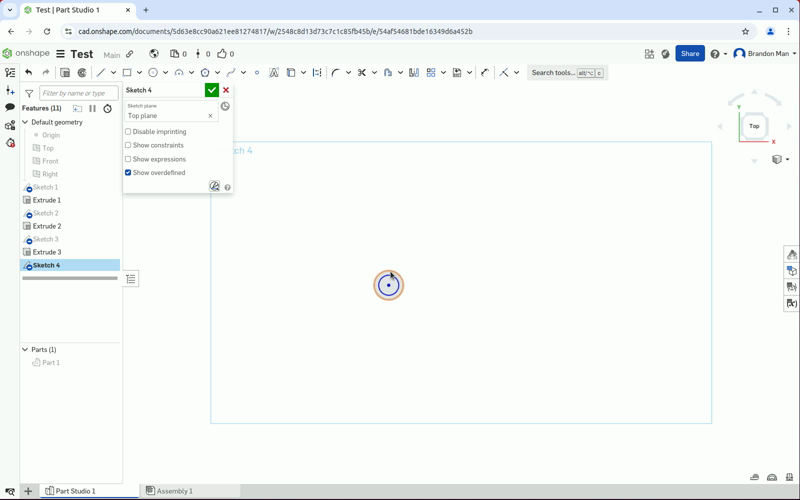
scroll(6)
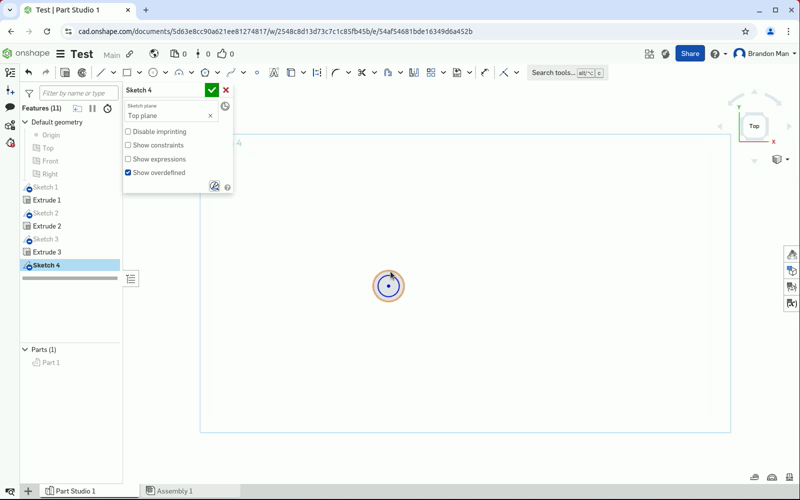
scroll(6)
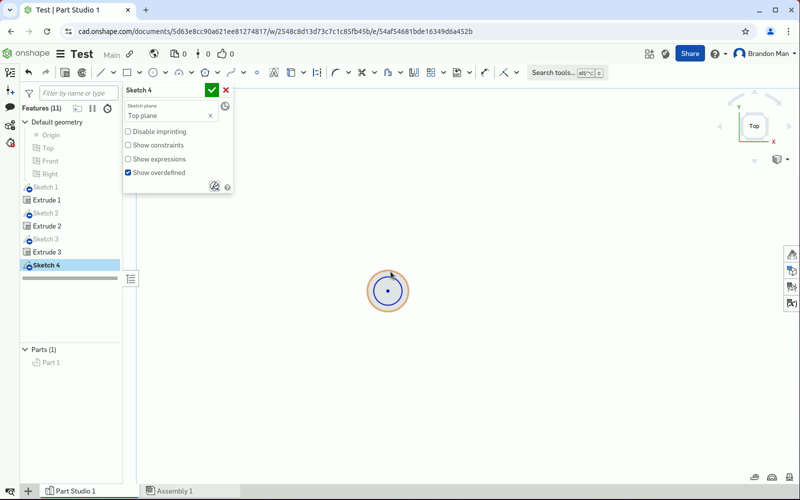
scroll(6)
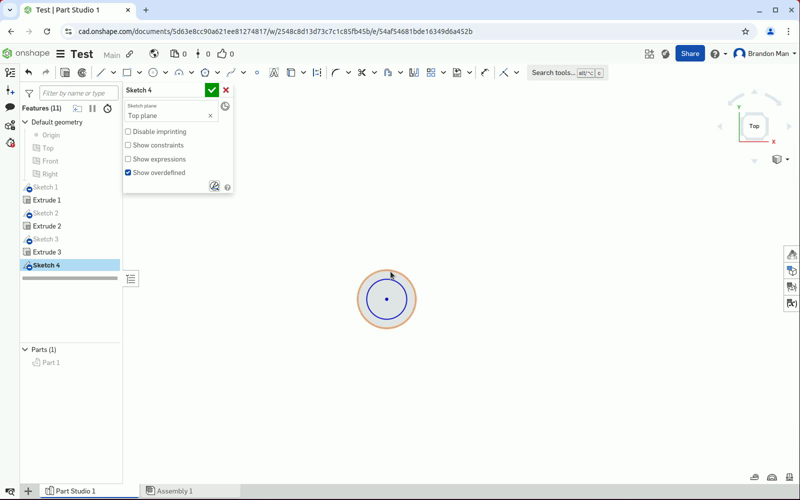
scroll(6)
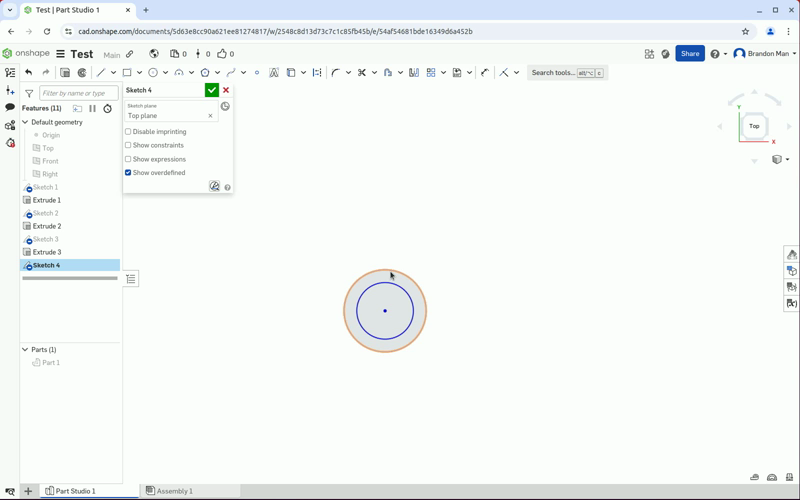
scroll(6)
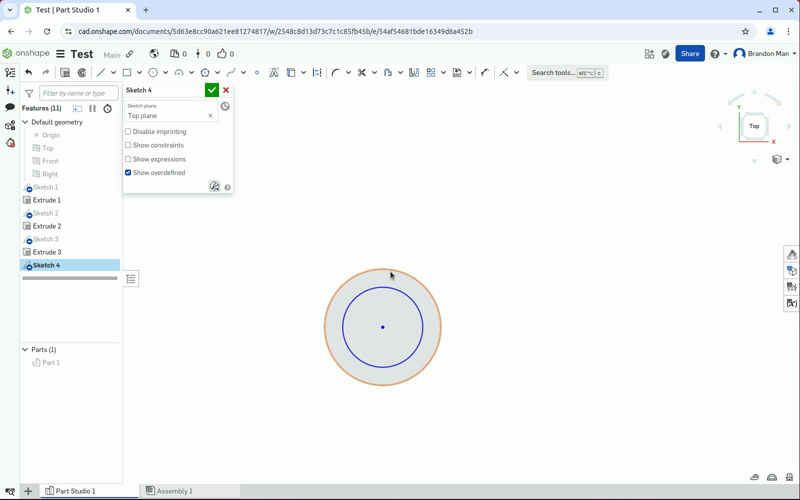
scroll(6)
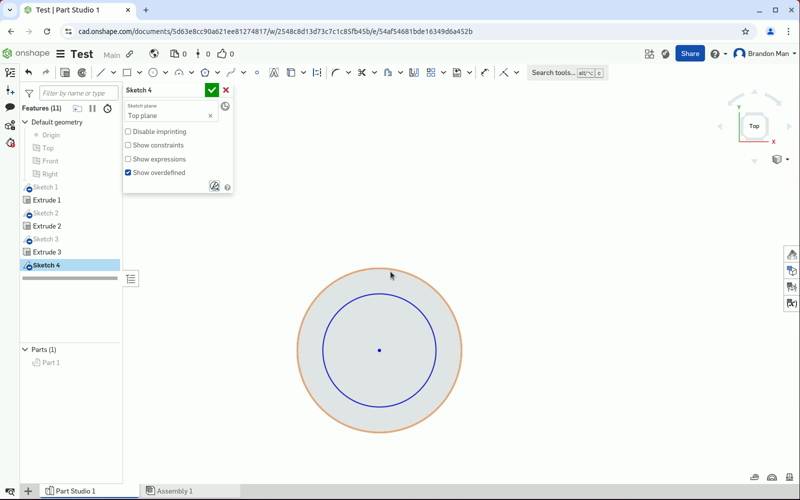
scroll(6)
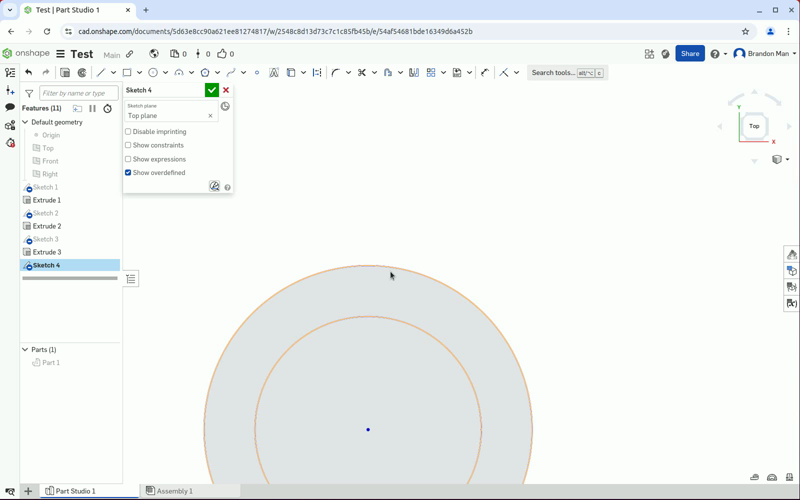
click(390, 271)
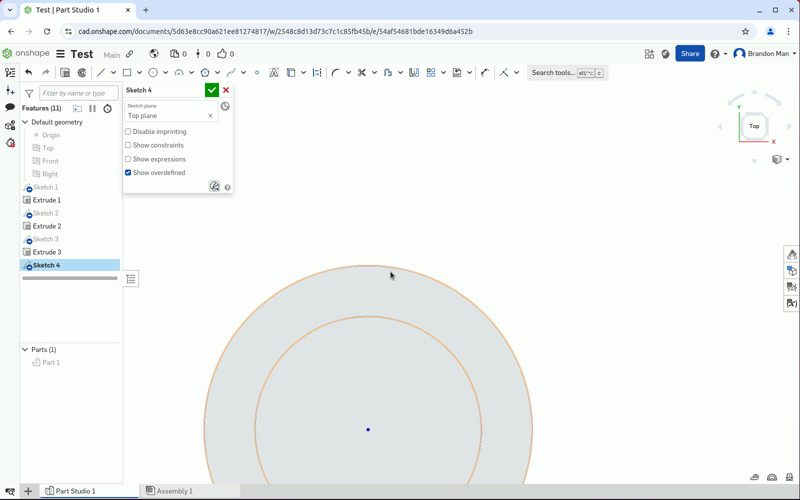
scroll(-6)
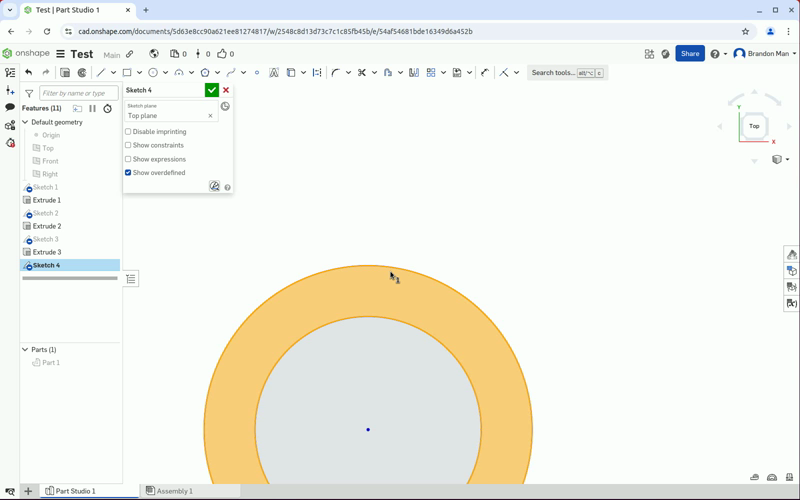
scroll(-6)
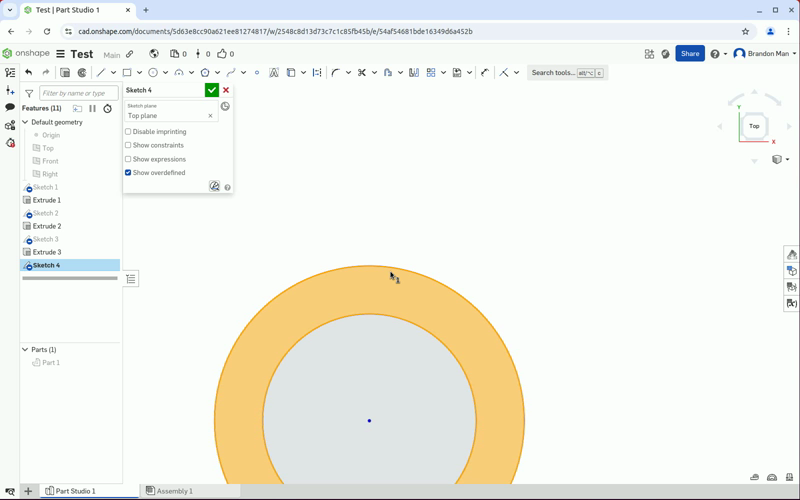
scroll(-6)
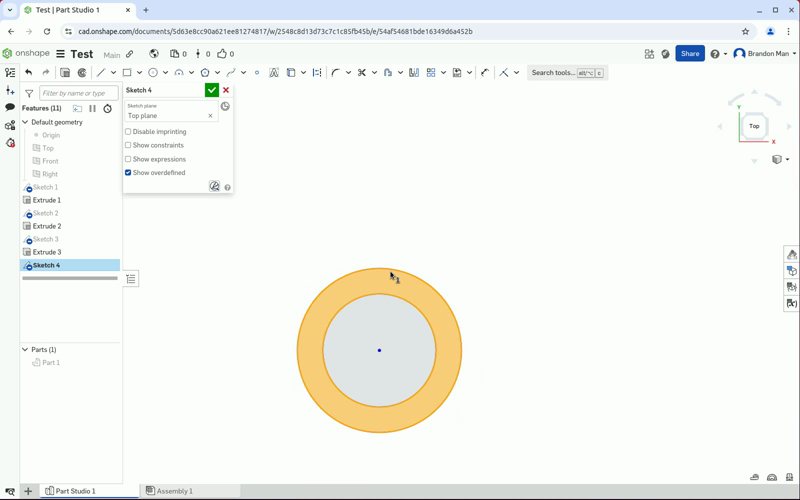
scroll(-6)
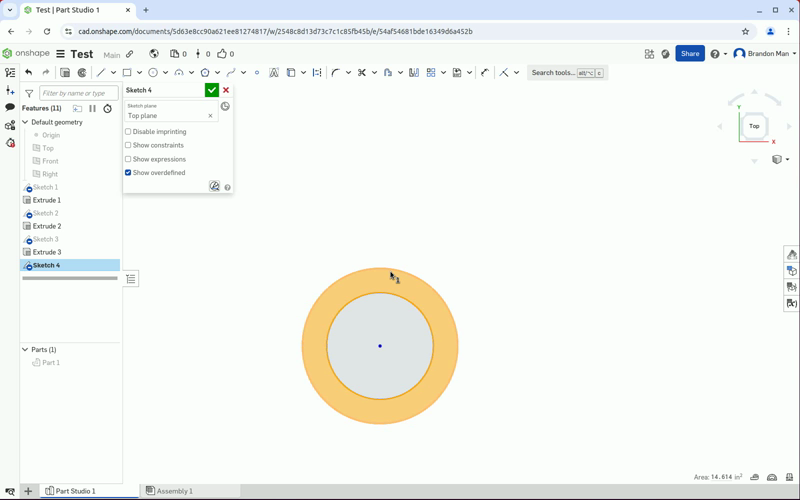
scroll(-6)
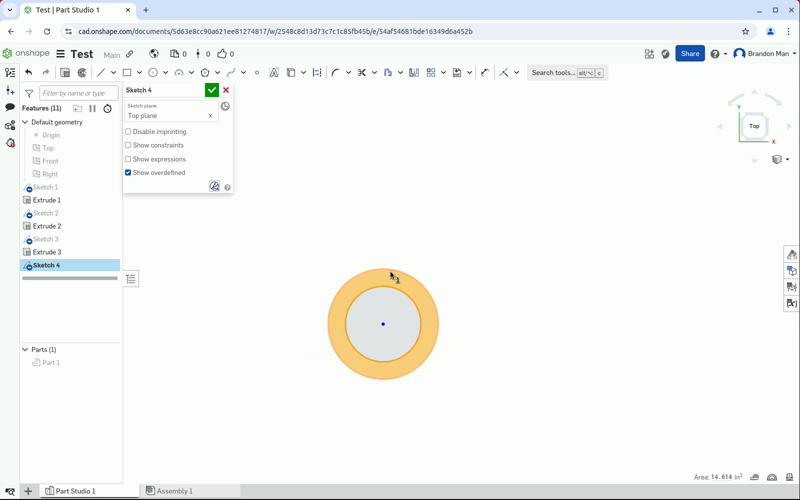
scroll(-6)
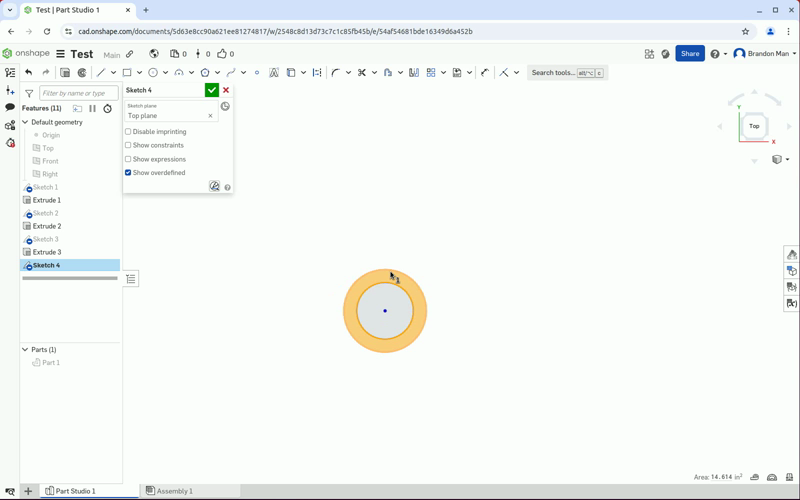
scroll(-6)
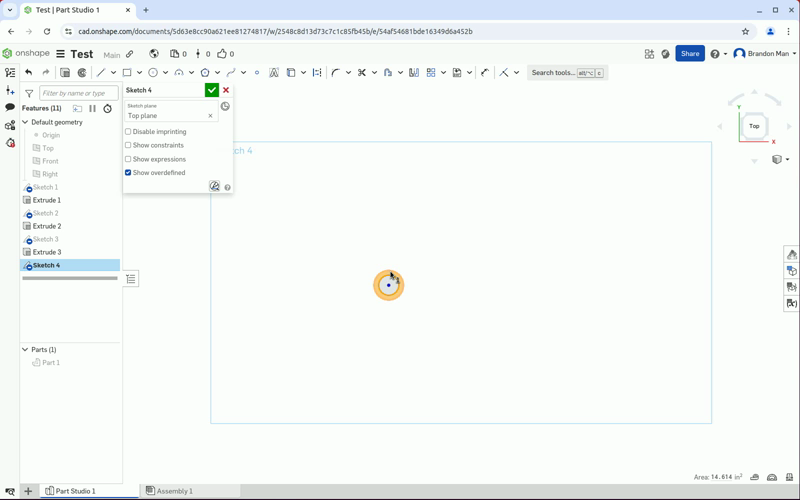
mouse_move(73, 352)
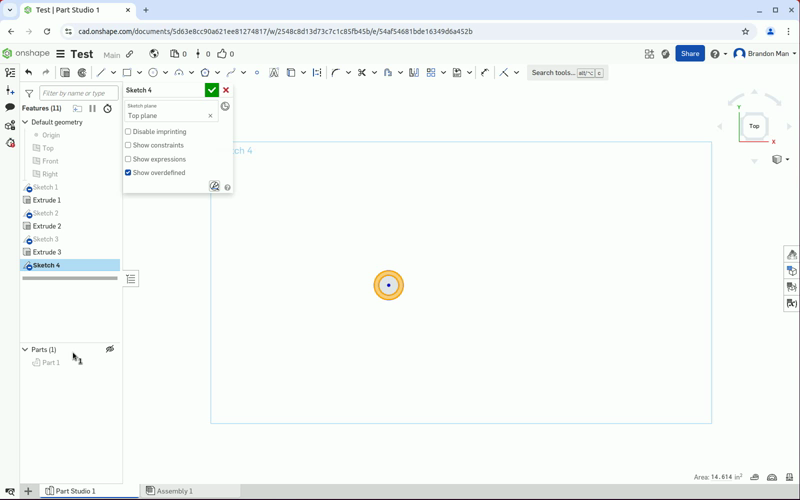
key(shift+y)
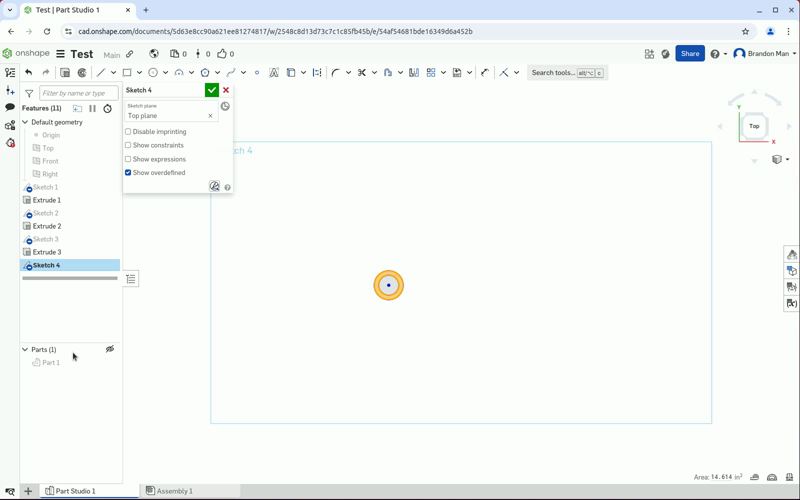
key(shift+e)
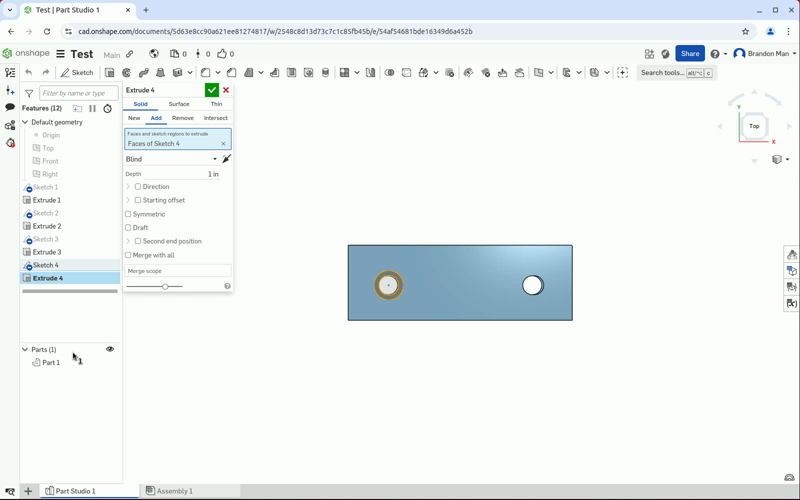
mouse_move(143, 106)
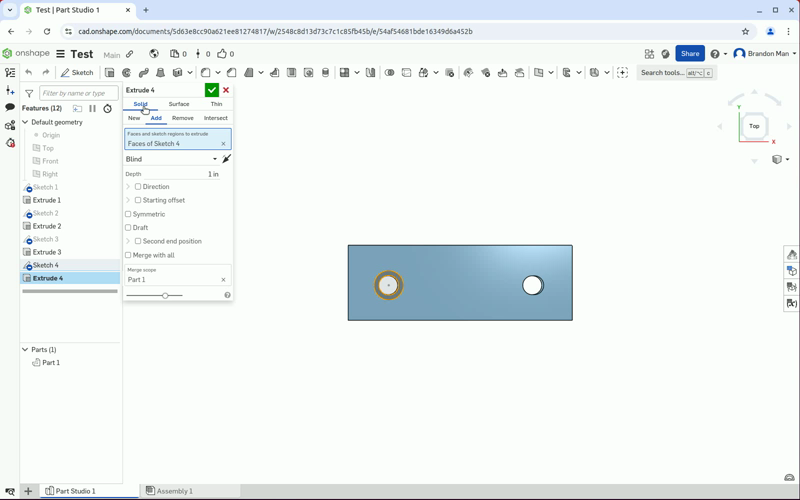
click(143, 106)
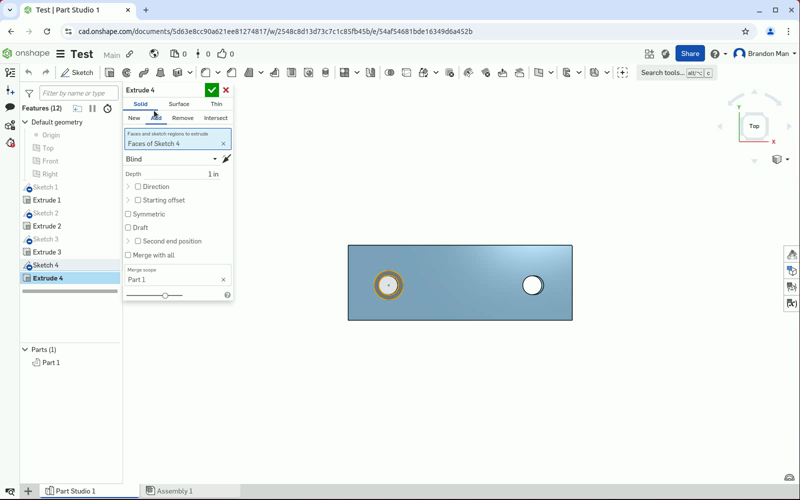
mouse_move(186, 120)
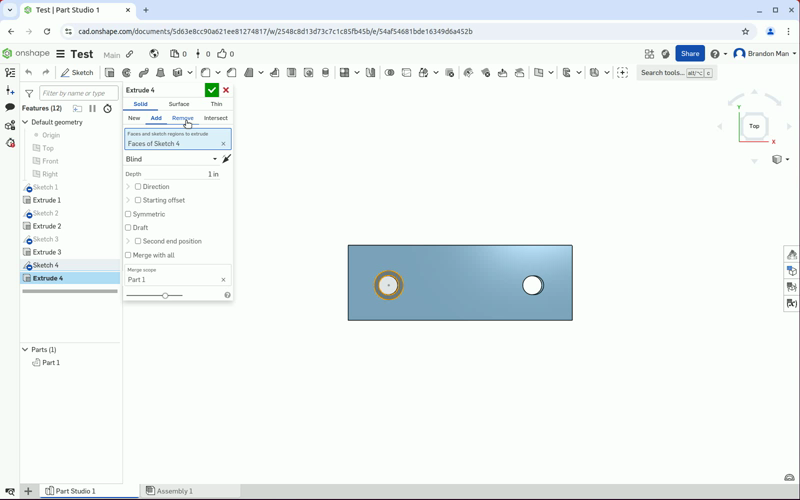
click(186, 120)
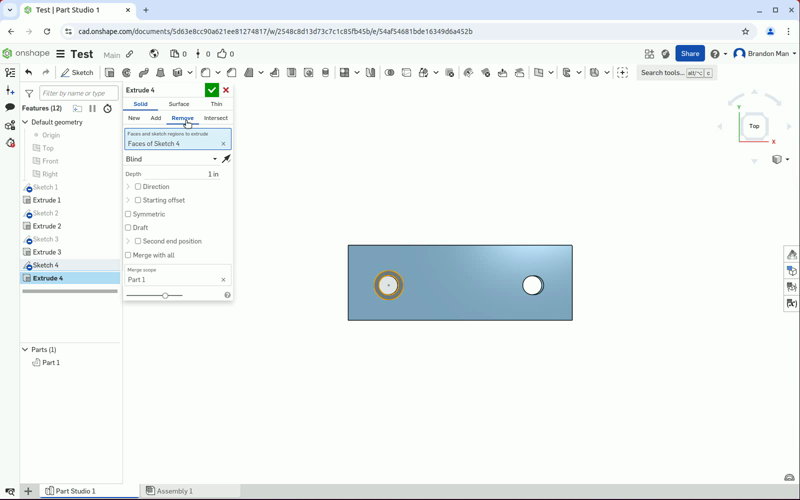
key(tab, 4)
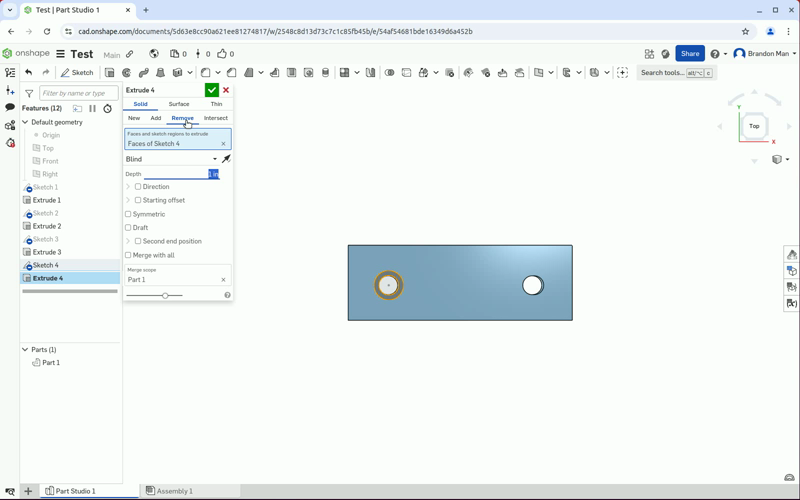
text(5.777)
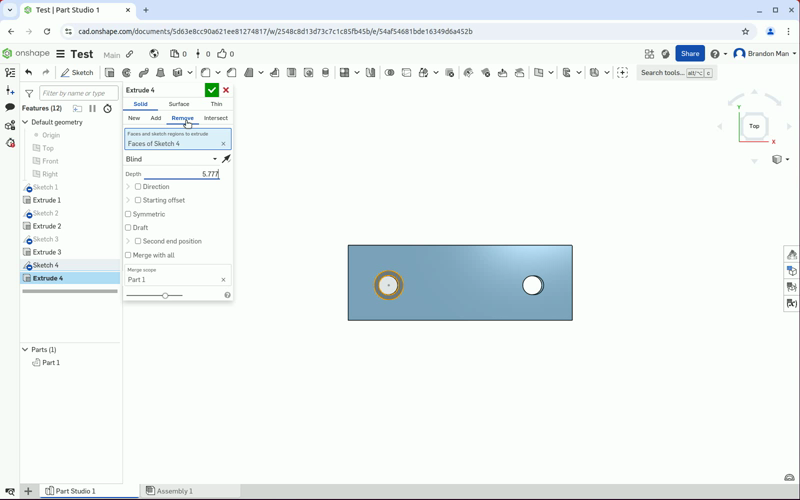
key(tab, 6)
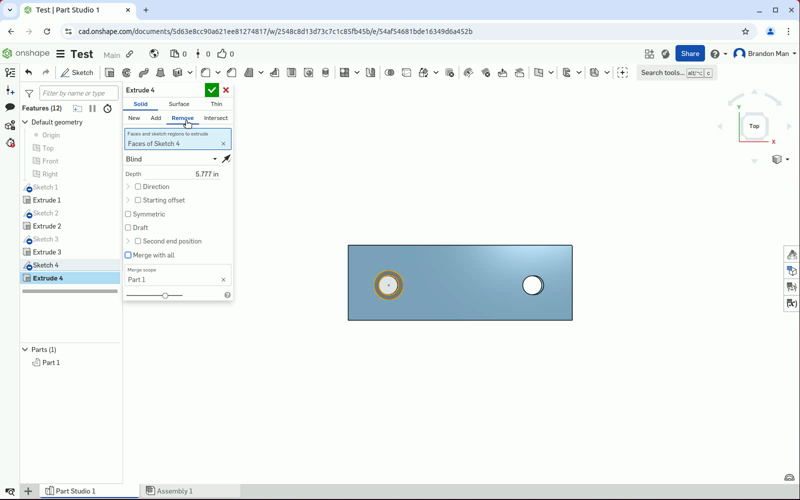
key(space)
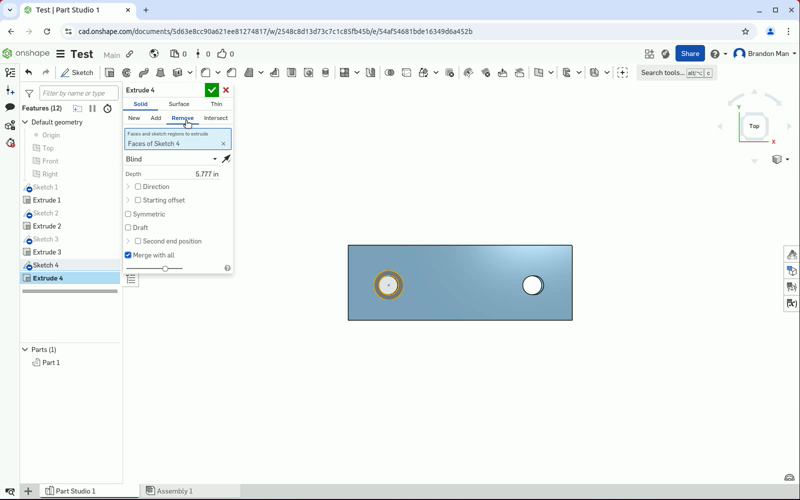
key(enter)
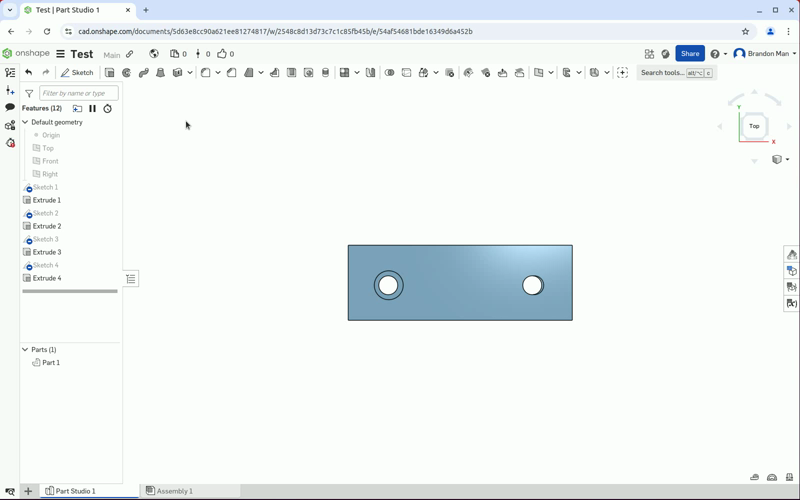
key(shift+h)
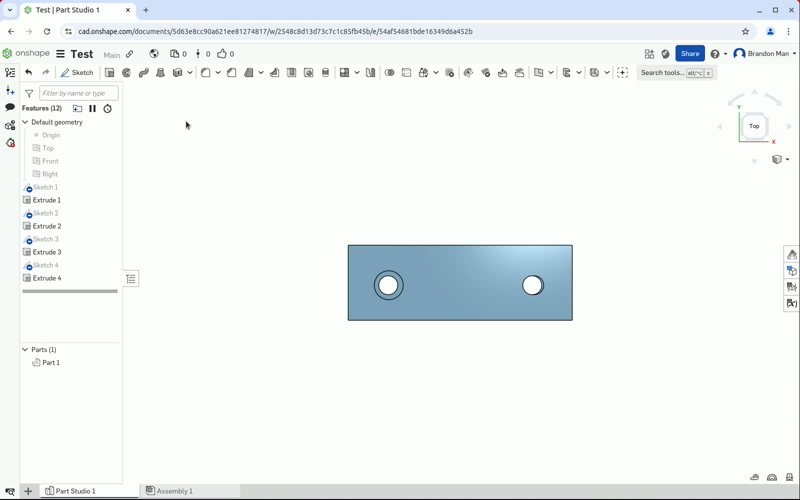
key(shift+h)
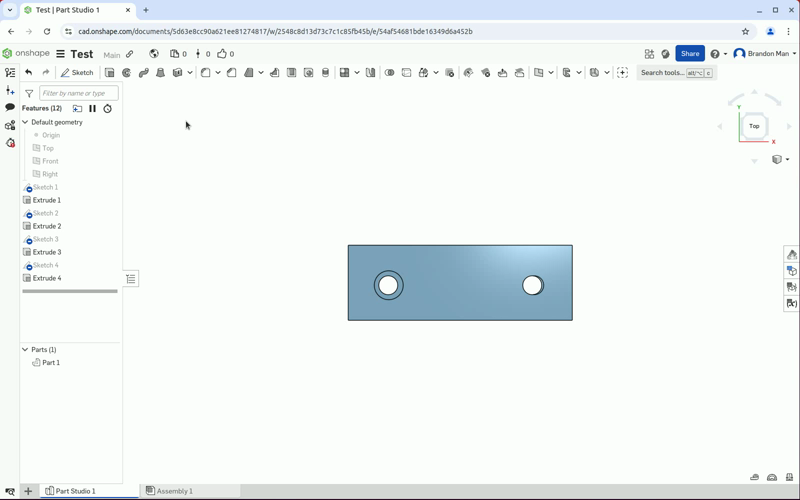
mouse_move(73, 189)
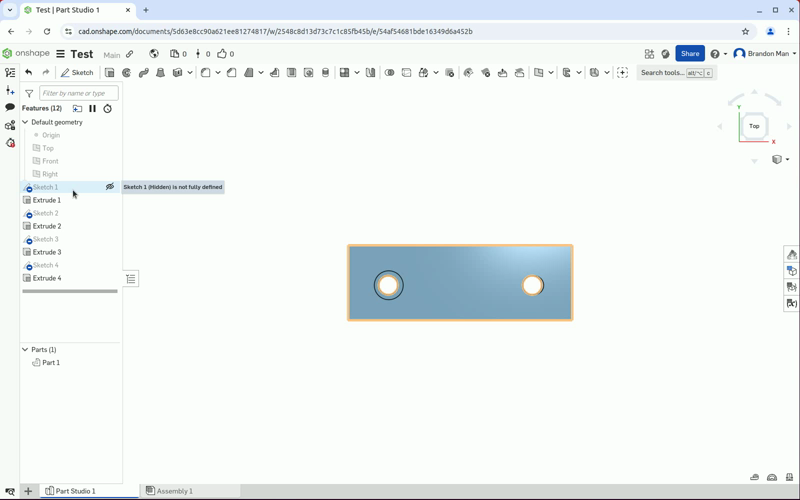
click(73, 189)
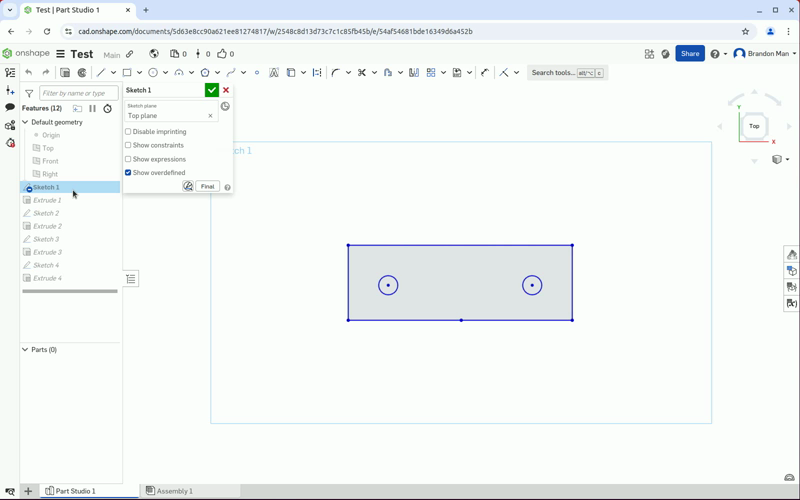
mouse_move(229, 92)
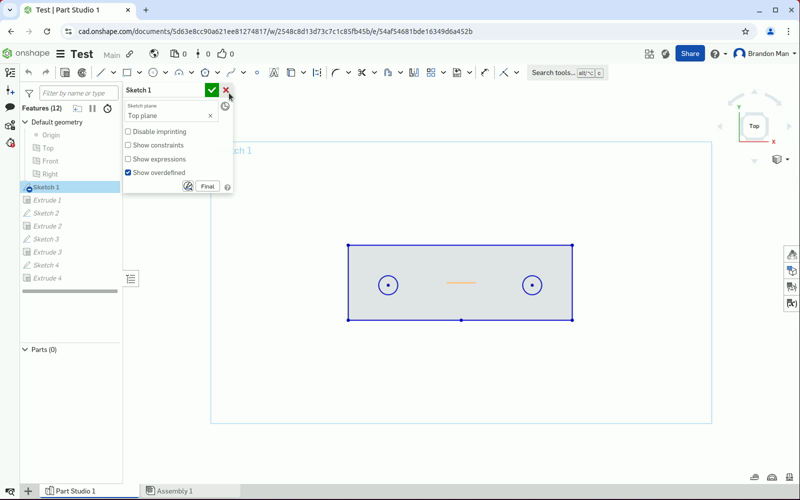
click(229, 92)
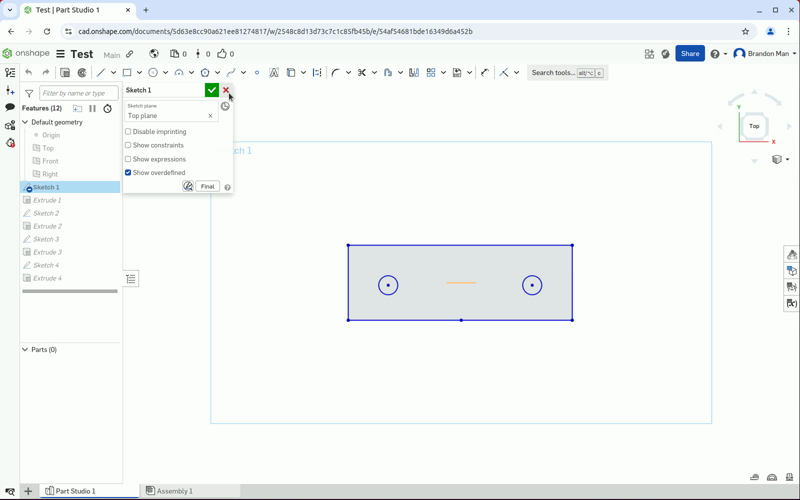
key(shift+s)
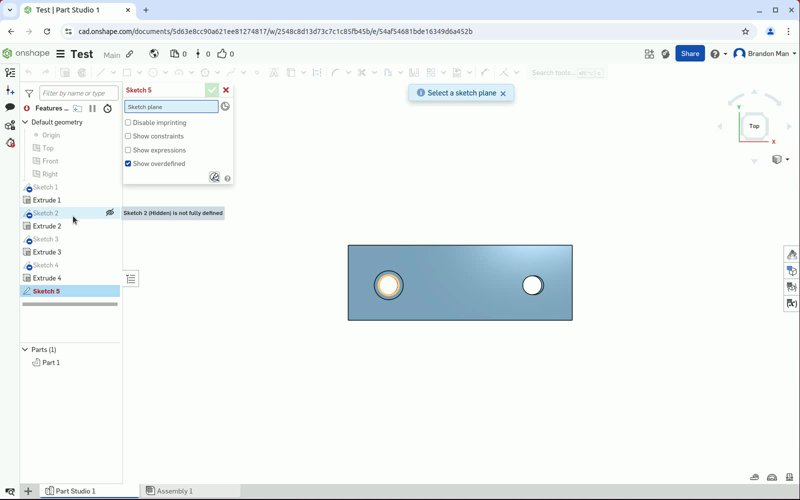
scroll(3)
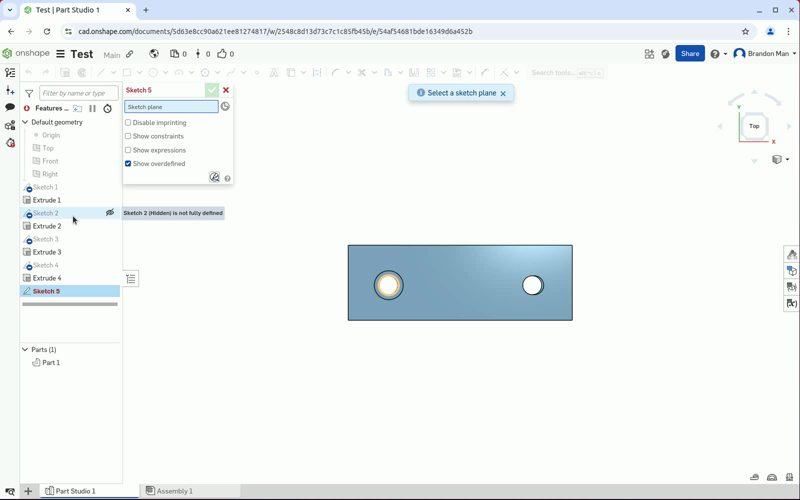
mouse_move(73, 150)
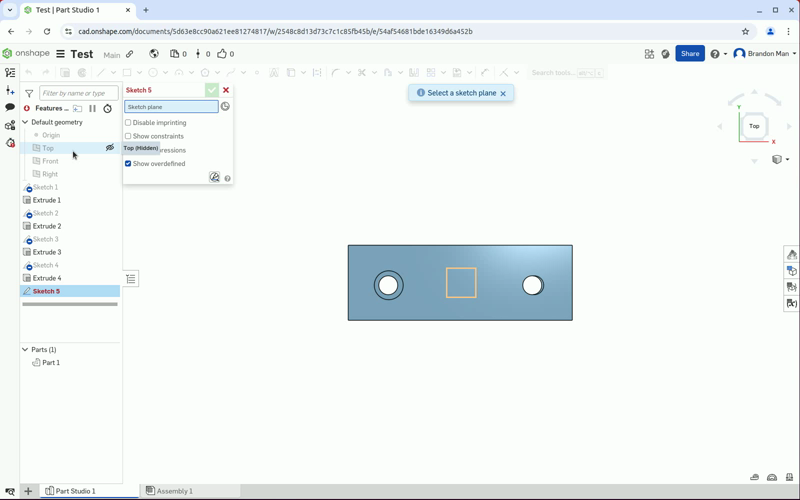
click(73, 150)
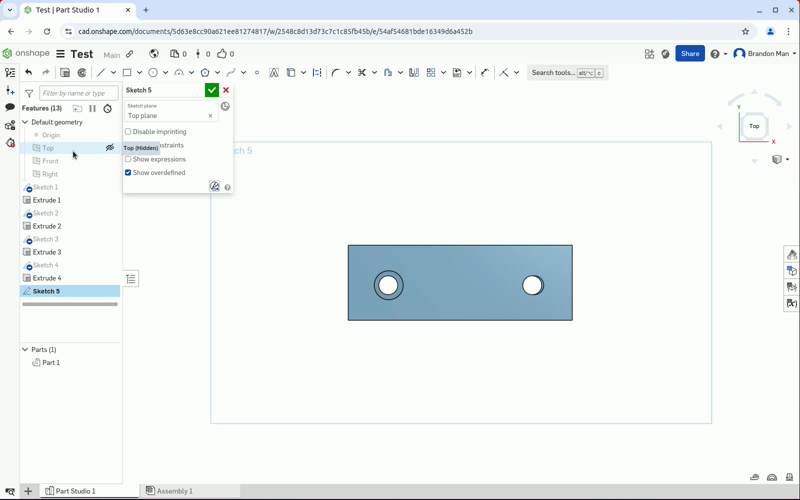
mouse_move(73, 352)
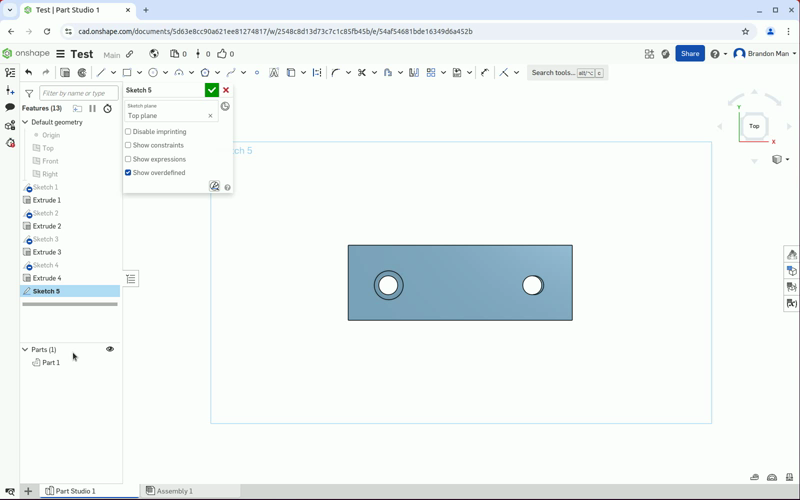
key(y)
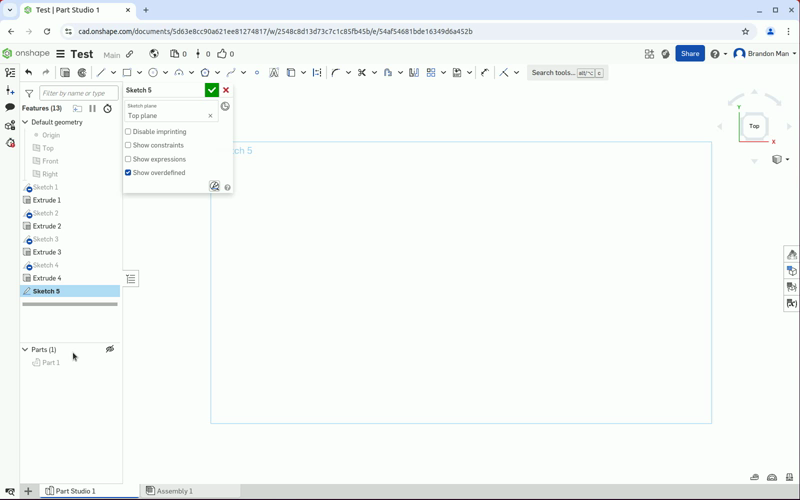
key(c)
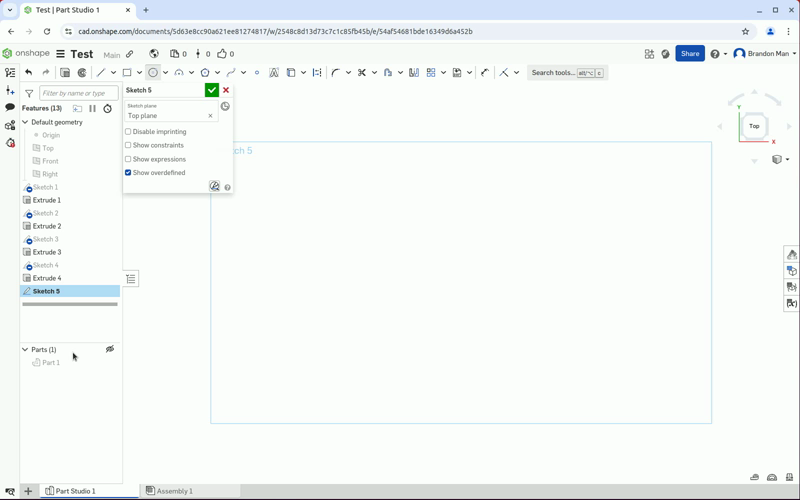
key_down(shift)
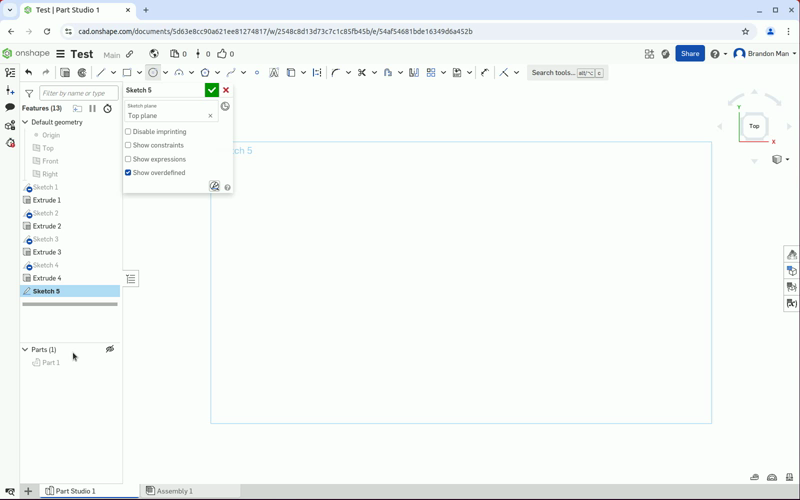
mouse_move(534, 285)
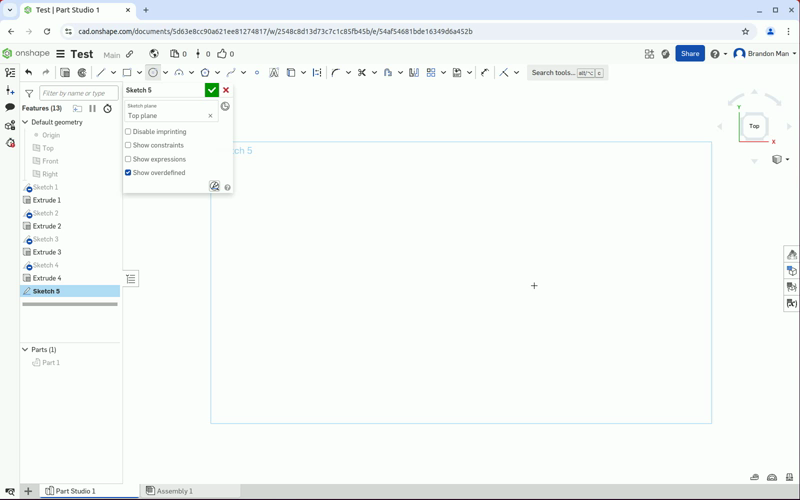
click(534, 285)
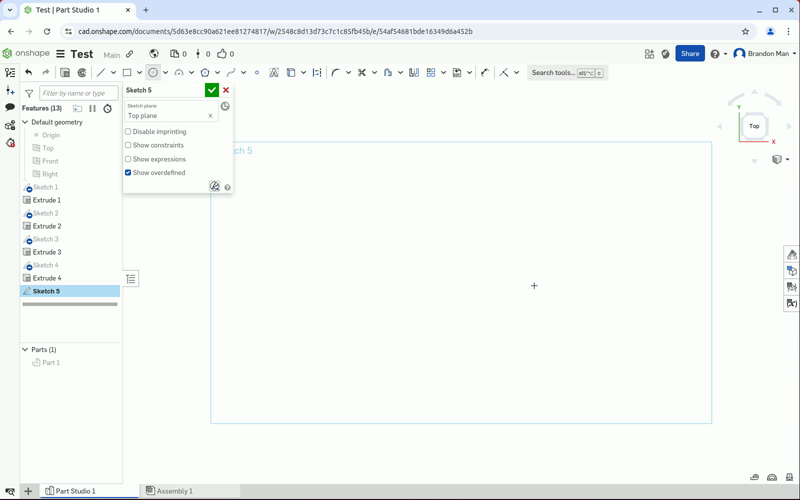
key_up(shift)
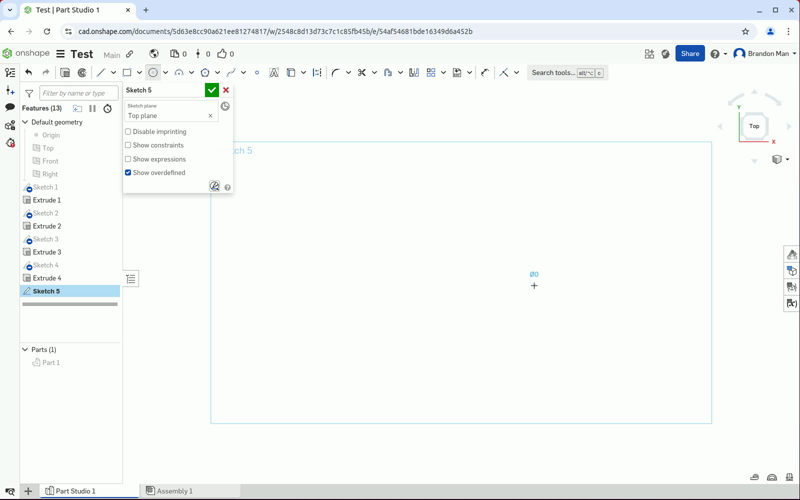
mouse_move(548, 285)
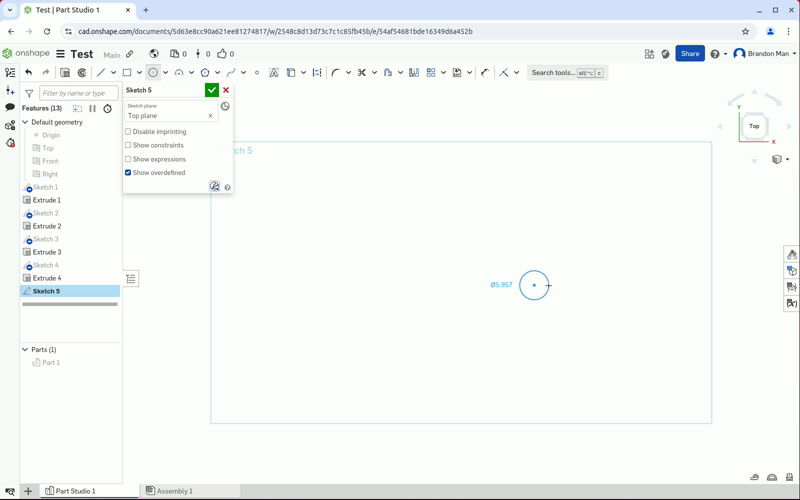
click(548, 285)
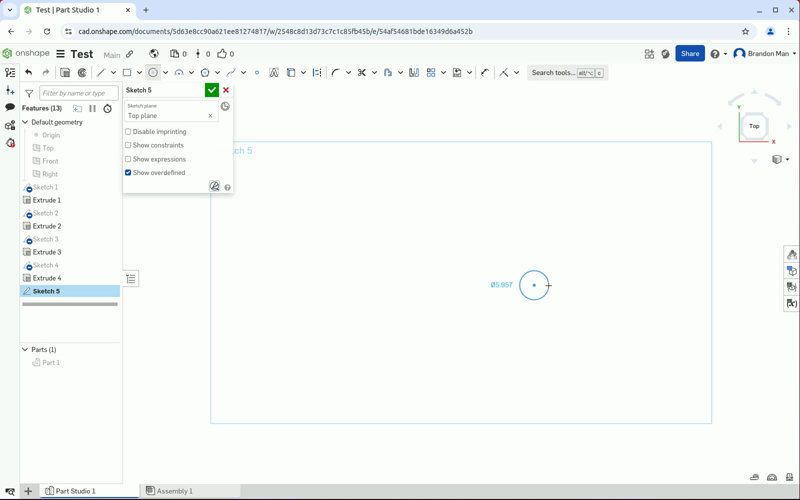
key(esc)
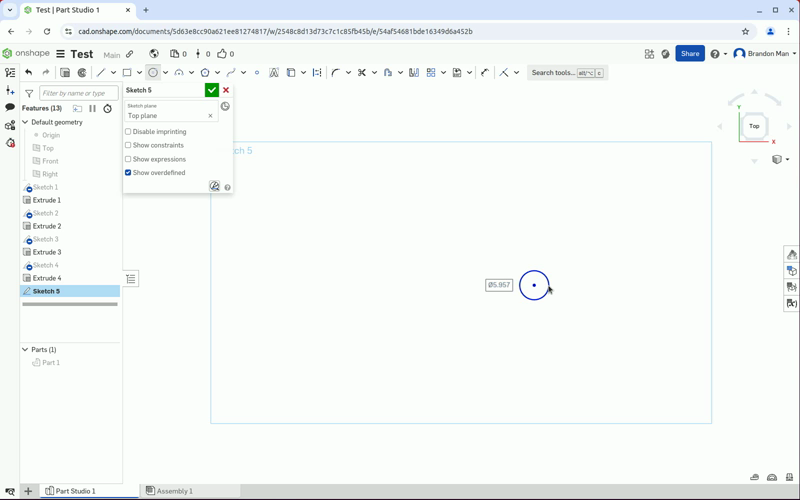
key(c)
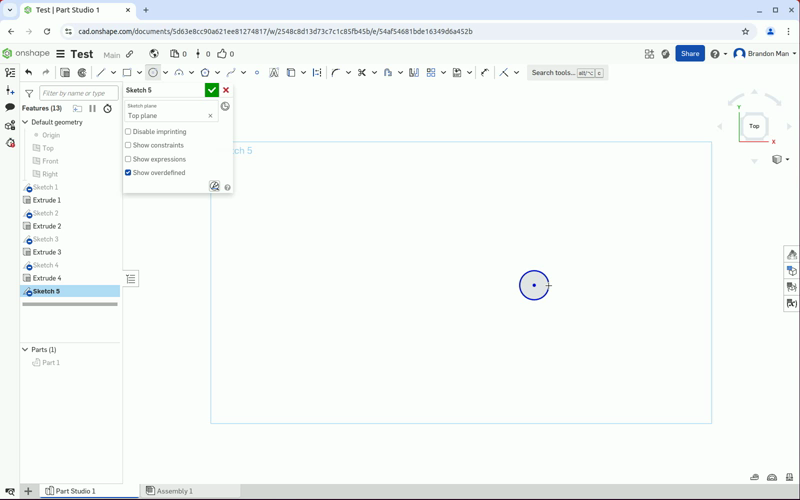
key_down(shift)
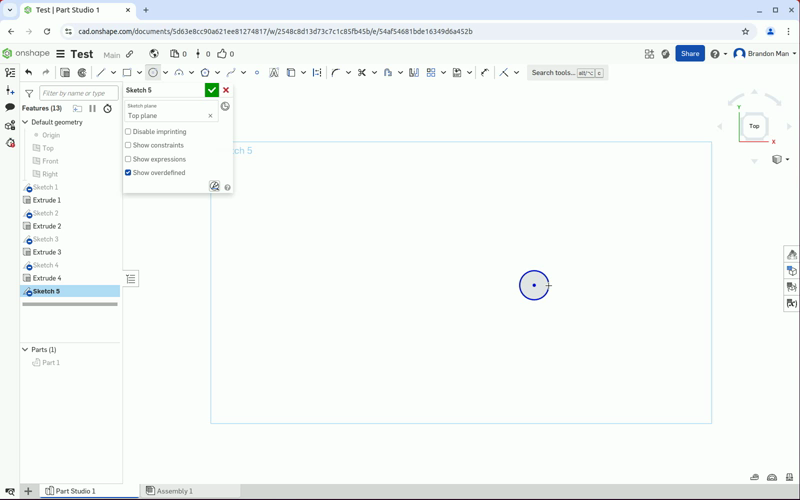
mouse_move(534, 285)
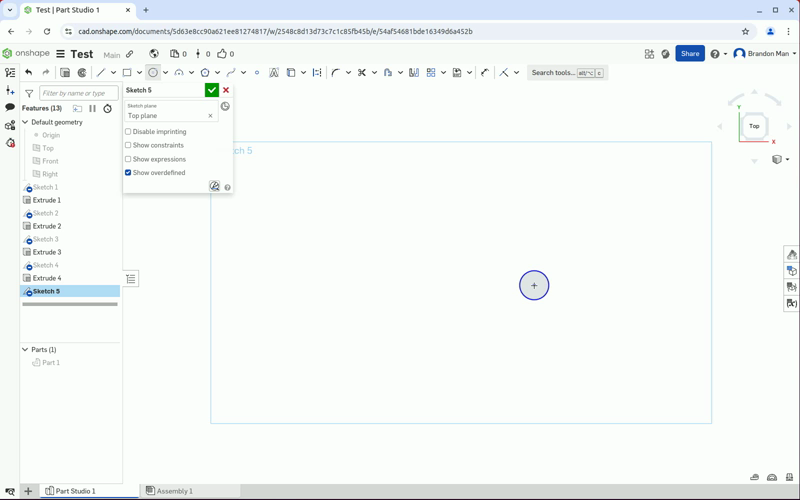
click(534, 285)
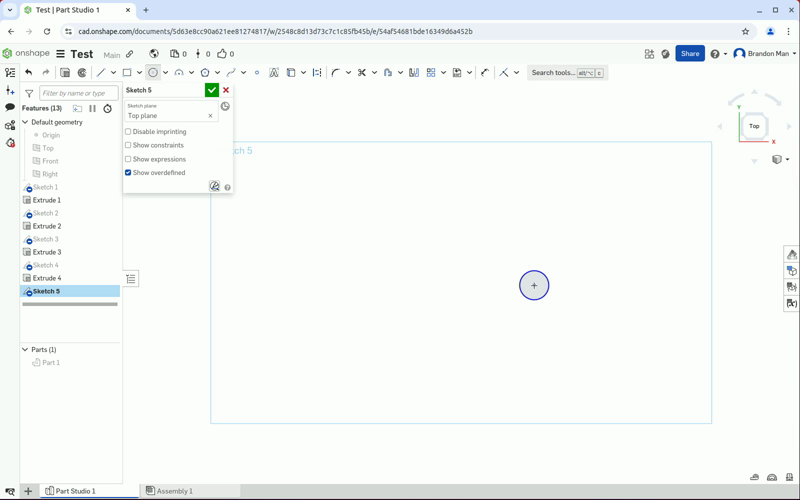
key_up(shift)
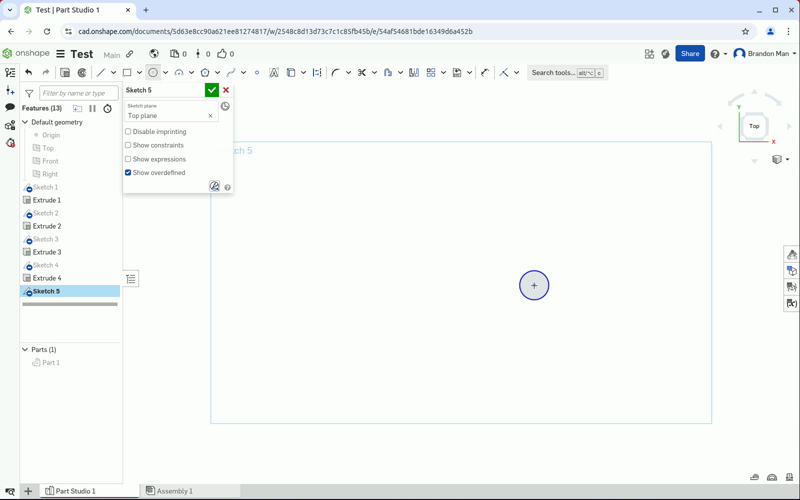
mouse_move(543, 285)
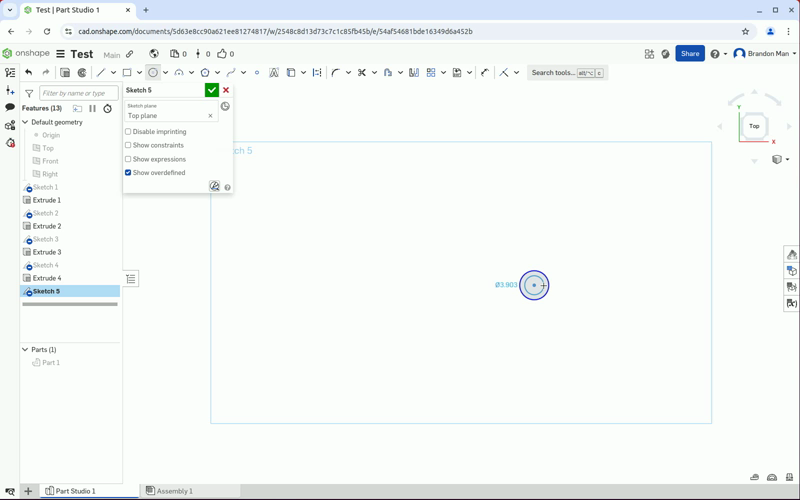
click(543, 285)
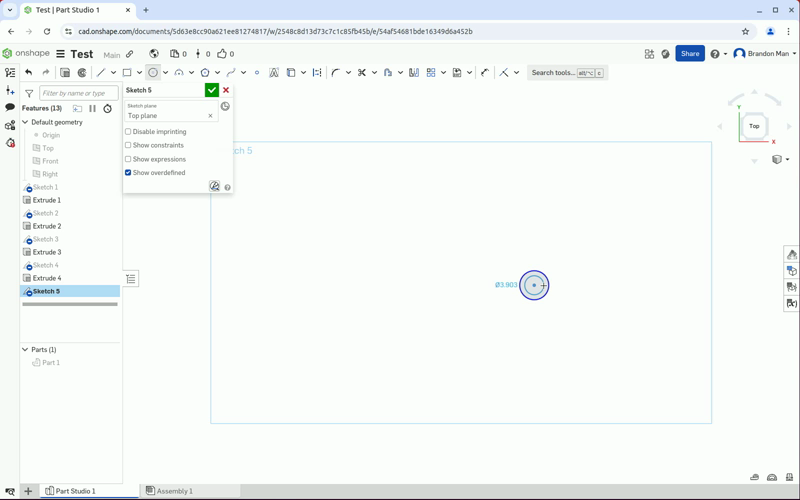
key(esc)
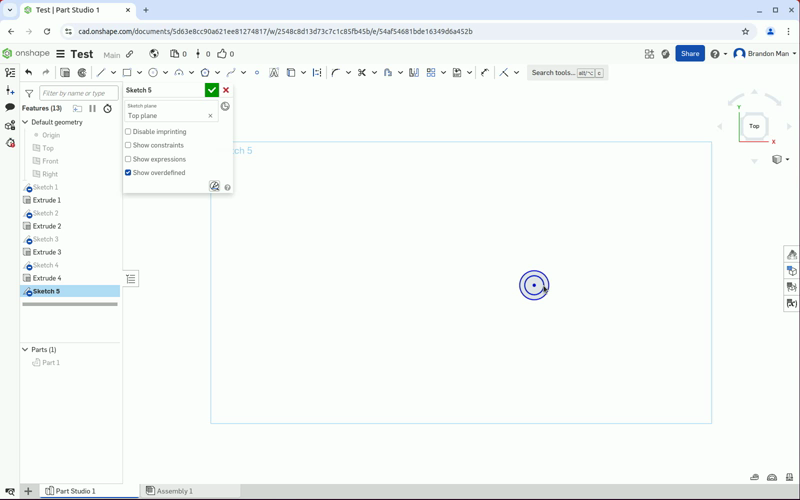
mouse_move(543, 295)
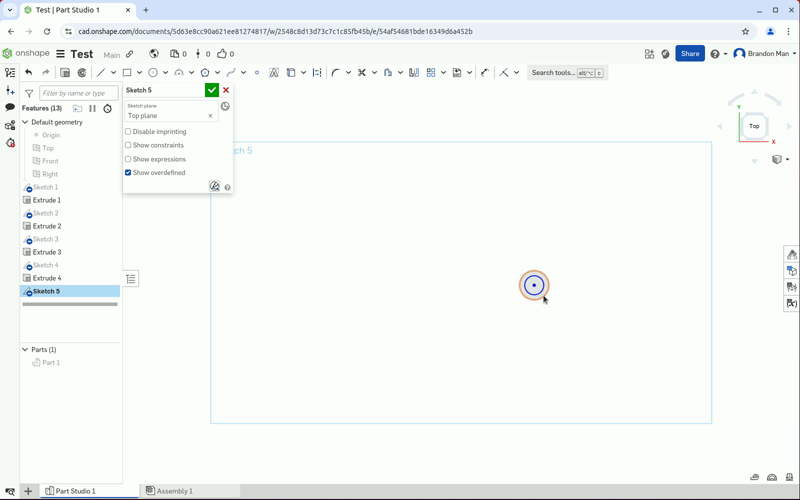
scroll(6)
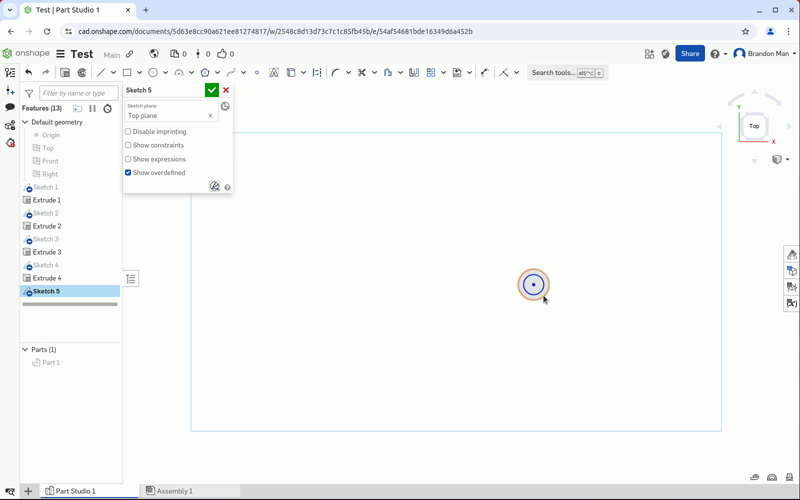
scroll(6)
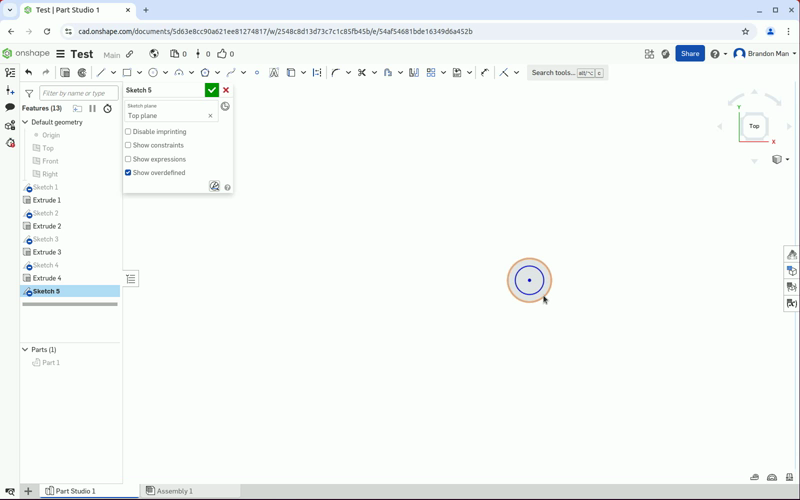
scroll(6)
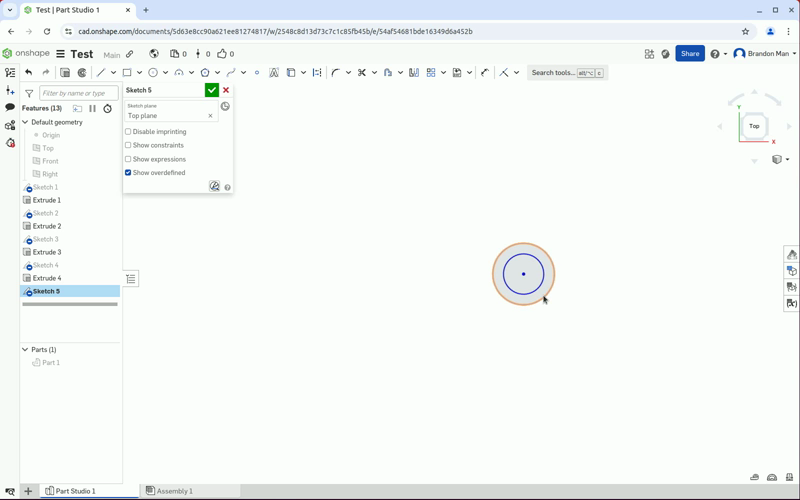
scroll(6)
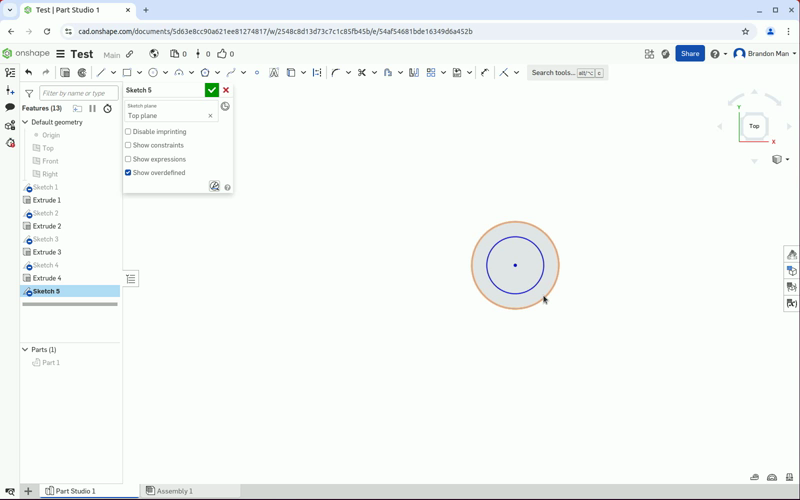
scroll(6)
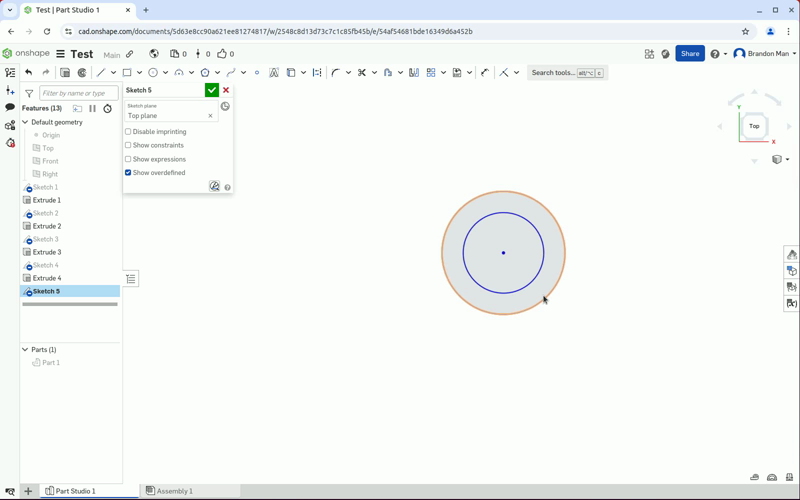
scroll(6)
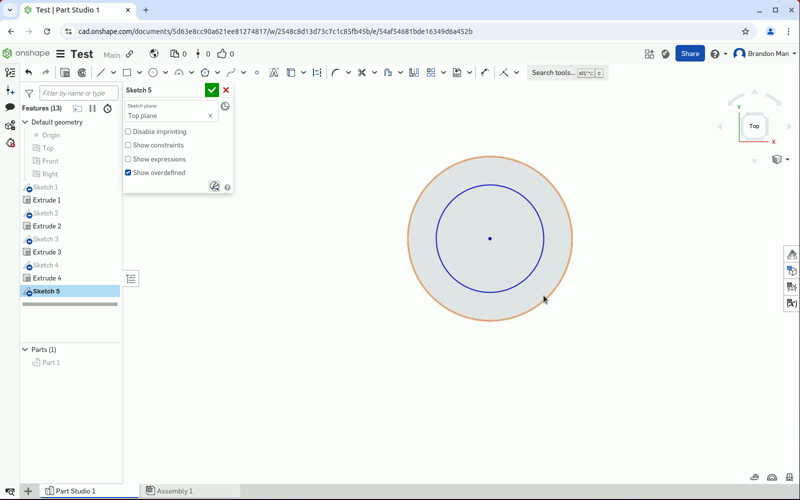
scroll(6)
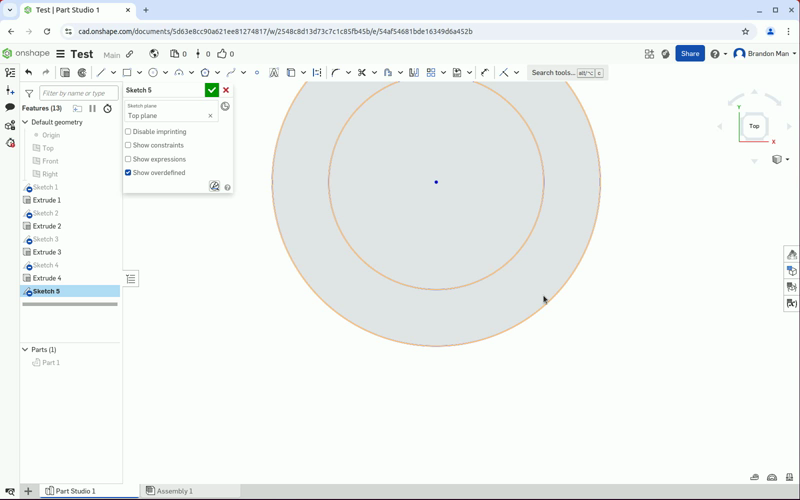
click(543, 295)
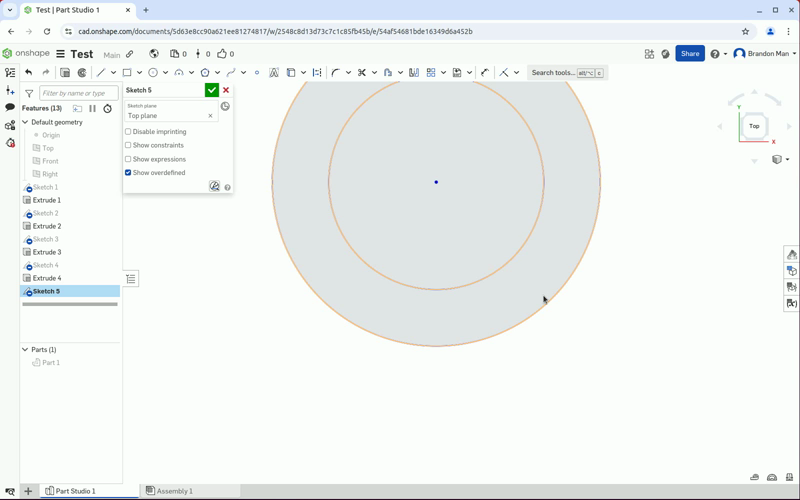
scroll(-6)
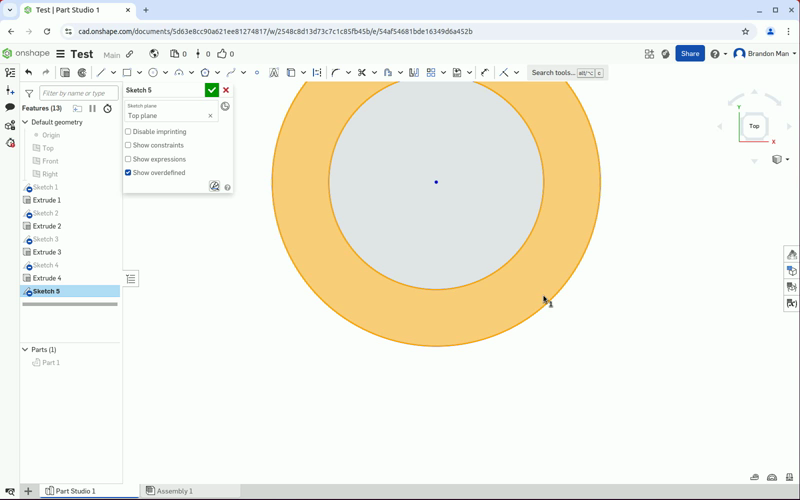
scroll(-6)
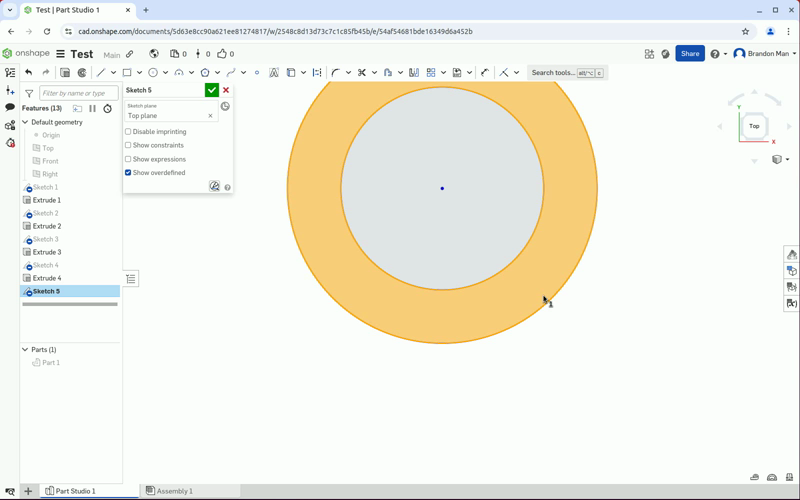
scroll(-6)
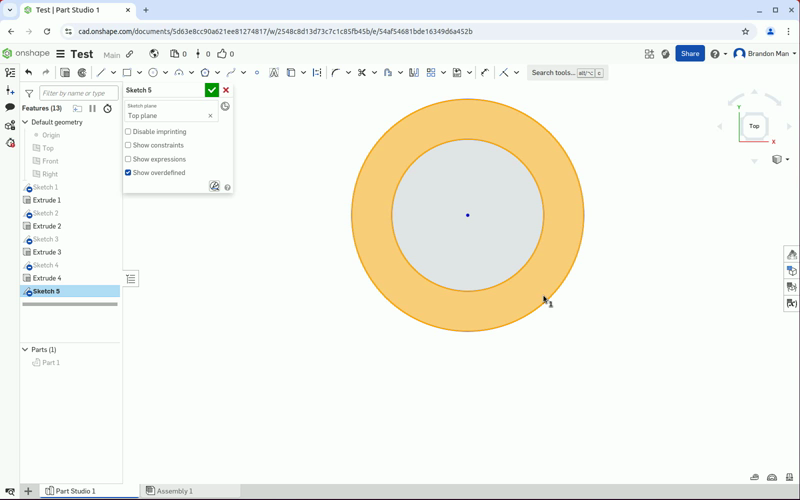
scroll(-6)
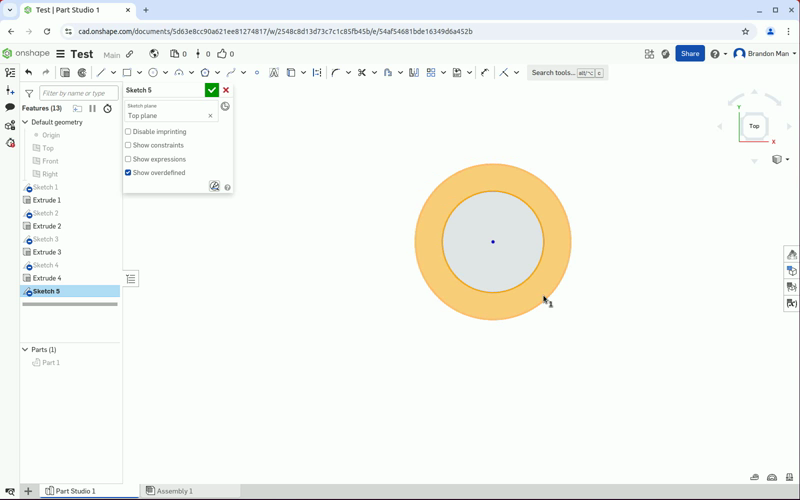
scroll(-6)
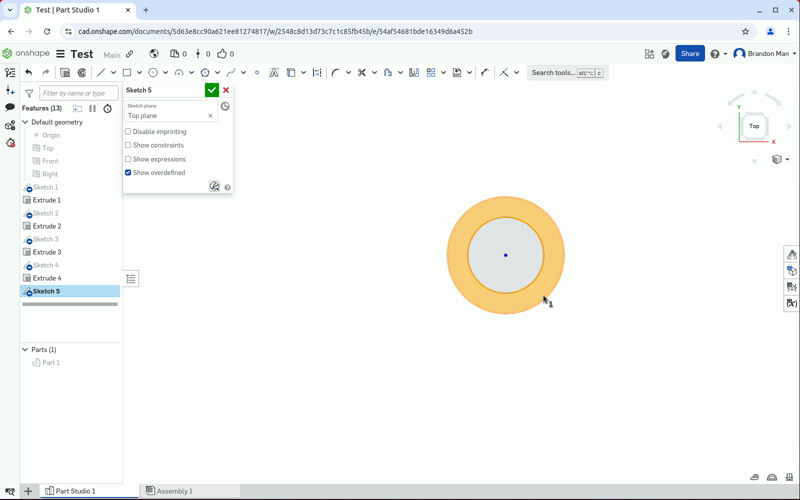
scroll(-6)
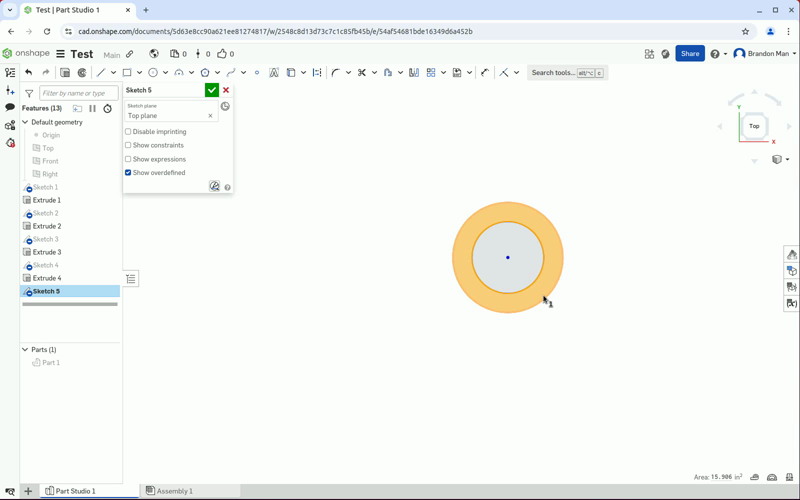
scroll(-6)
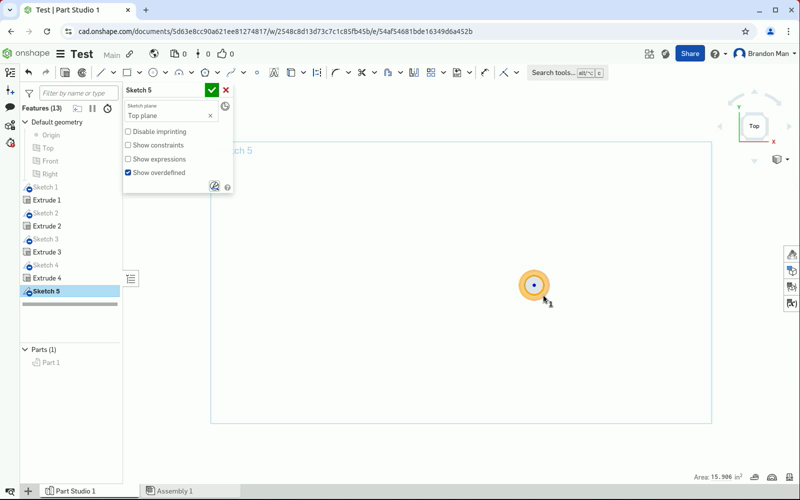
mouse_move(73, 352)
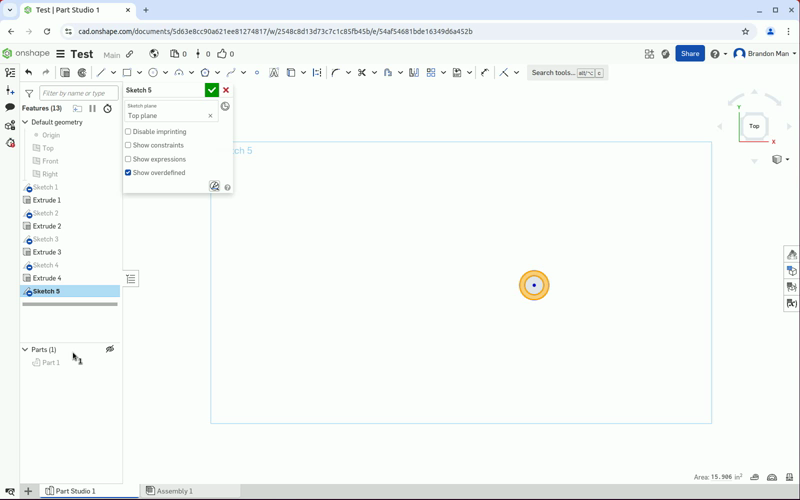
key(shift+y)
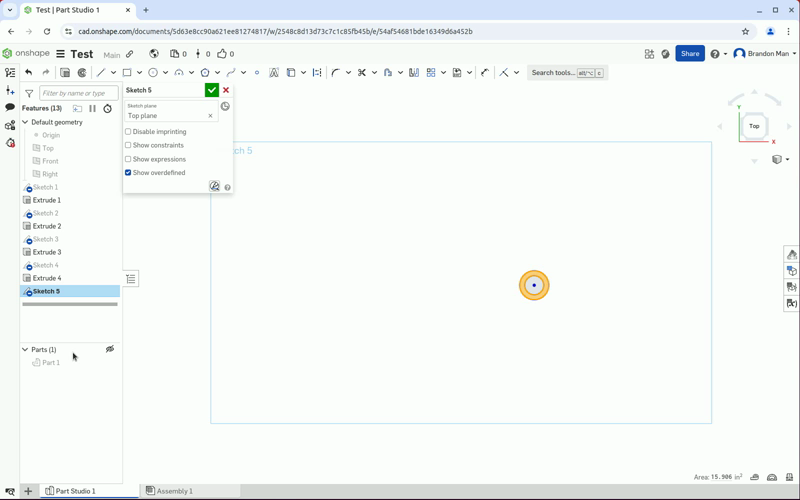
key(shift+e)
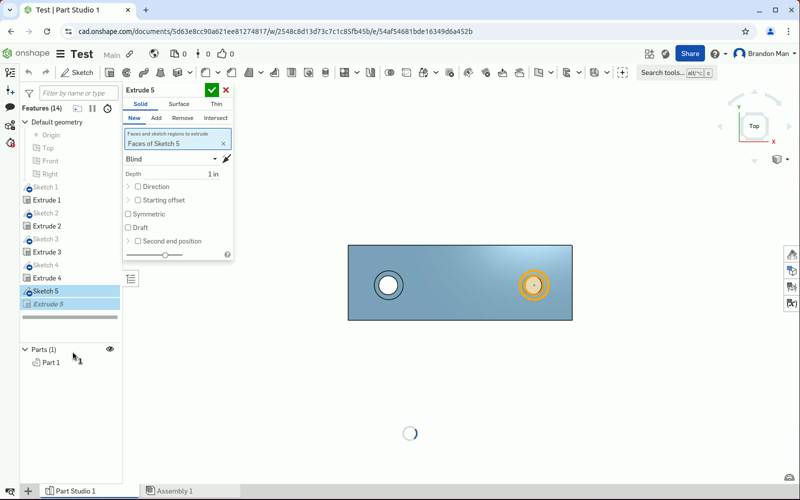
mouse_move(143, 106)
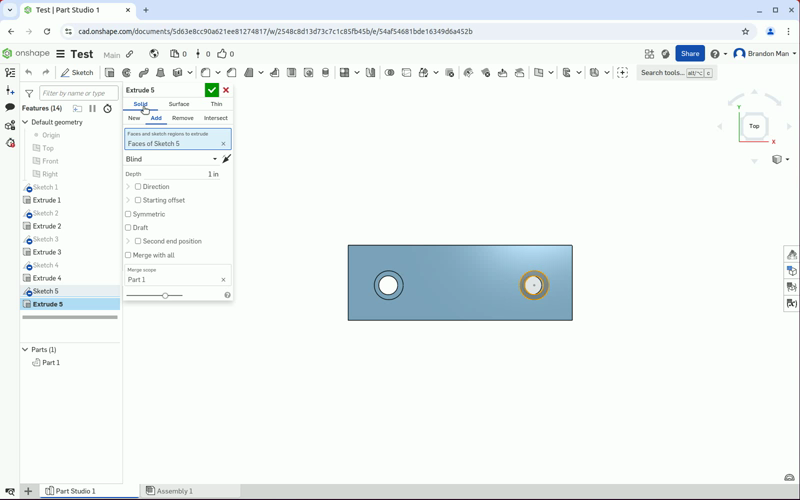
click(143, 106)
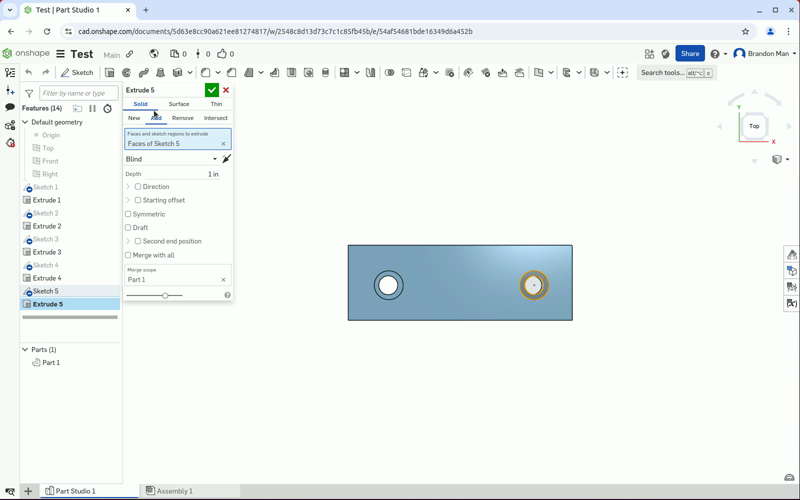
mouse_move(186, 120)
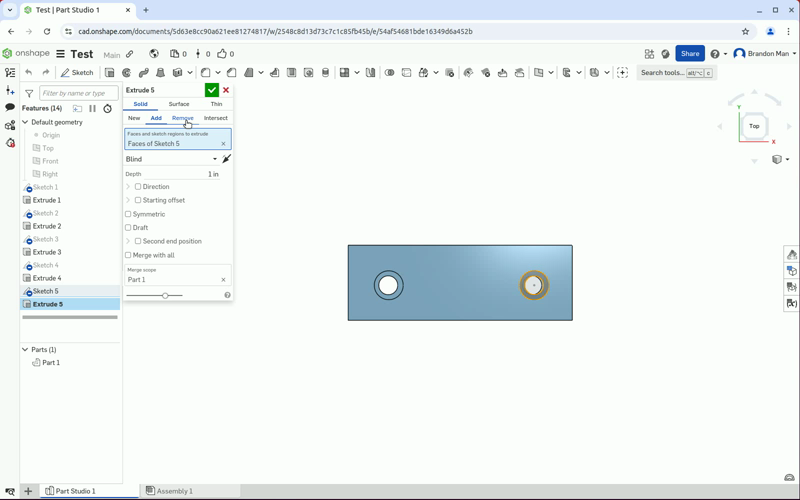
click(186, 120)
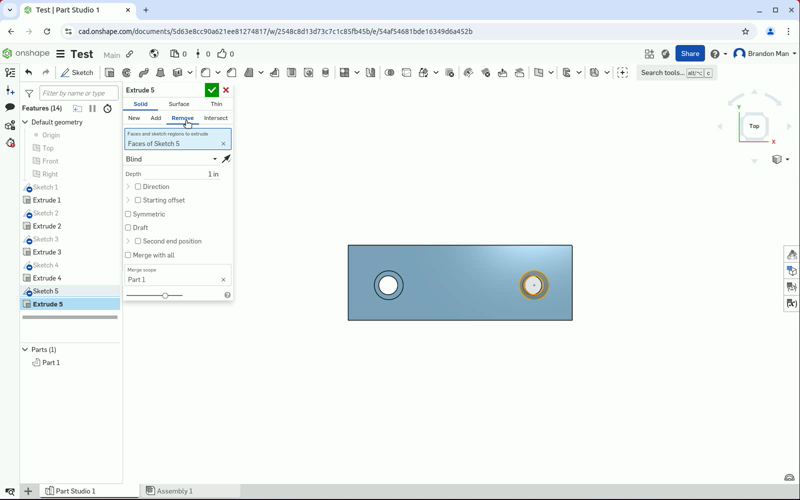
key(tab, 4)
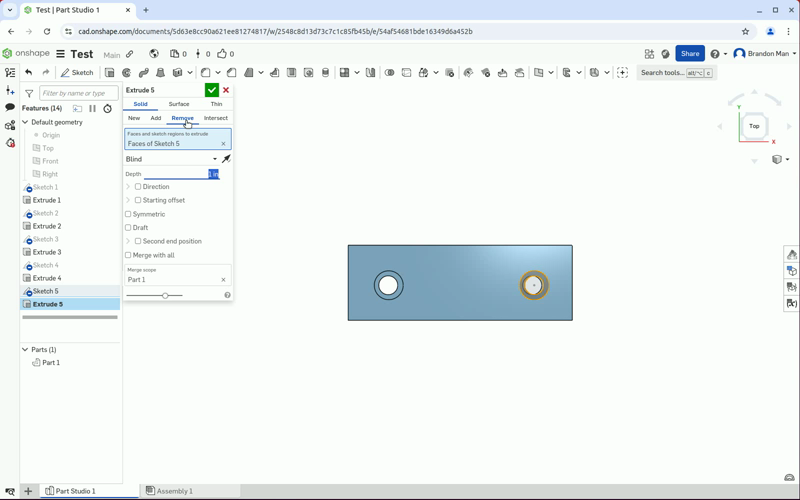
text(5.777)
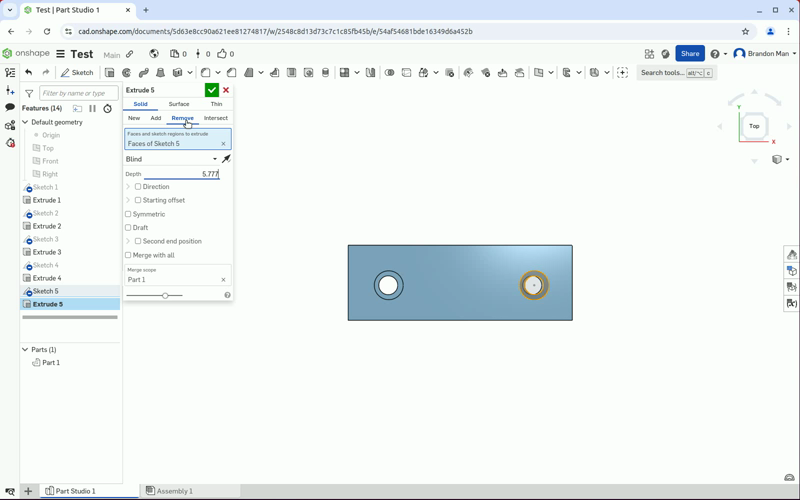
key(tab, 6)
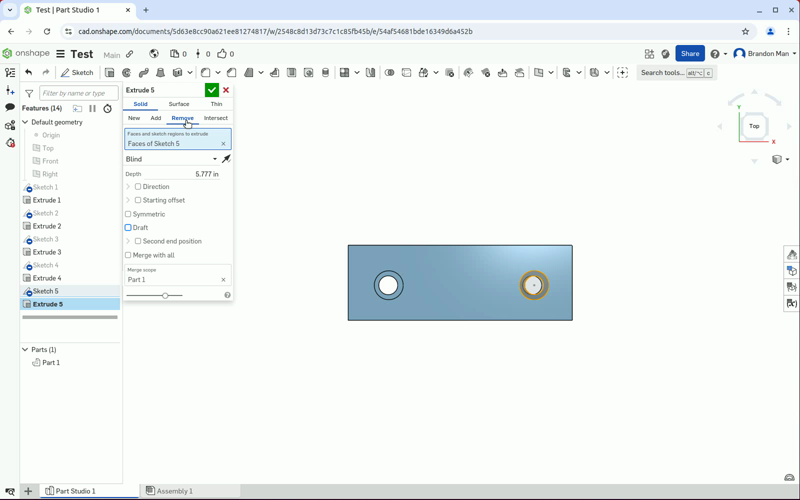
key(space)
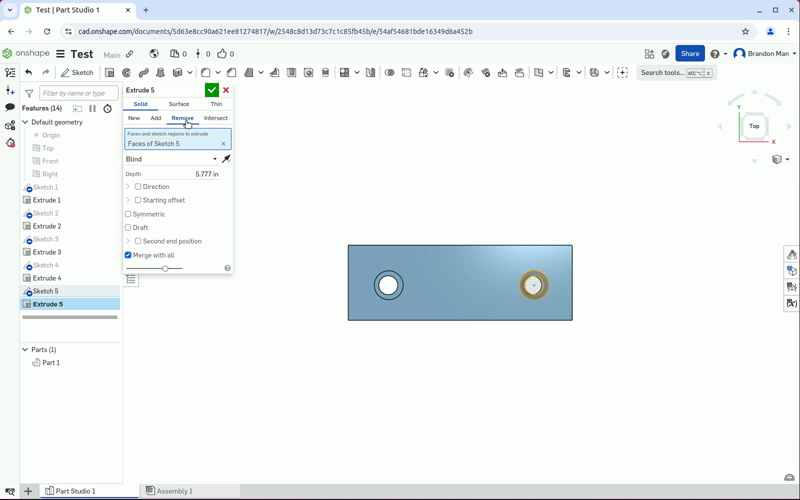
key(enter)
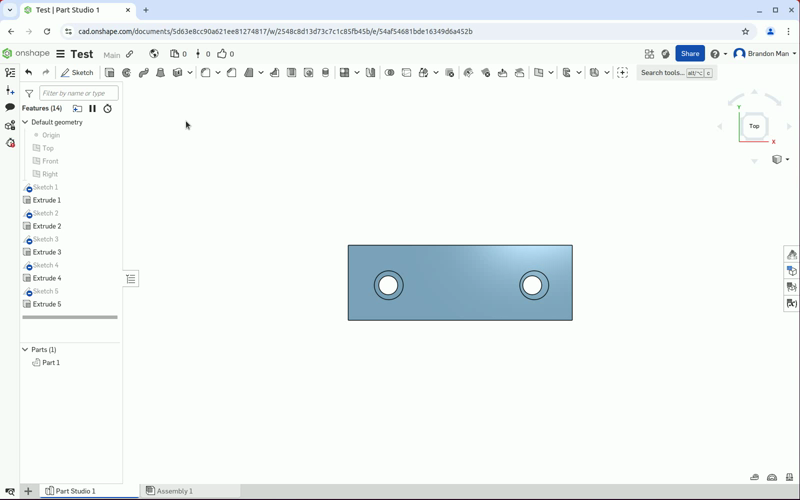
key(shift+h)
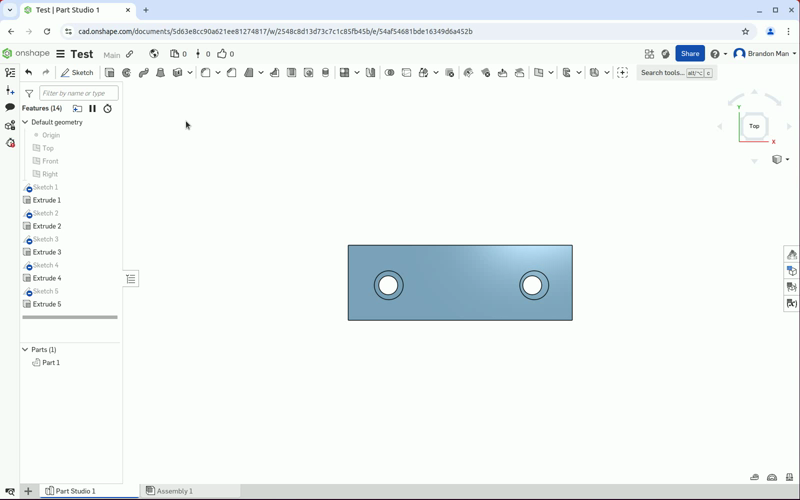
key(shift+h)
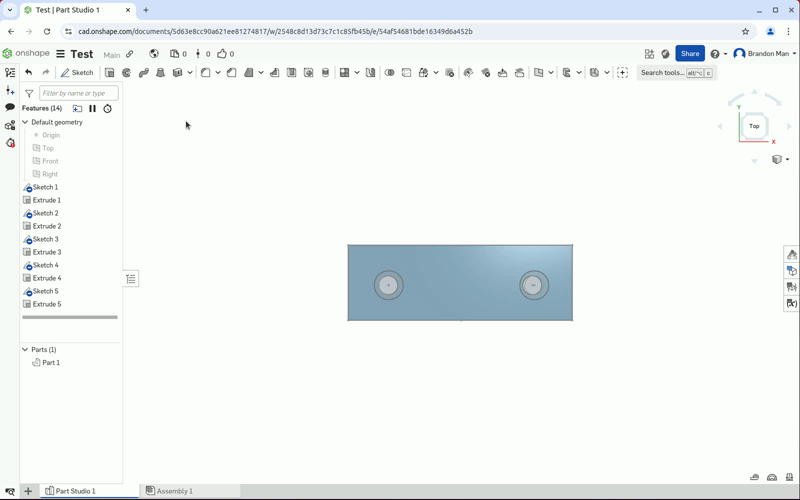
key(shift+7)
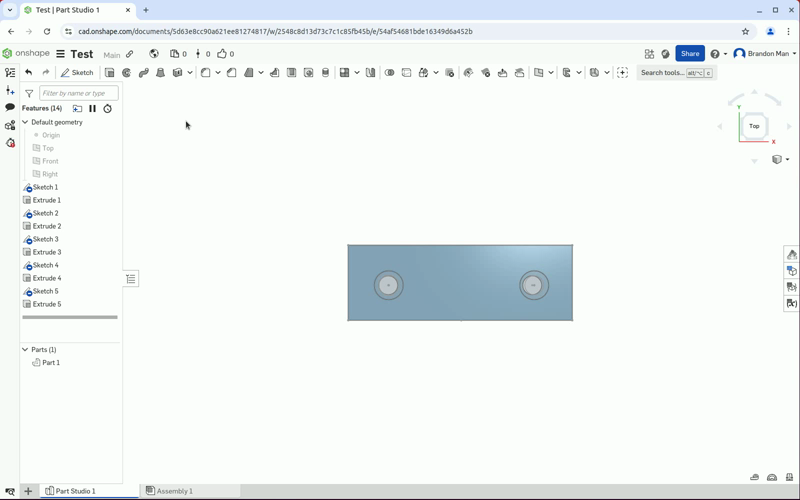
key(up, 3)
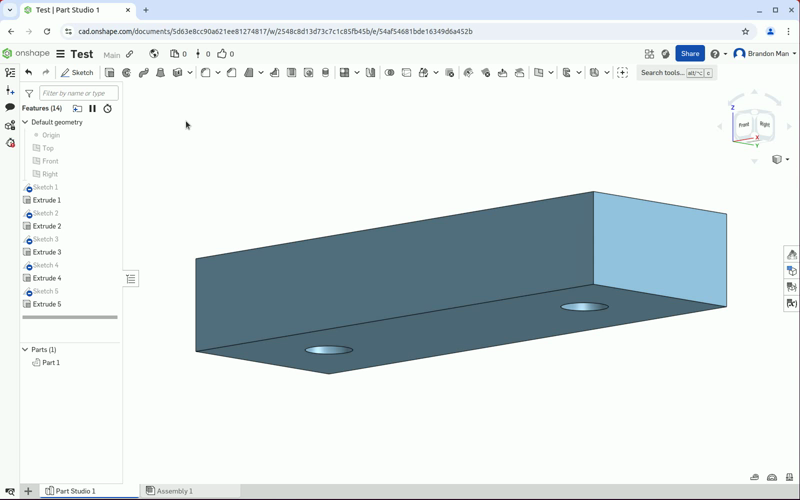
key(left, 3)
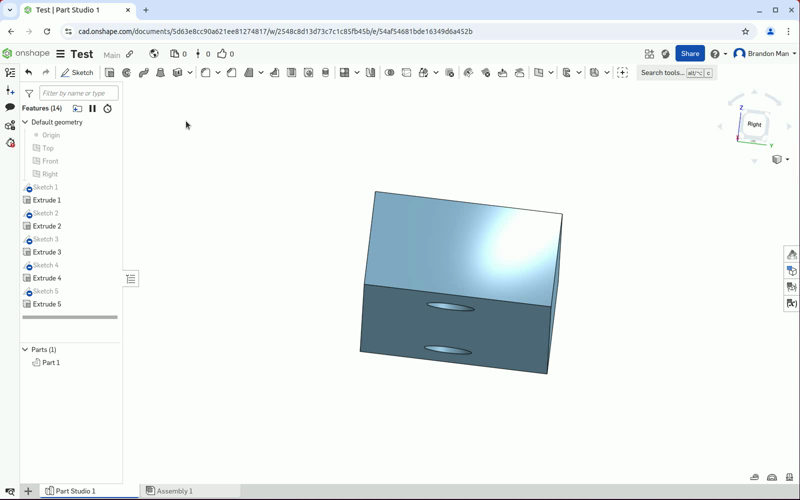
key(right, 3)
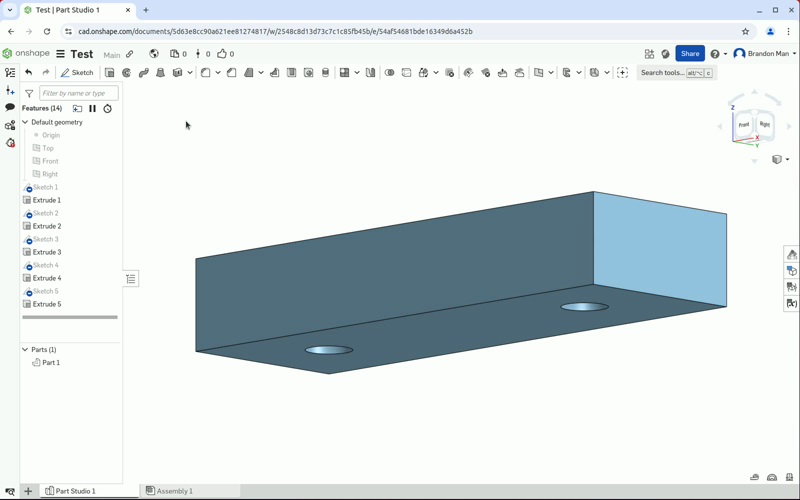
key(down, 3)
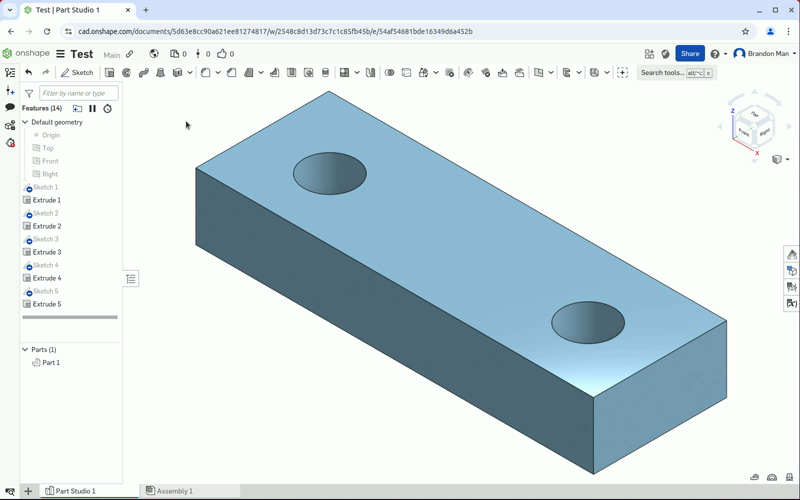
mouse_move(73, 189)
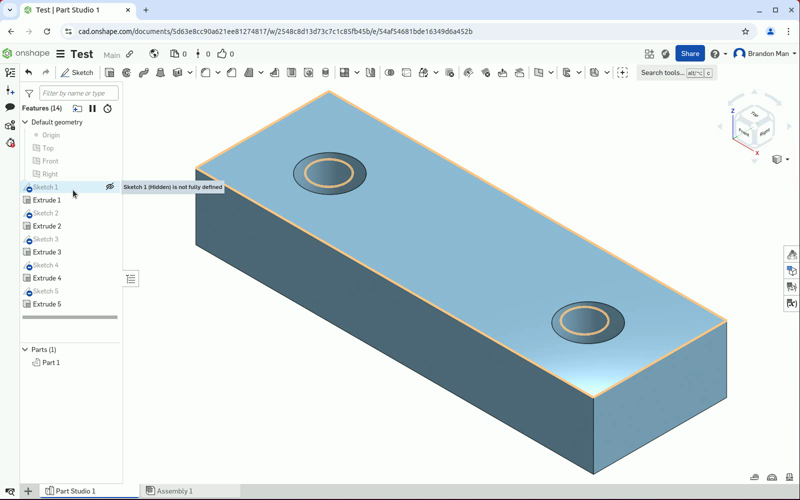
click(73, 189)